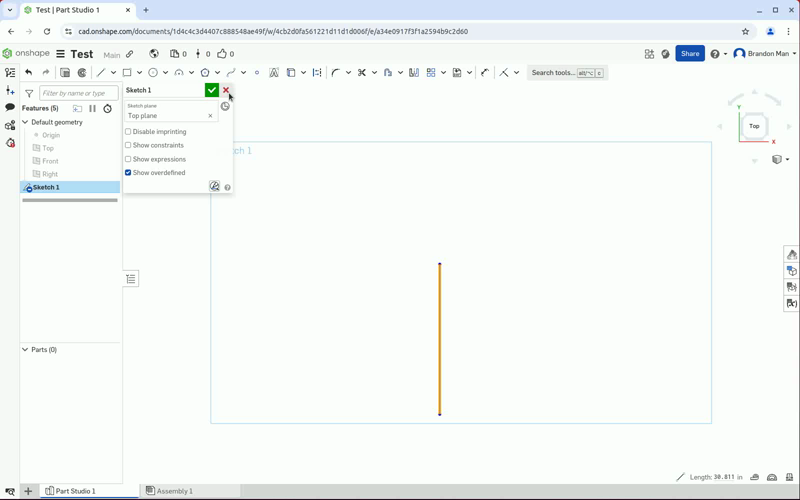
key(shift+h)
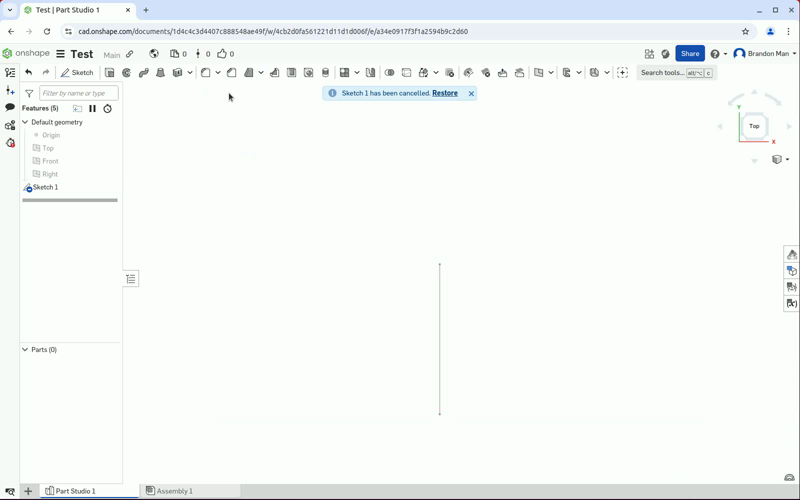
key(shift+s)
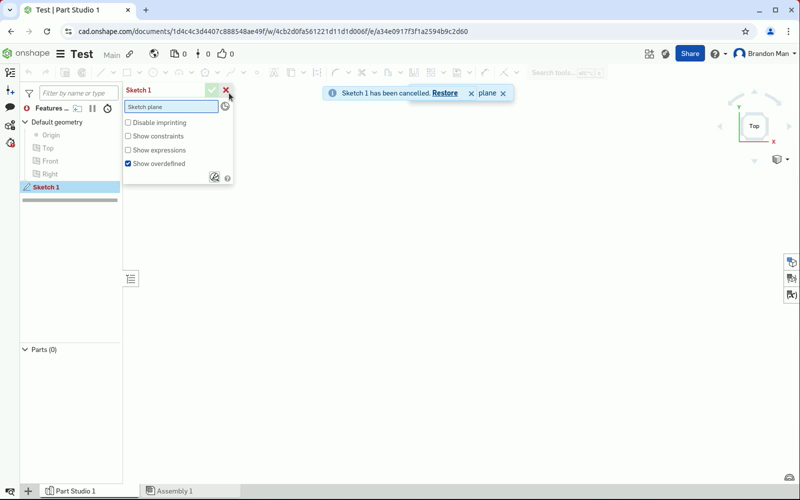
mouse_move(73, 150)
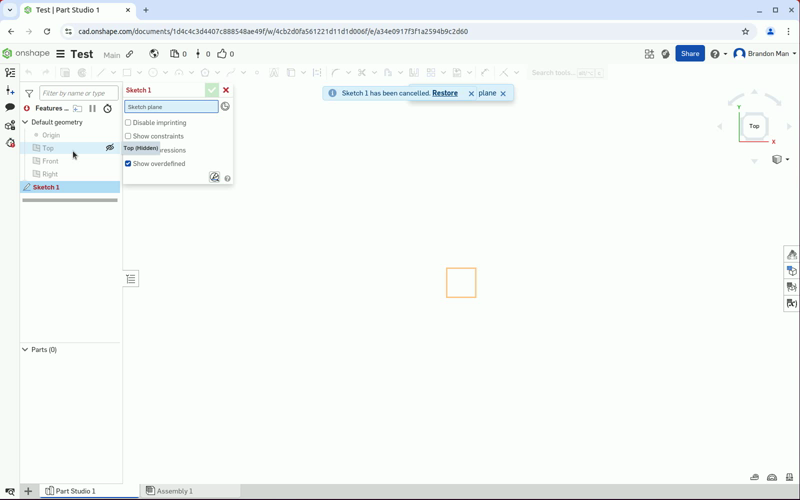
click(73, 150)
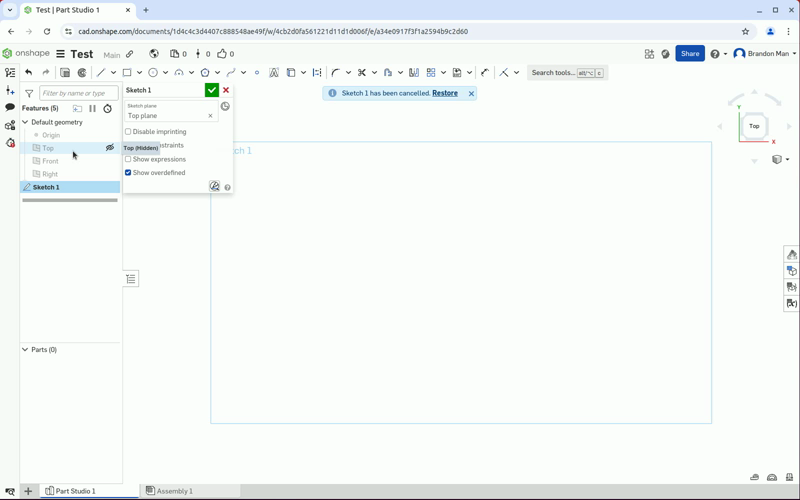
mouse_move(73, 352)
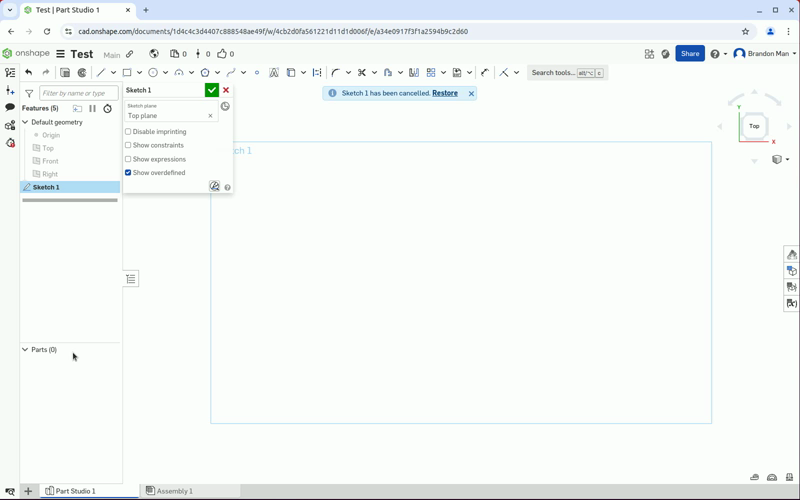
key(y)
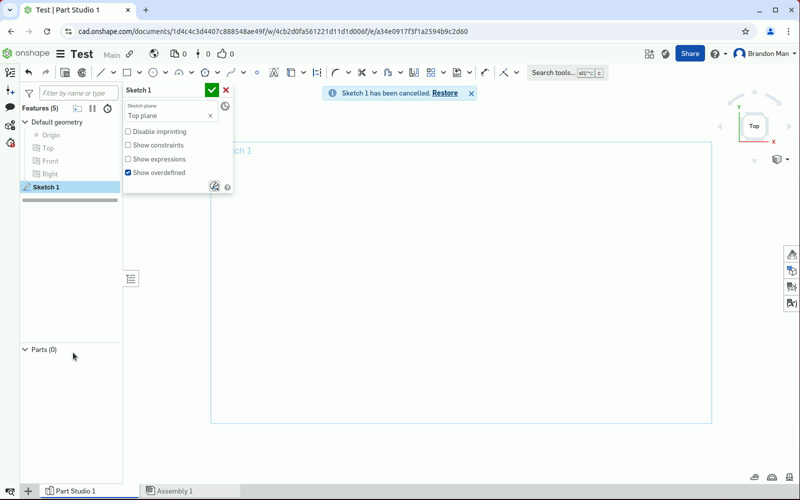
key(l)
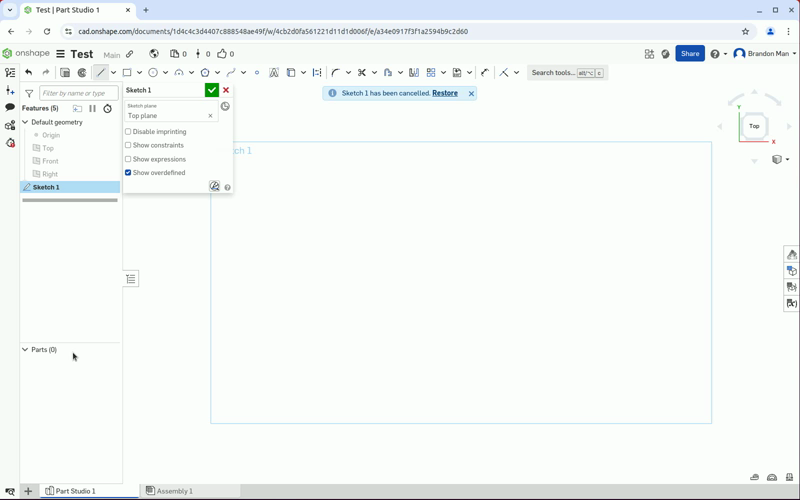
key_down(shift)
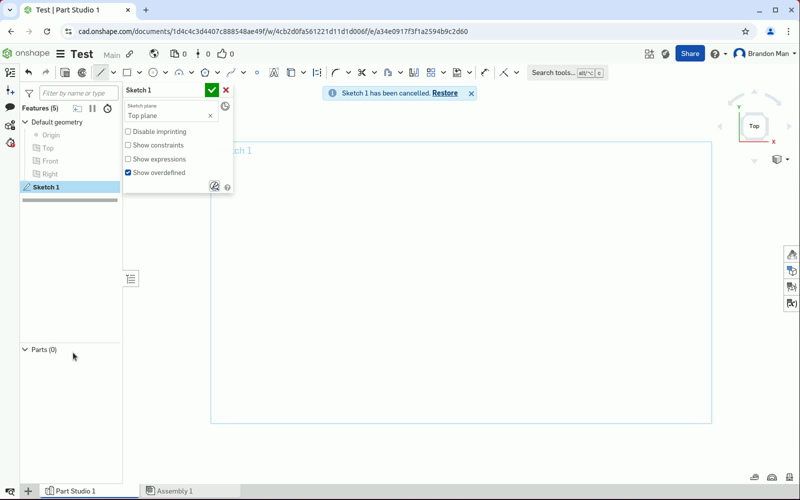
mouse_move(390, 353)
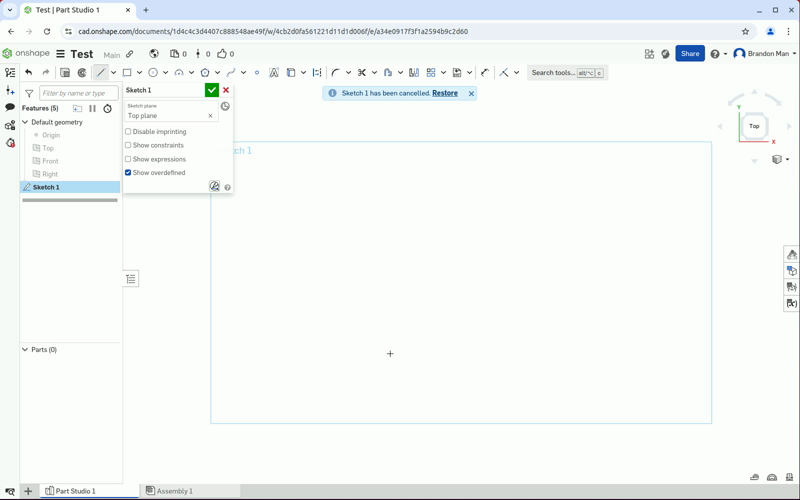
click(390, 353)
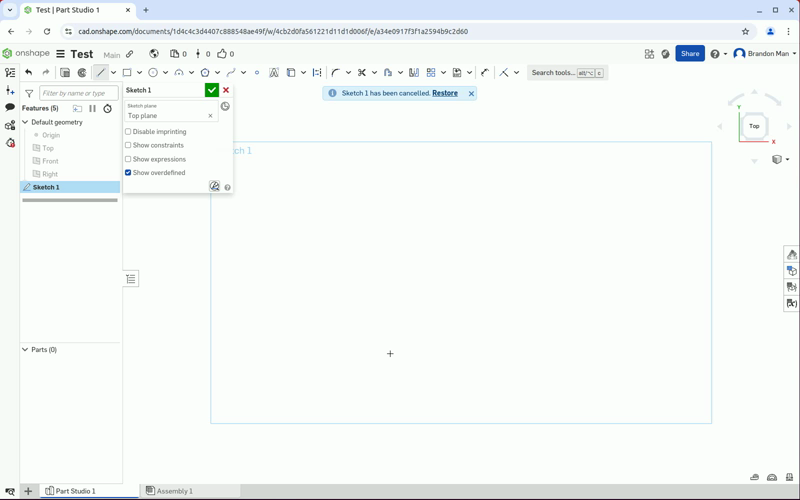
key_up(shift)
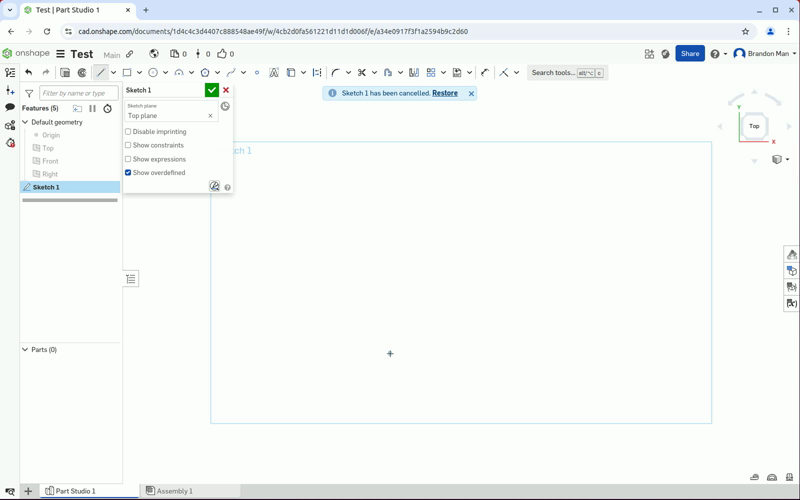
key_down(shift)
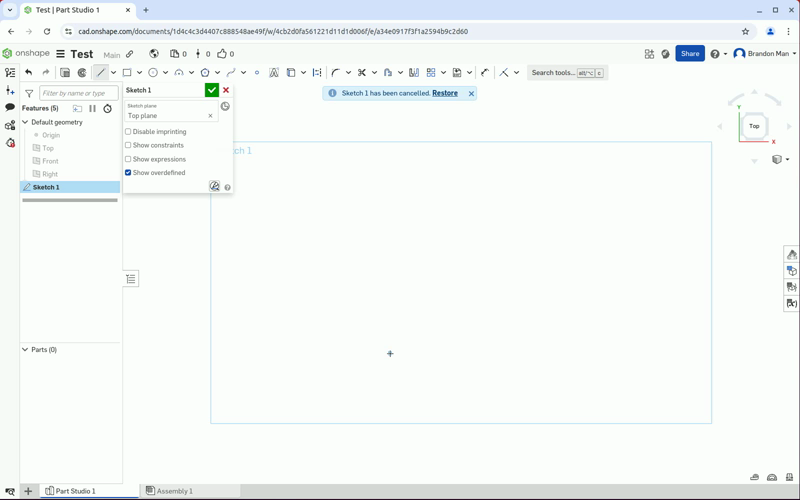
mouse_move(530, 353)
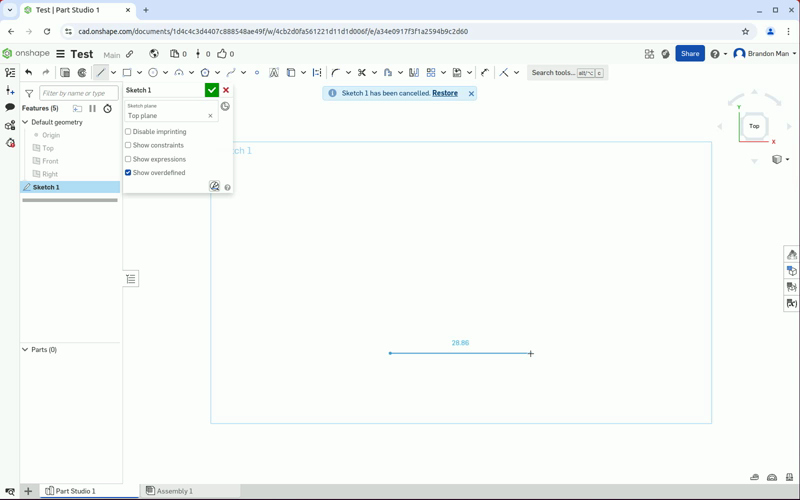
click(530, 353)
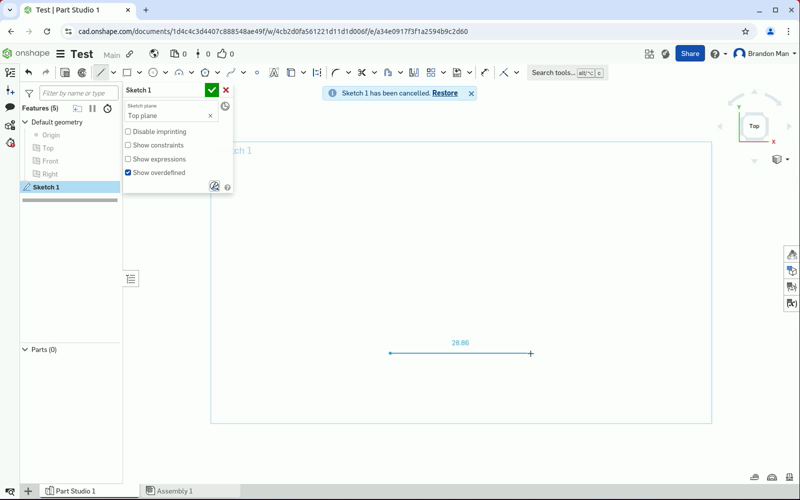
key_up(shift)
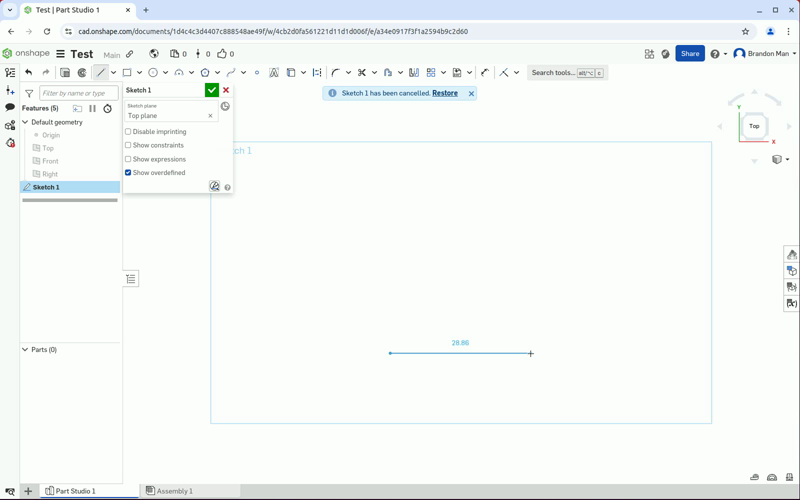
key_down(shift)
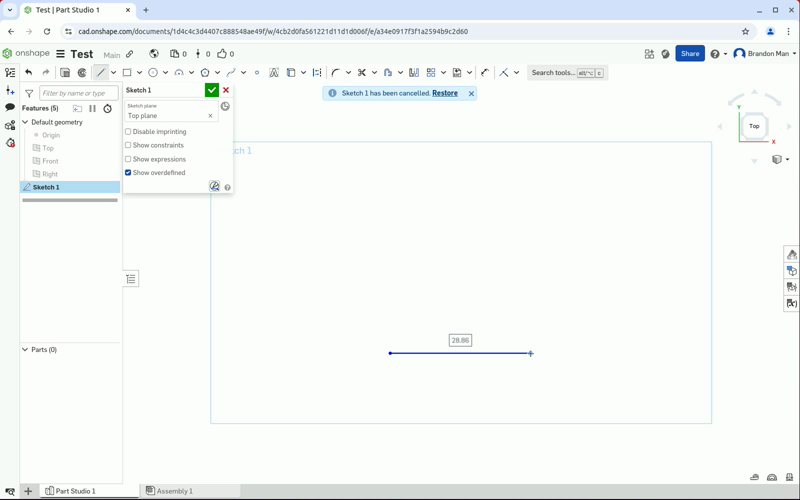
mouse_move(530, 213)
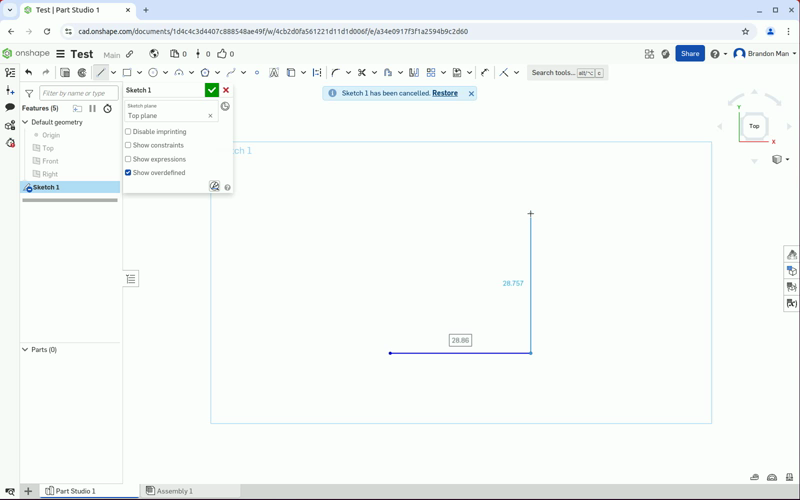
click(530, 213)
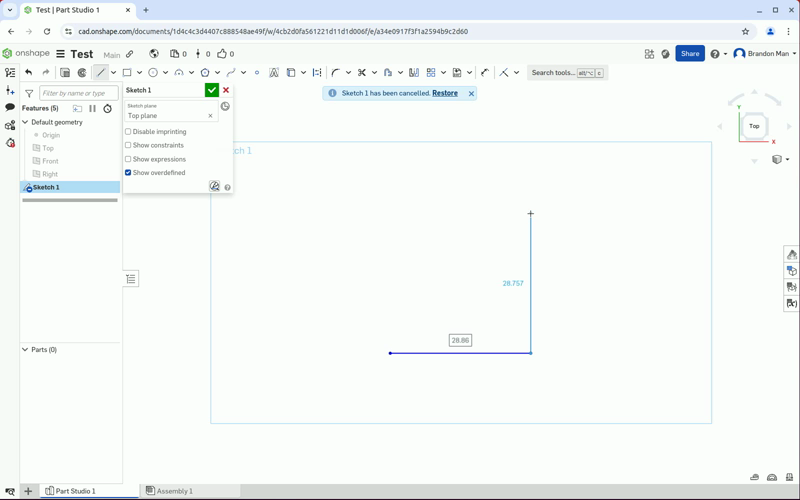
key_up(shift)
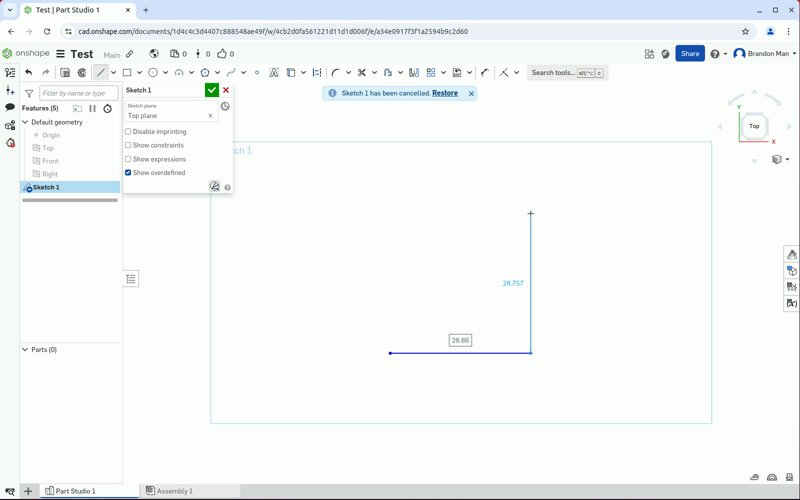
key_down(shift)
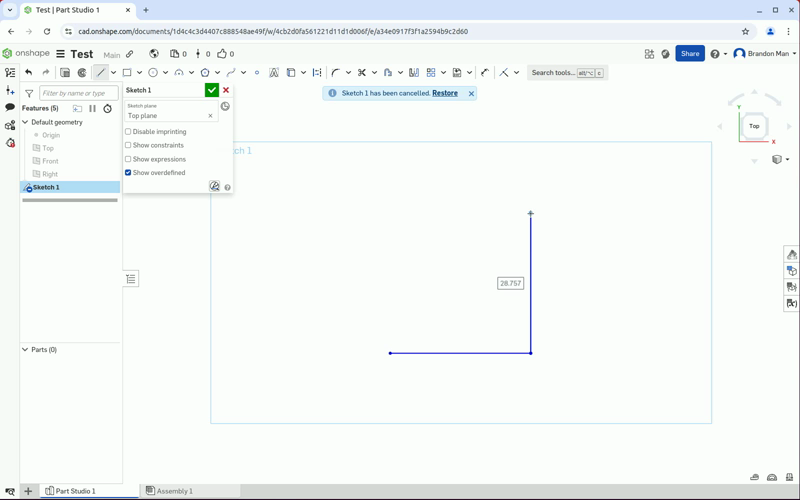
mouse_move(390, 213)
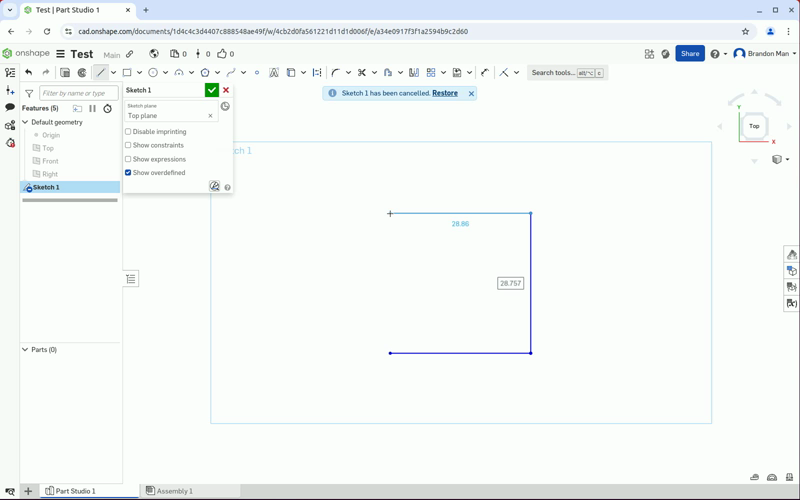
click(390, 213)
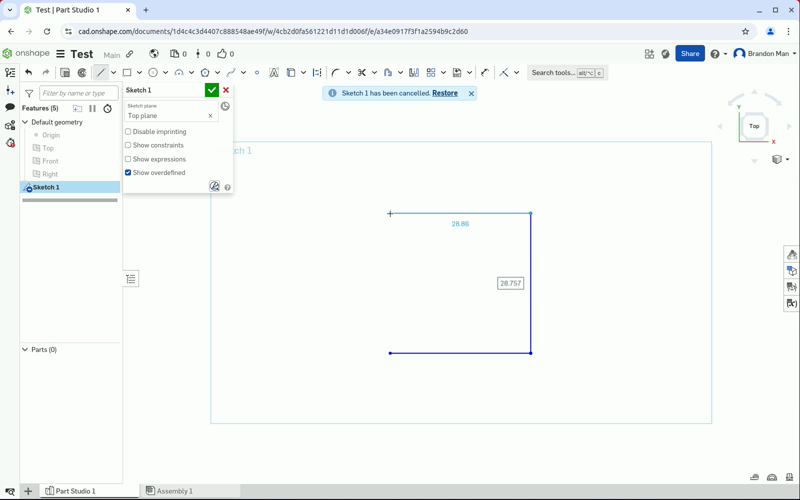
key_up(shift)
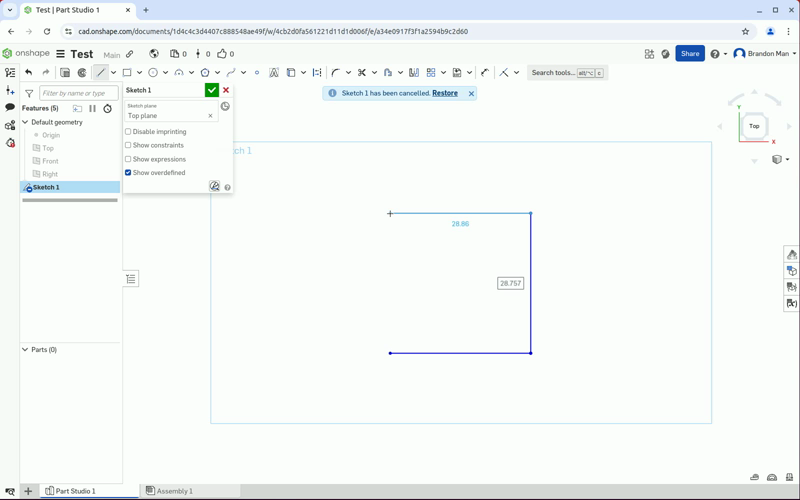
key_down(shift)
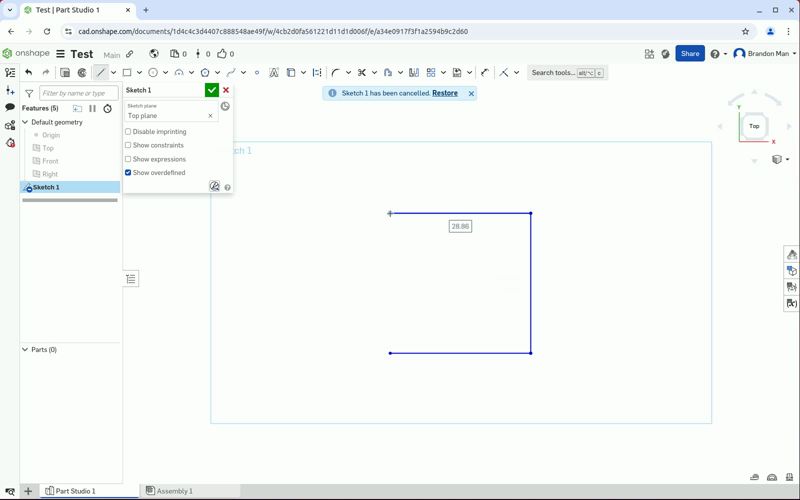
mouse_move(390, 353)
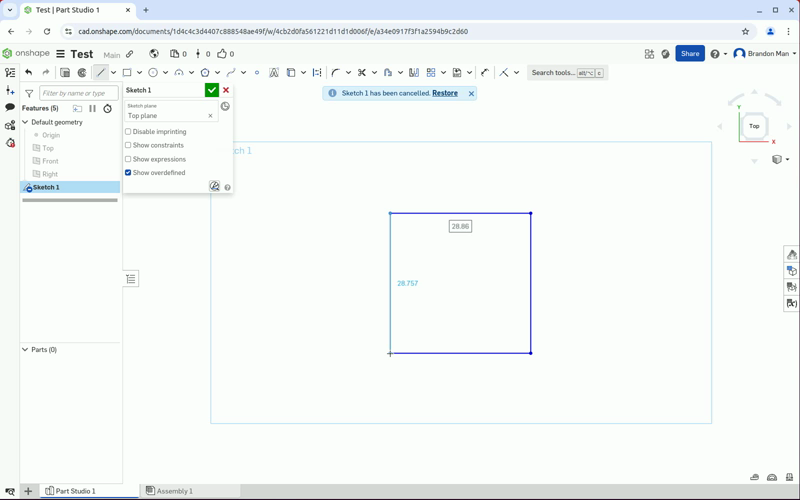
key_up(shift)
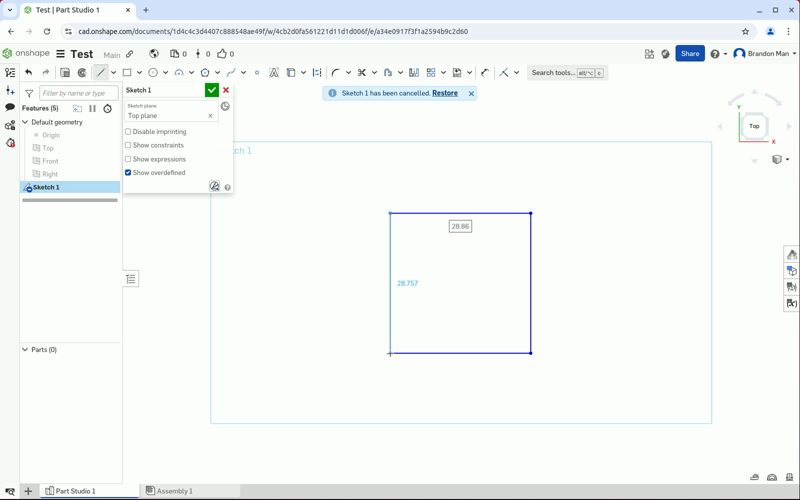
click(390, 353)
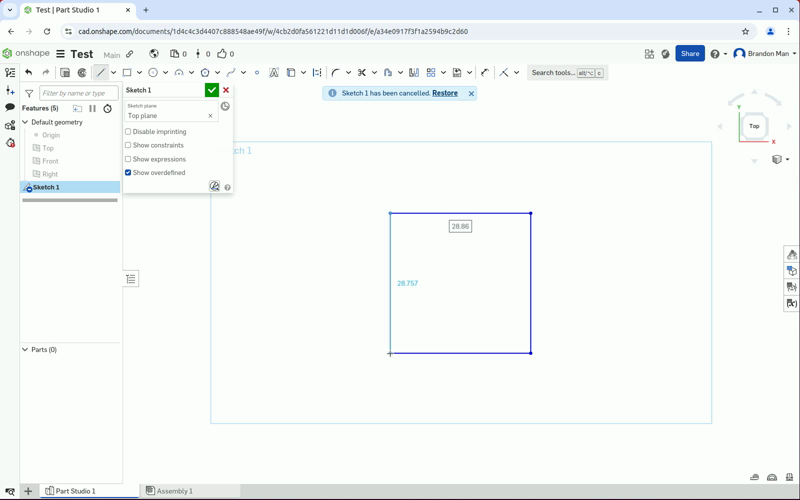
key(esc)
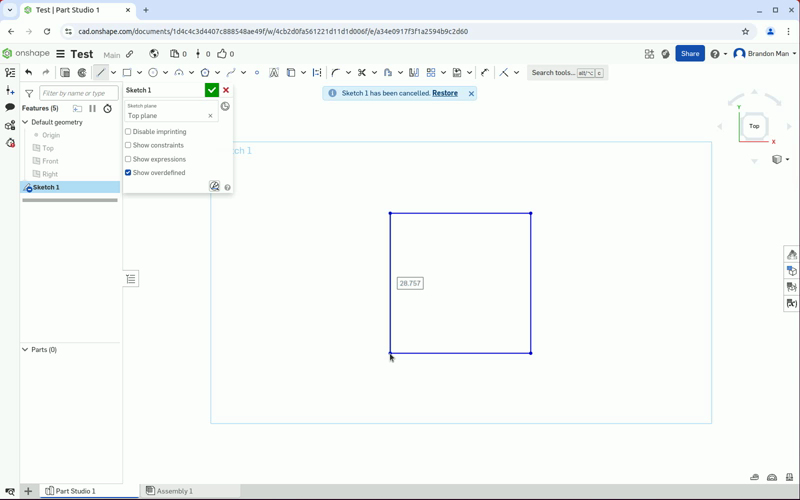
mouse_move(443, 256)
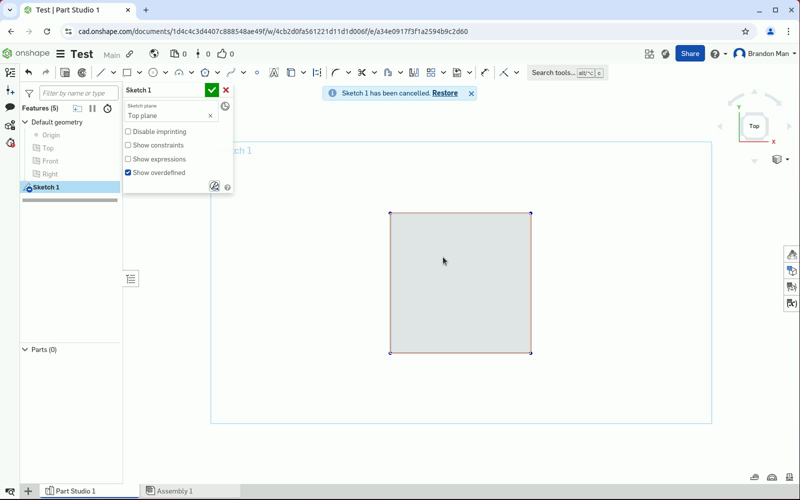
click(443, 256)
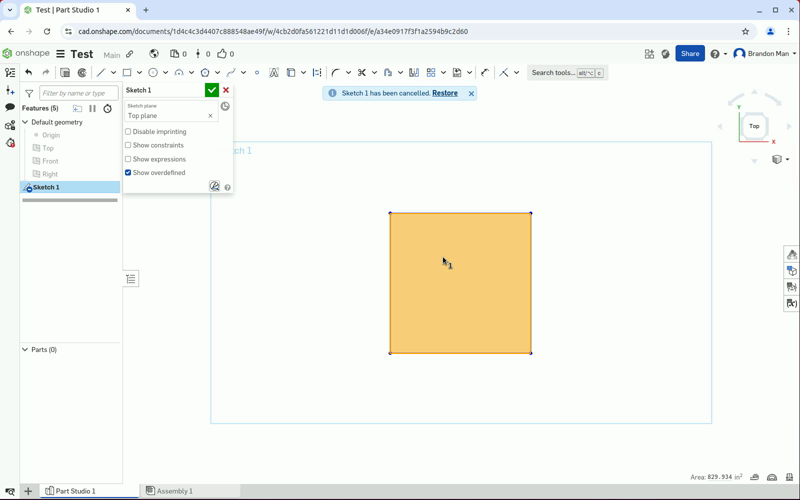
mouse_move(73, 352)
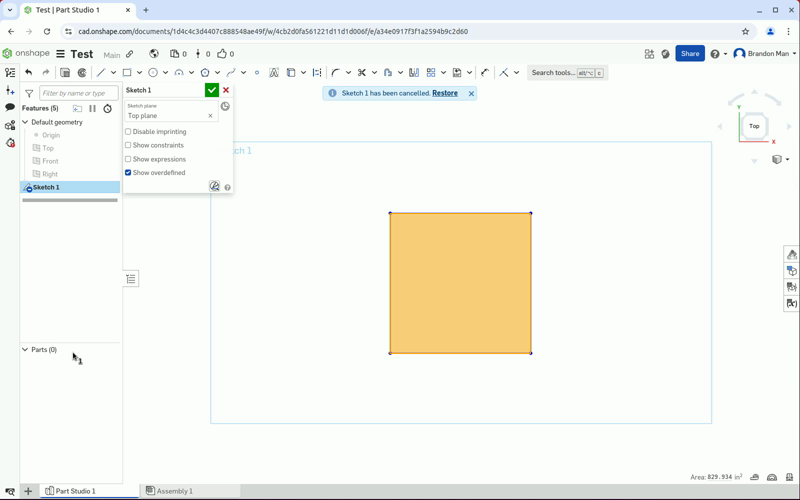
key(shift+y)
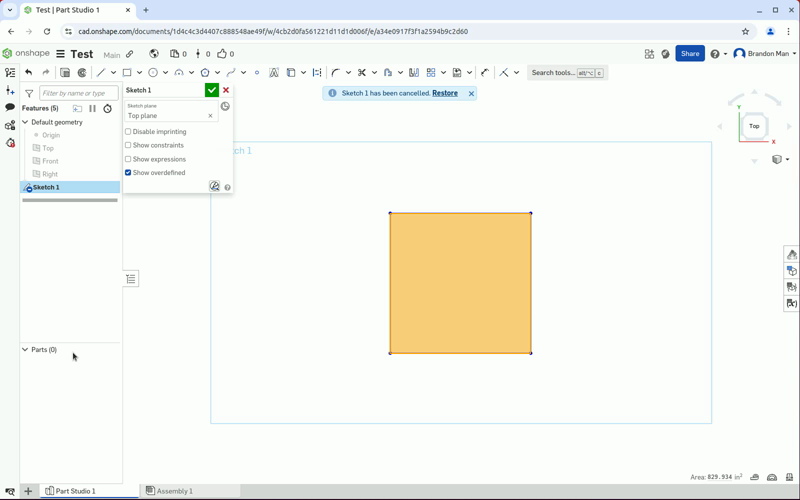
key(shift+e)
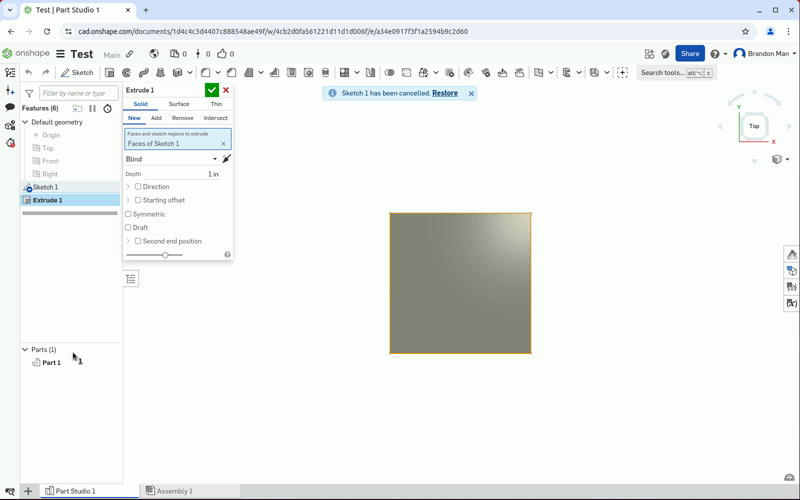
mouse_move(143, 106)
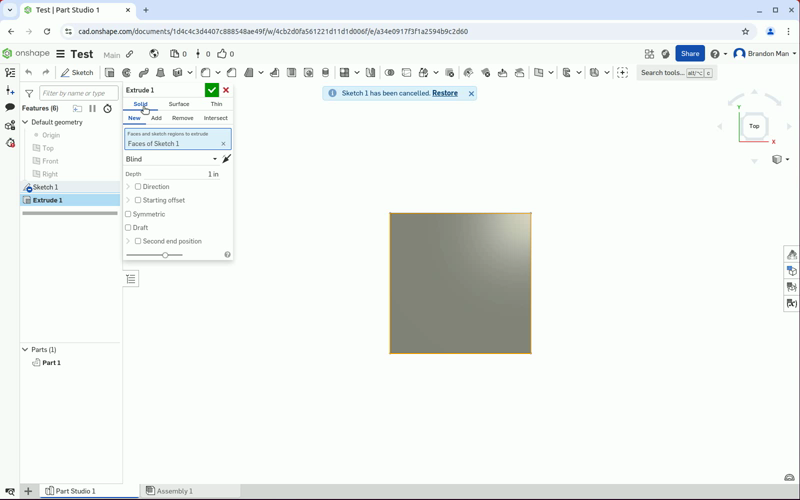
click(143, 106)
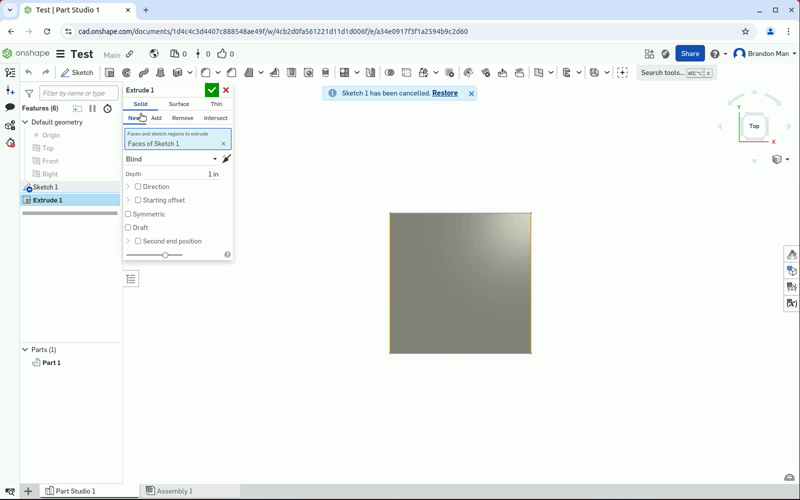
mouse_move(137, 120)
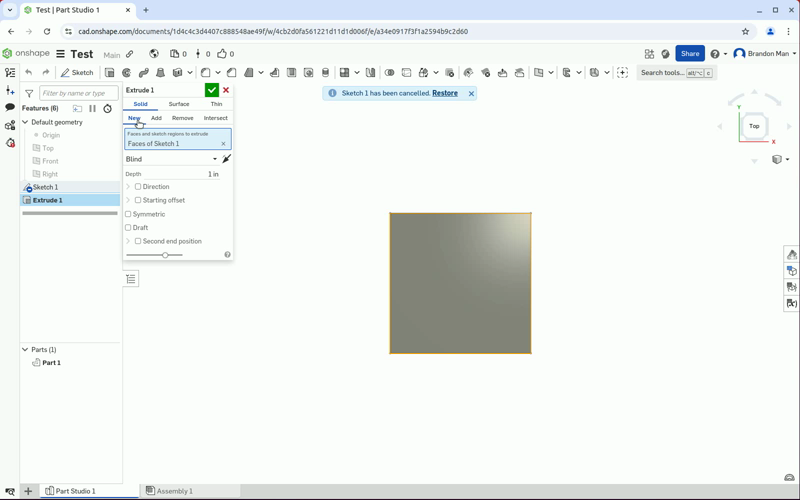
click(137, 120)
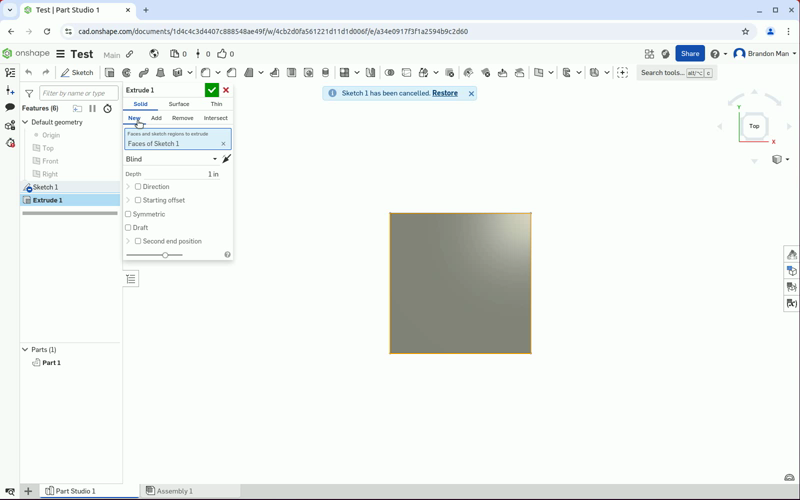
key(tab, 4)
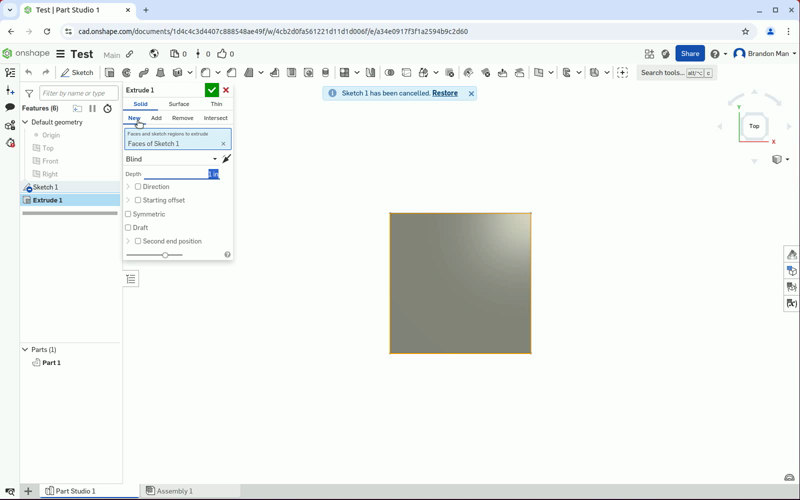
text(5.777)
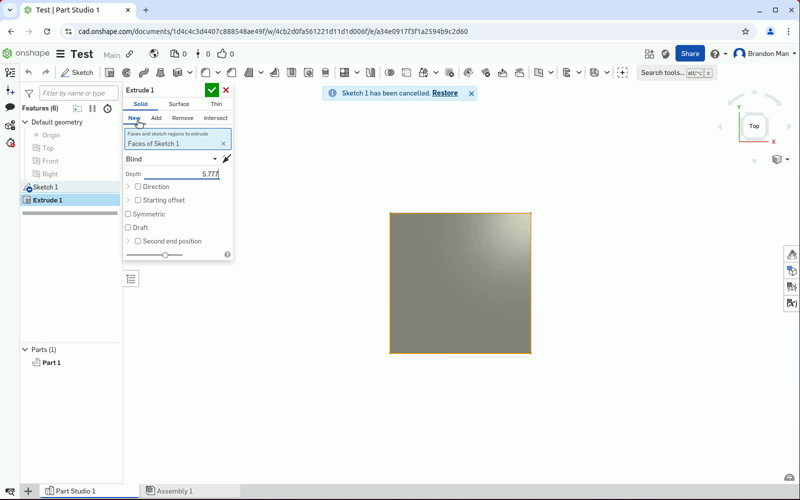
key(enter)
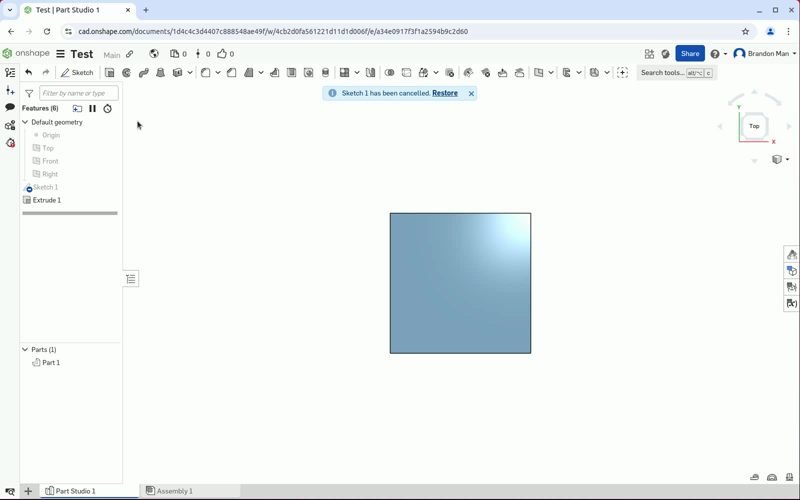
key(shift+h)
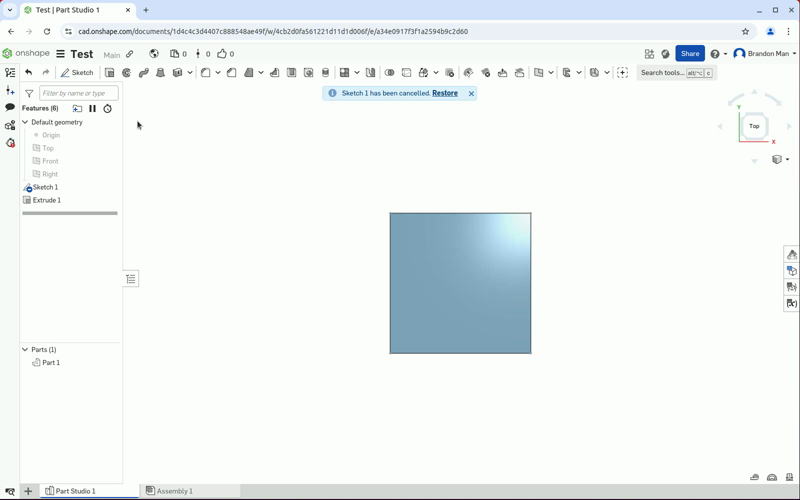
key(shift+h)
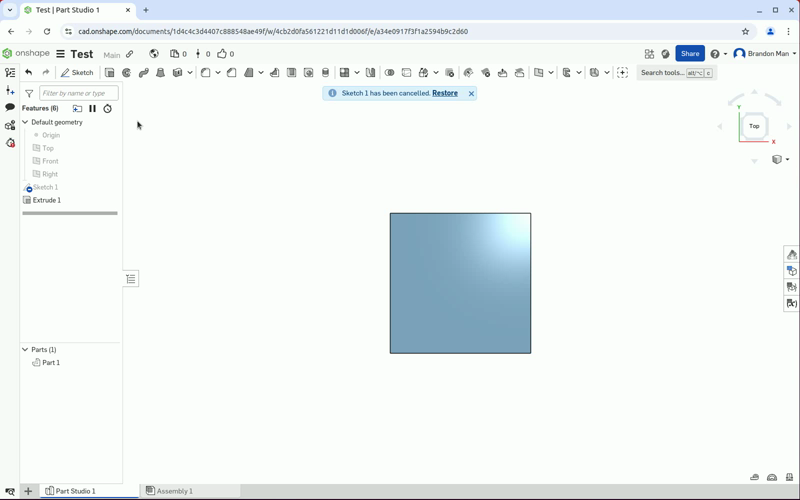
mouse_move(73, 189)
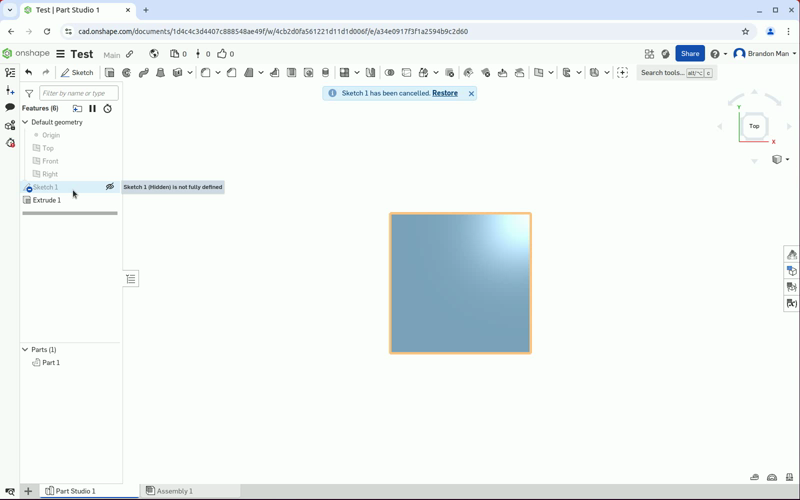
click(73, 189)
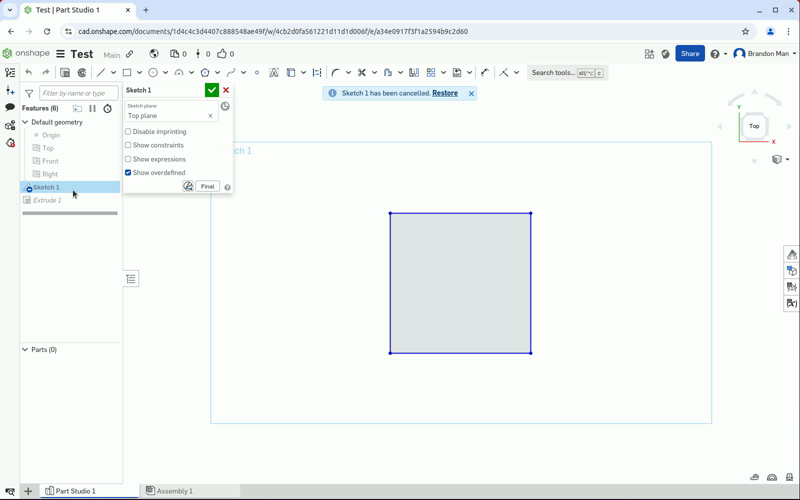
mouse_move(229, 92)
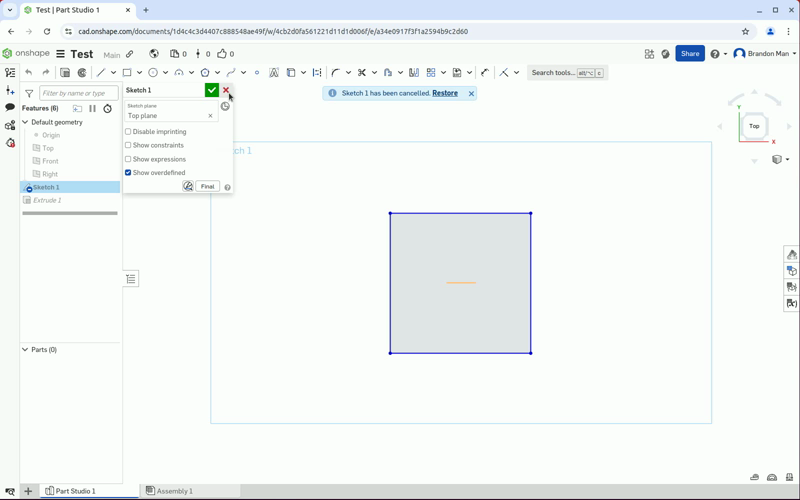
click(229, 92)
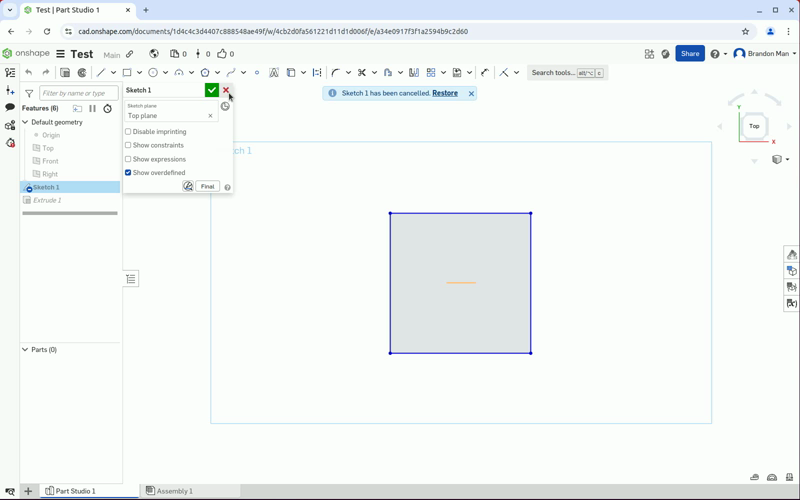
key(shift+s)
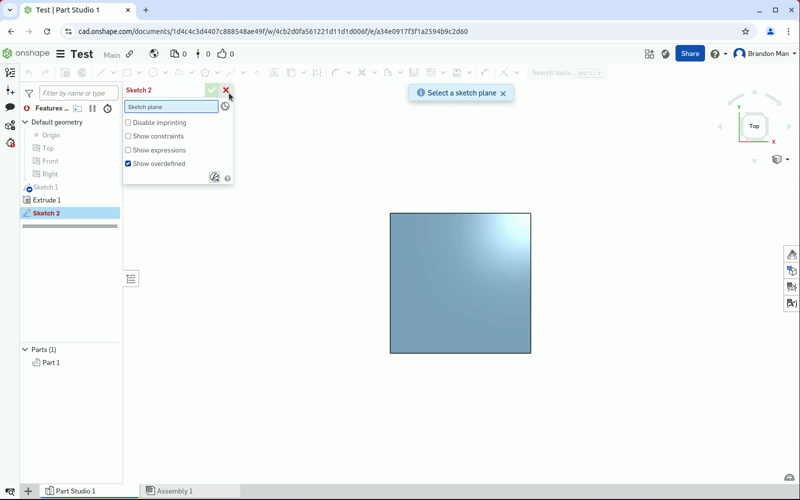
mouse_move(73, 150)
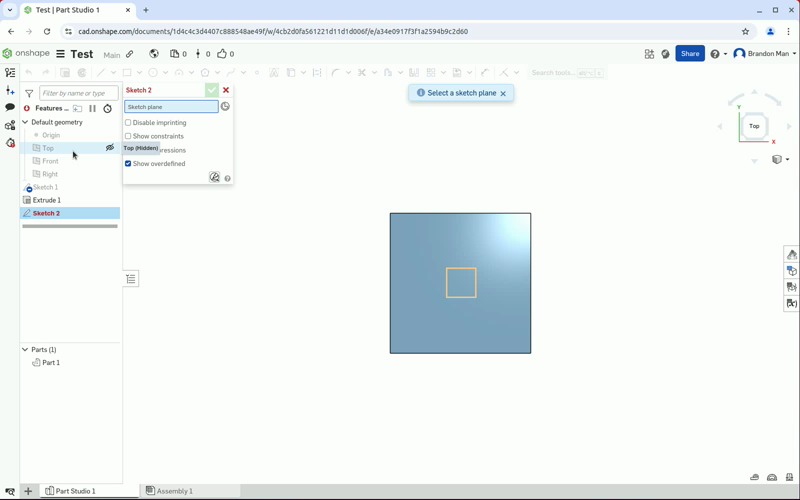
click(73, 150)
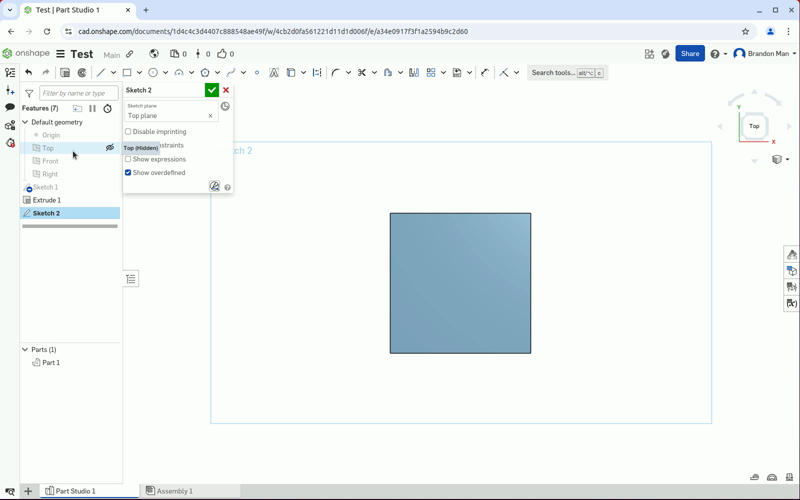
mouse_move(73, 352)
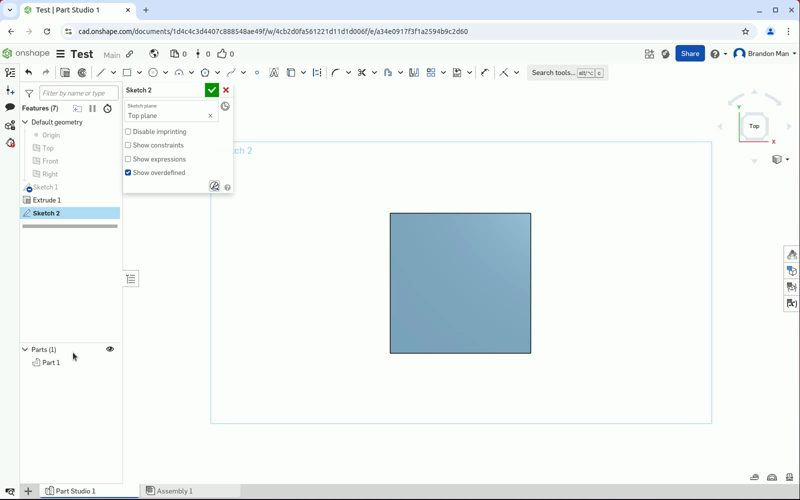
key(y)
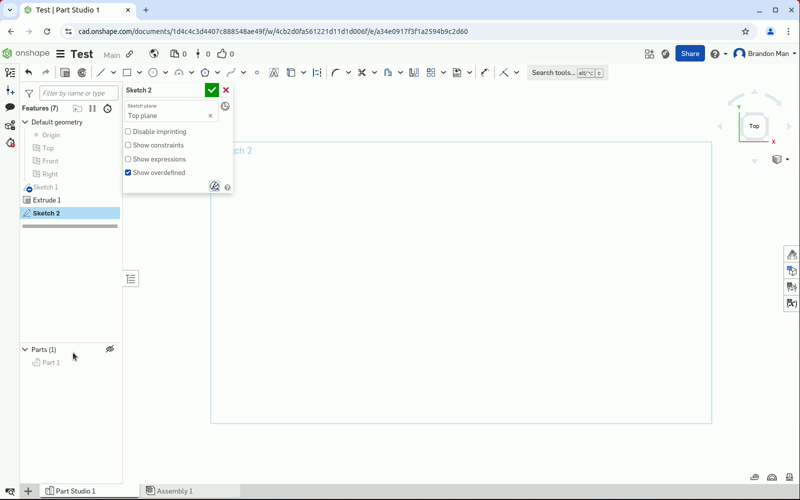
key(c)
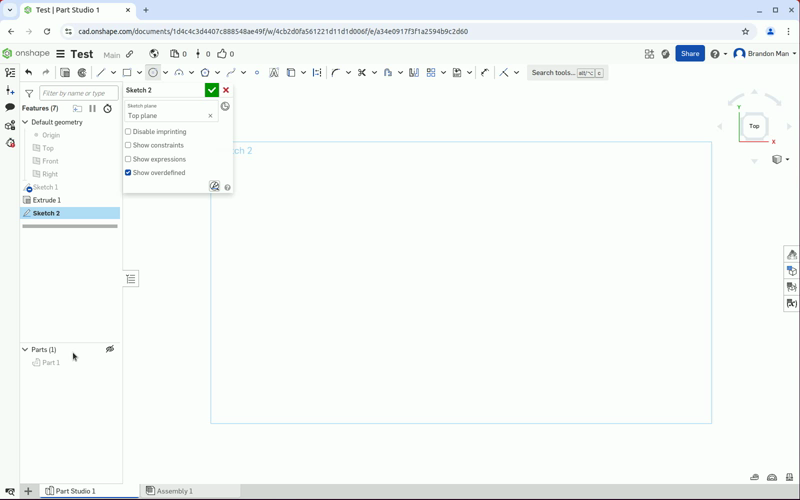
key_down(shift)
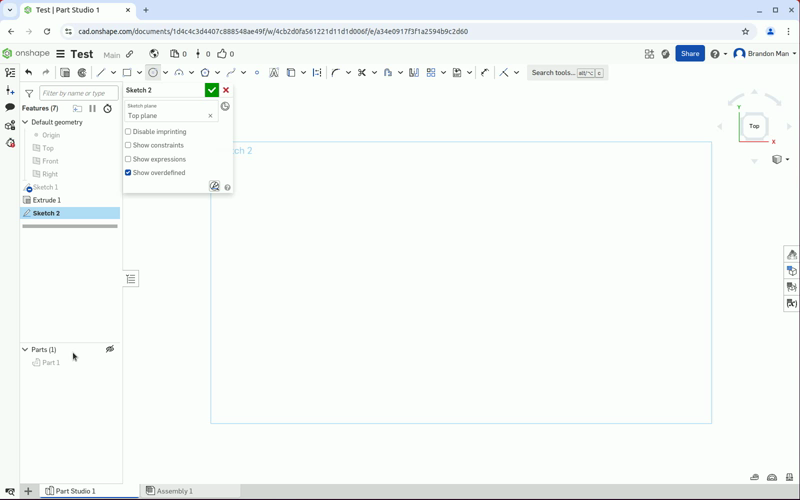
mouse_move(461, 282)
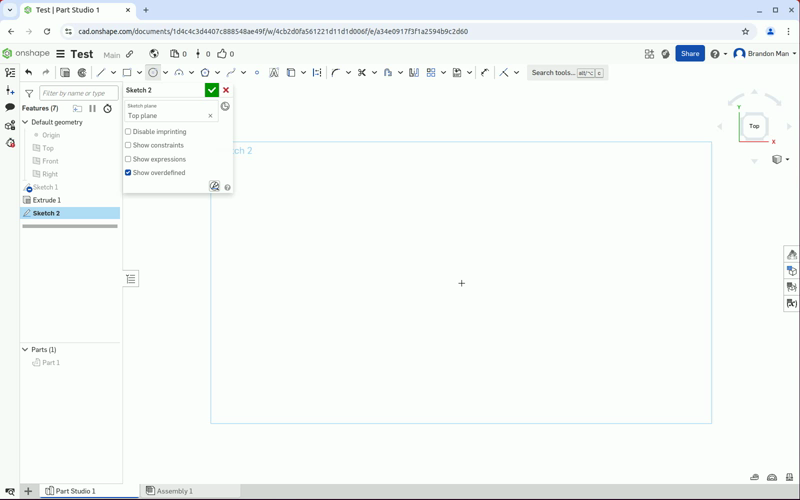
click(461, 282)
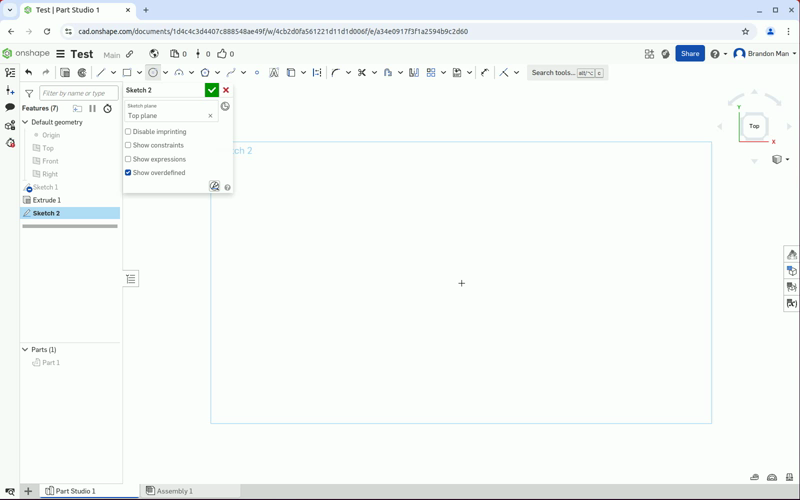
key_up(shift)
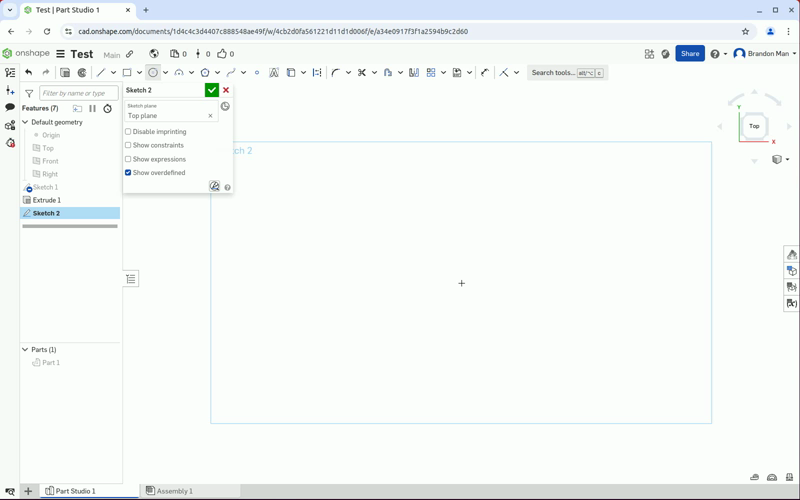
mouse_move(495, 282)
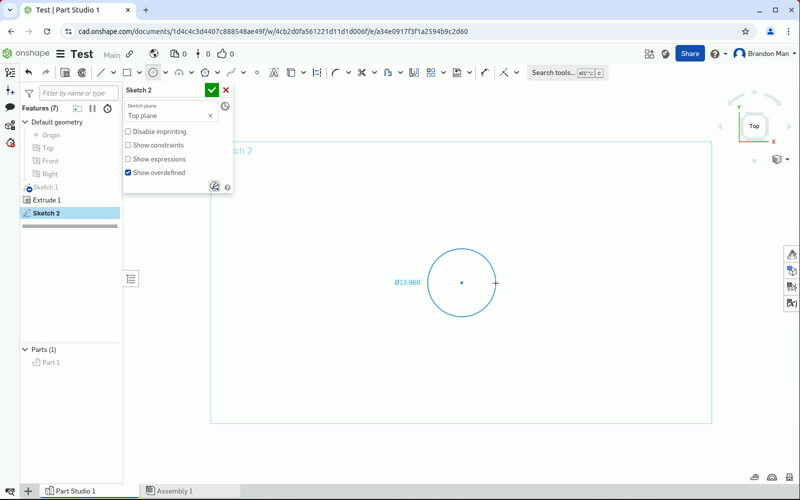
click(495, 282)
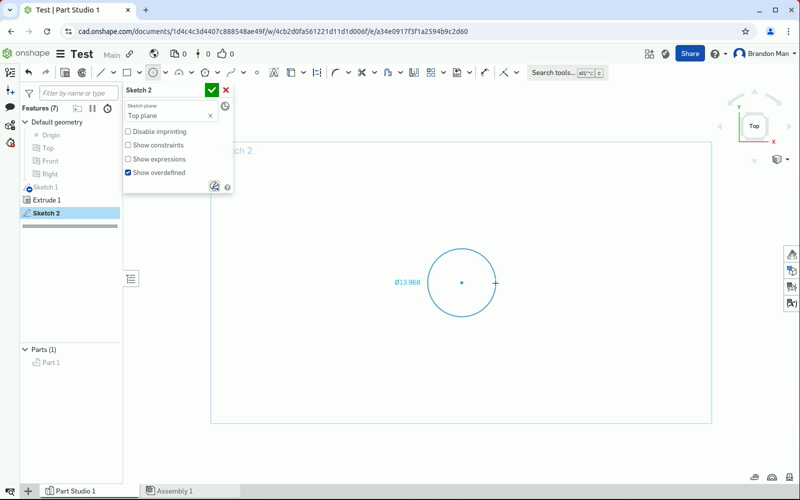
key(esc)
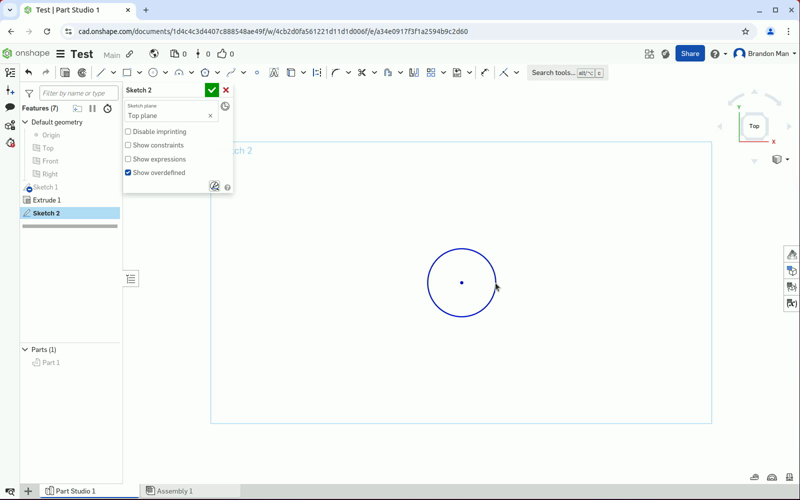
mouse_move(454, 291)
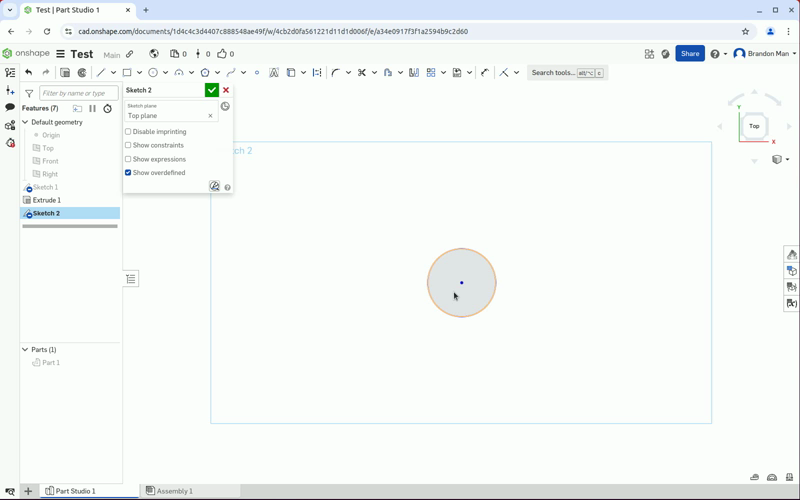
click(454, 291)
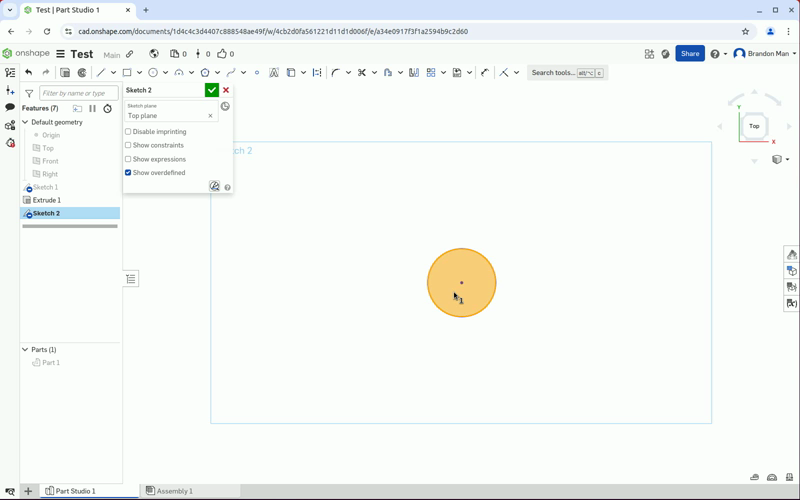
mouse_move(73, 352)
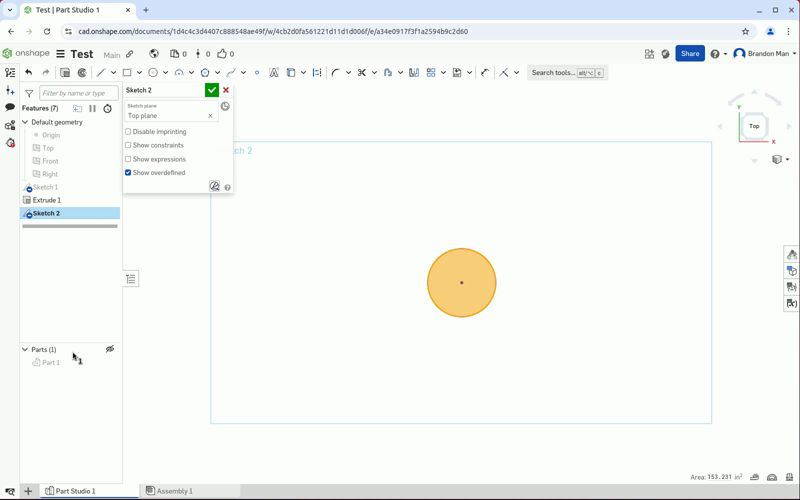
key(shift+y)
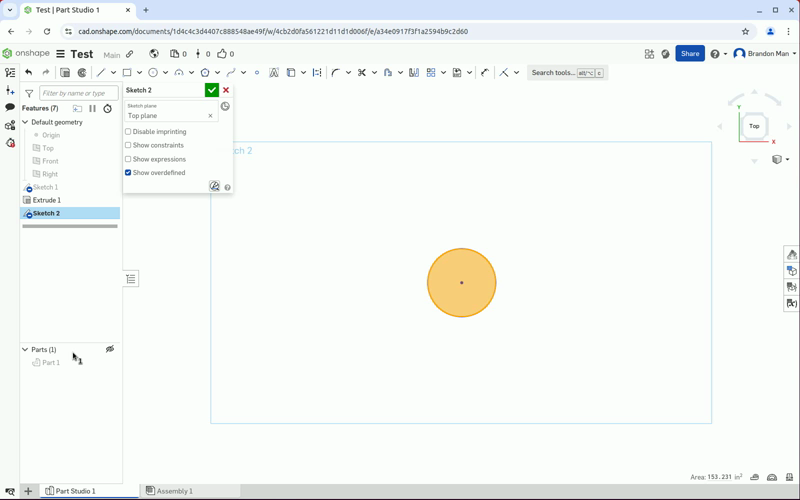
key(shift+e)
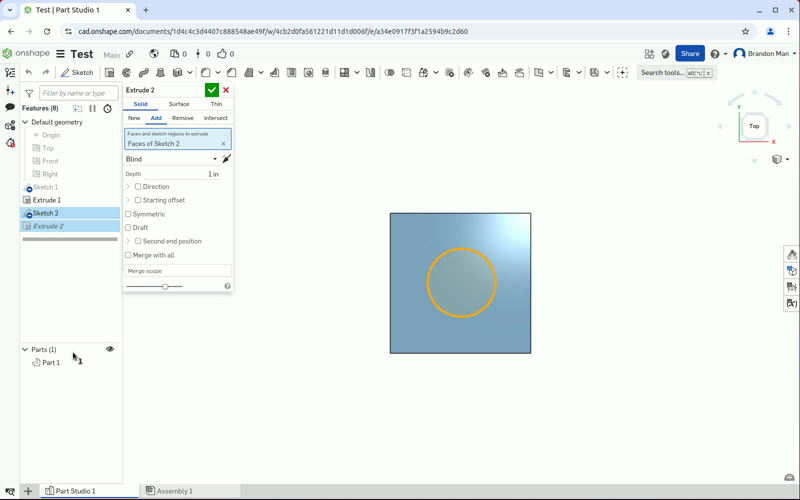
mouse_move(143, 106)
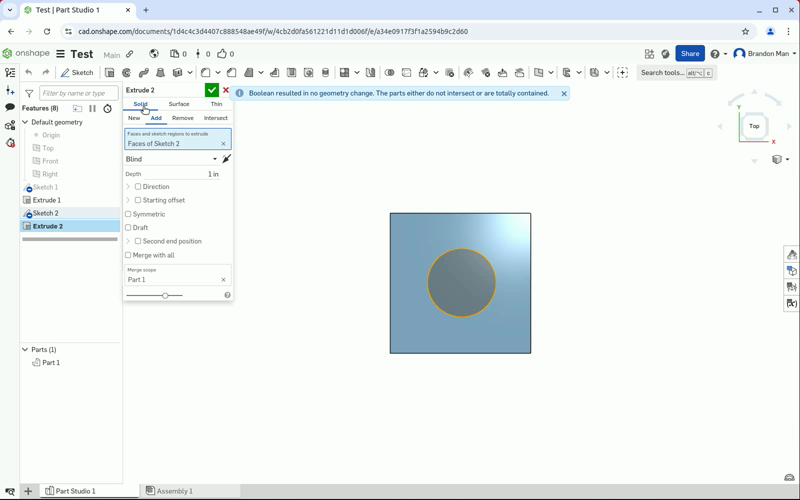
click(143, 106)
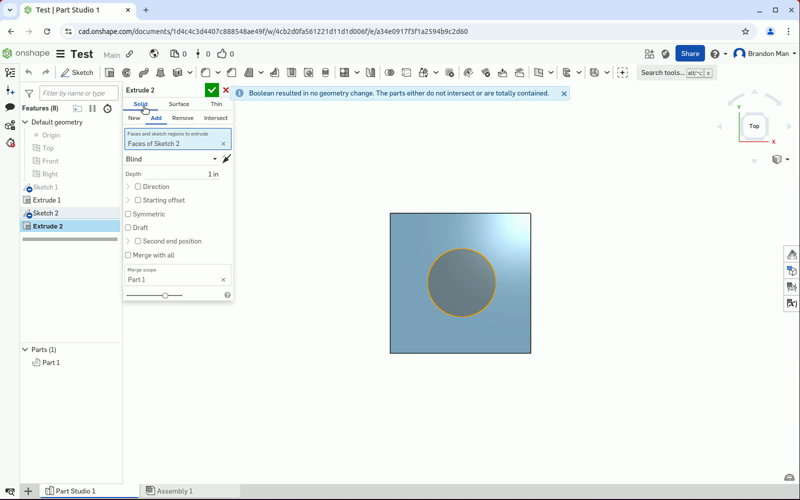
mouse_move(186, 120)
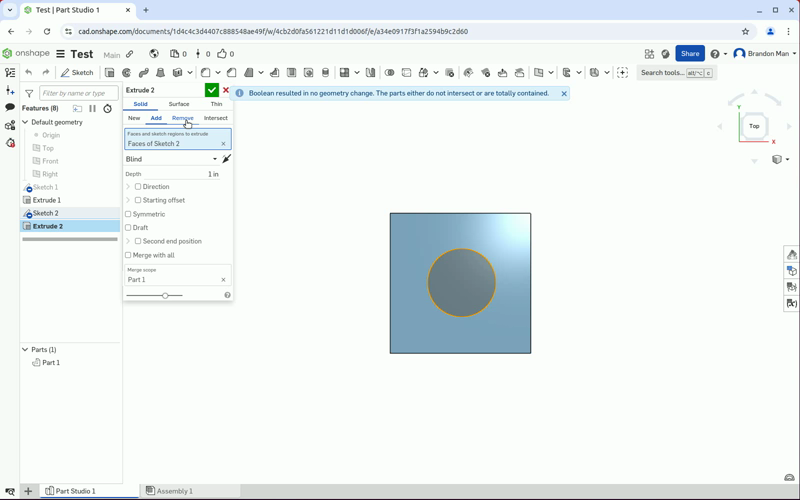
click(186, 120)
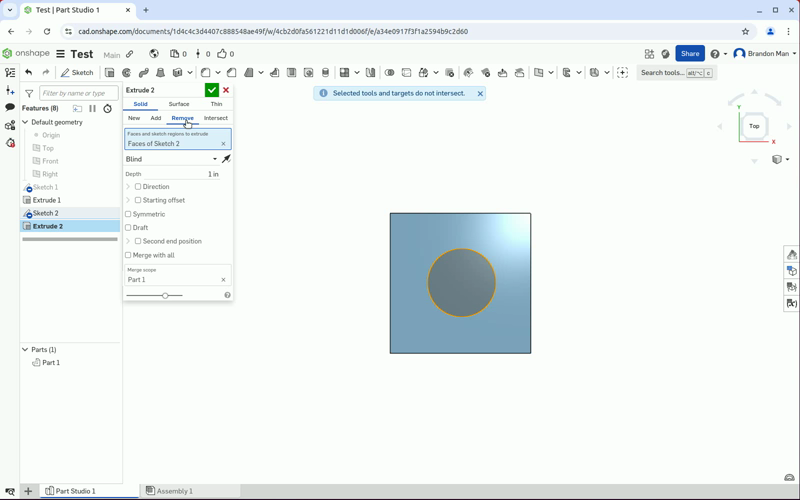
key(tab, 4)
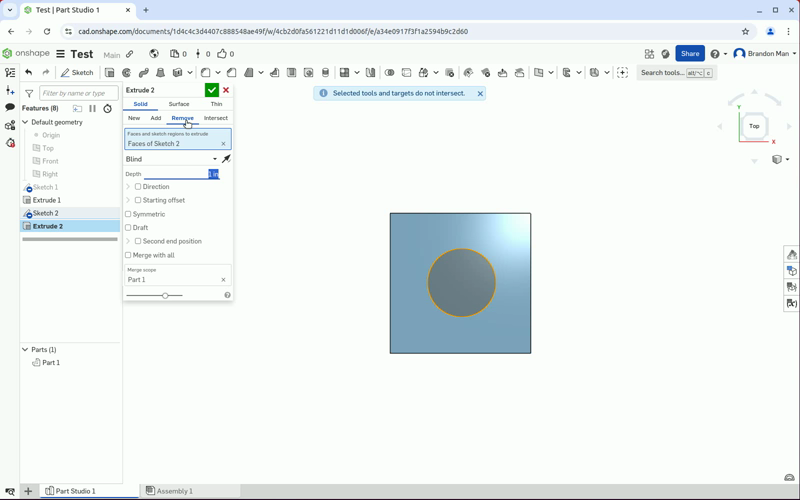
text(-11.554)
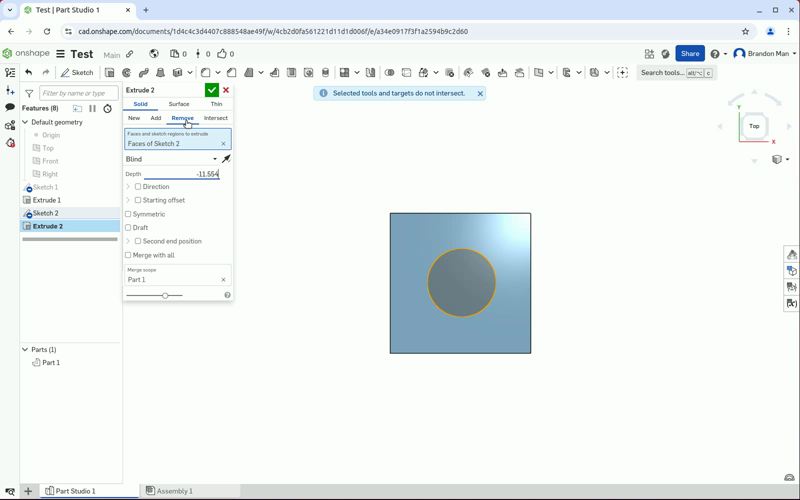
key(tab, 6)
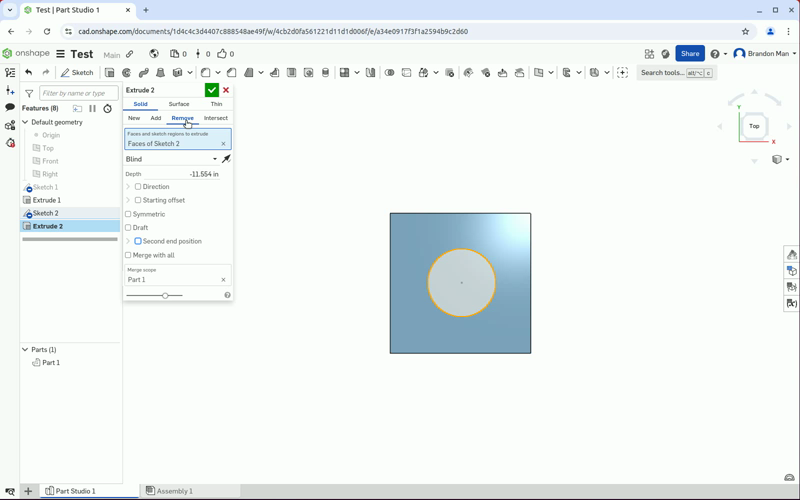
key(space)
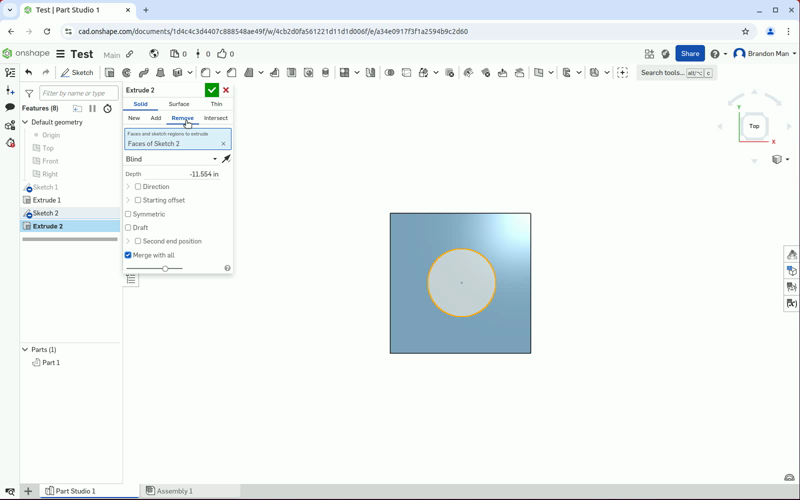
key(enter)
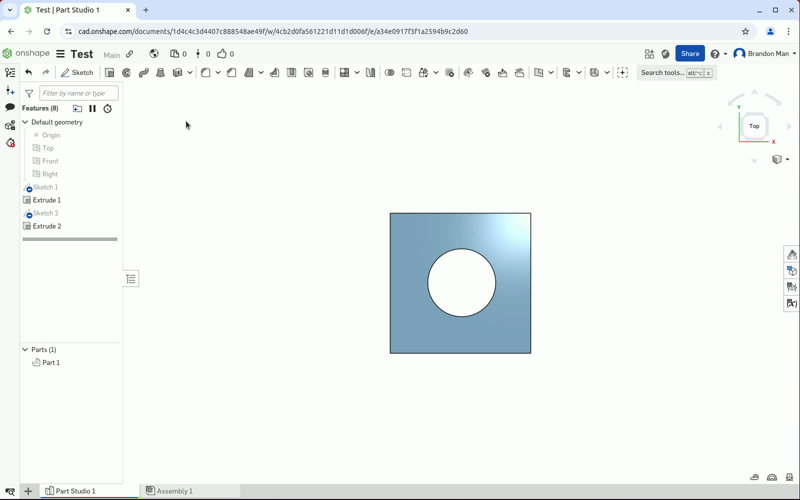
key(shift+h)
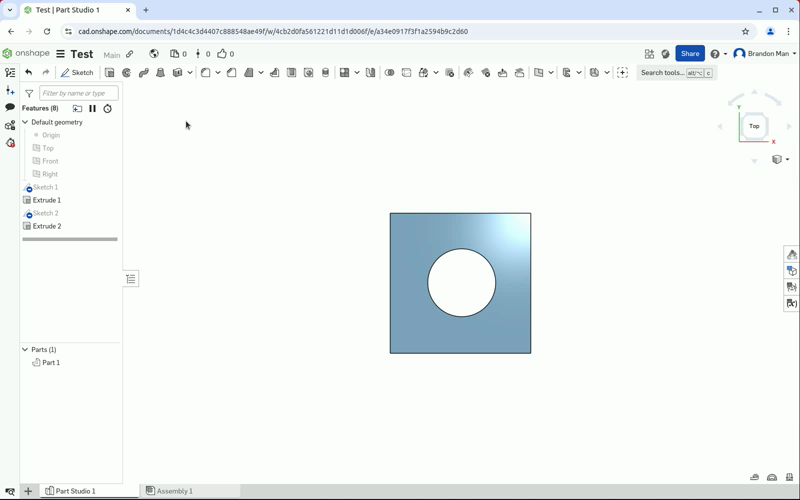
key(shift+h)
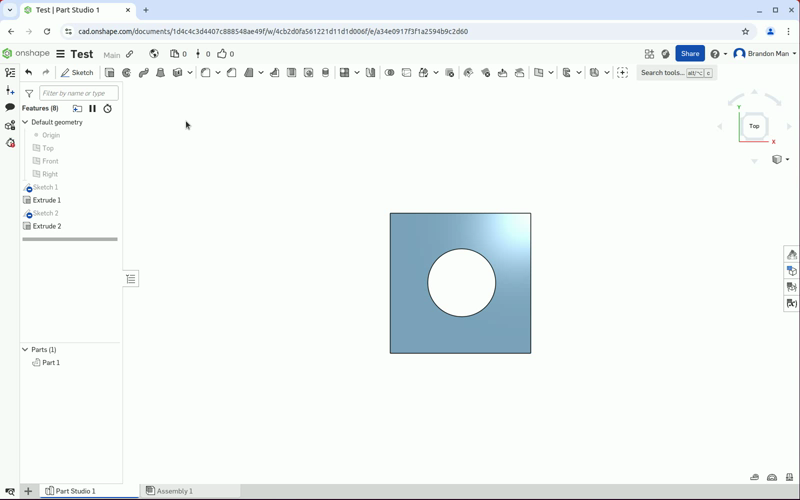
mouse_move(73, 189)
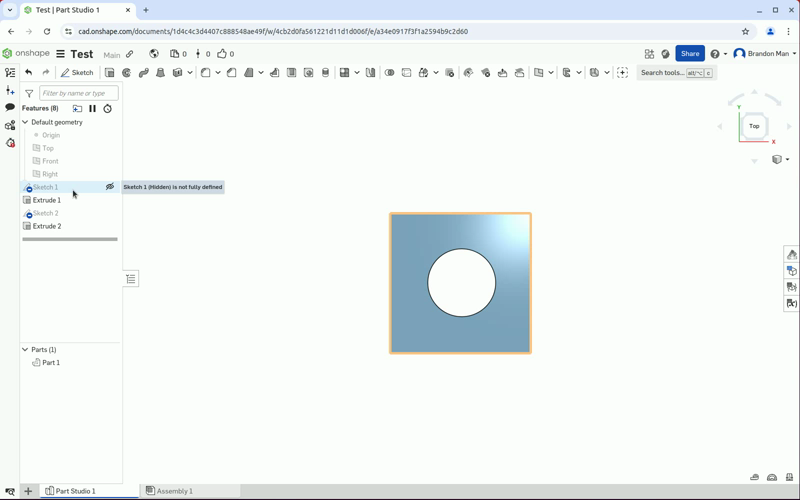
click(73, 189)
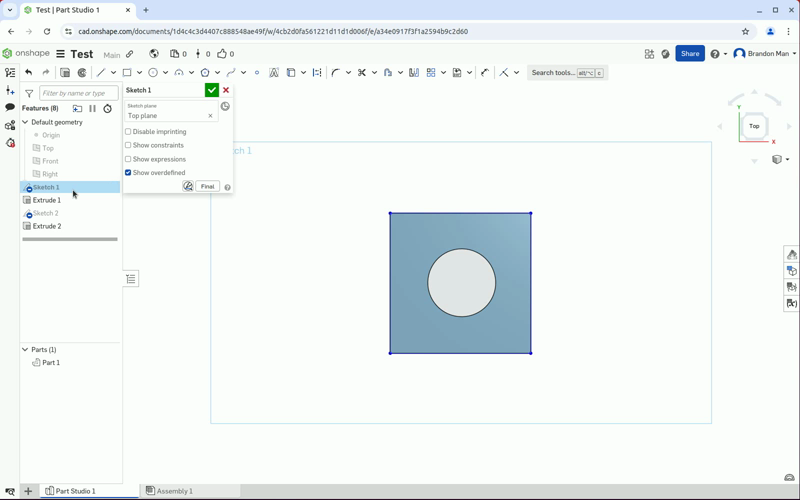
mouse_move(229, 92)
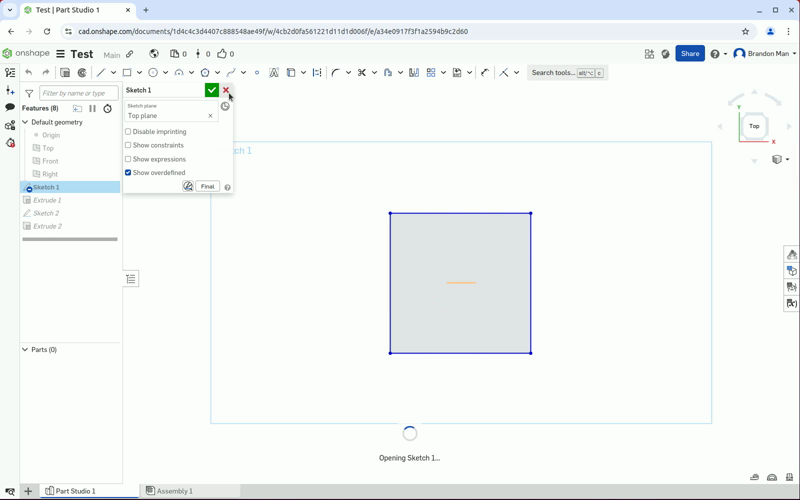
click(229, 92)
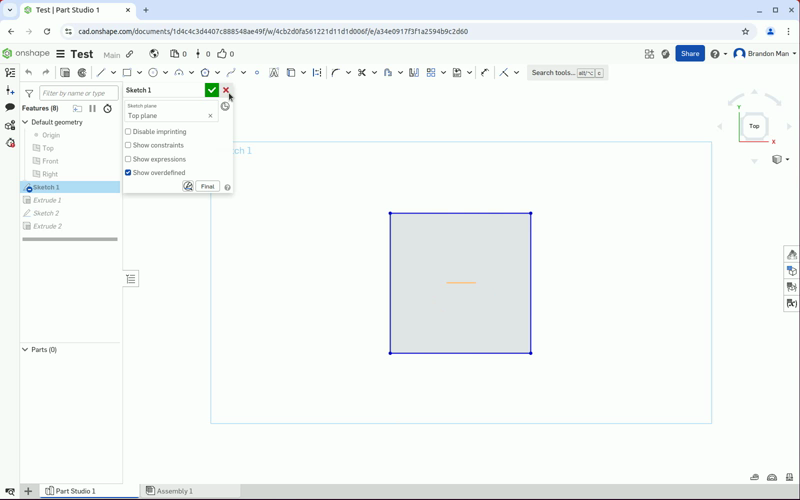
key(shift+s)
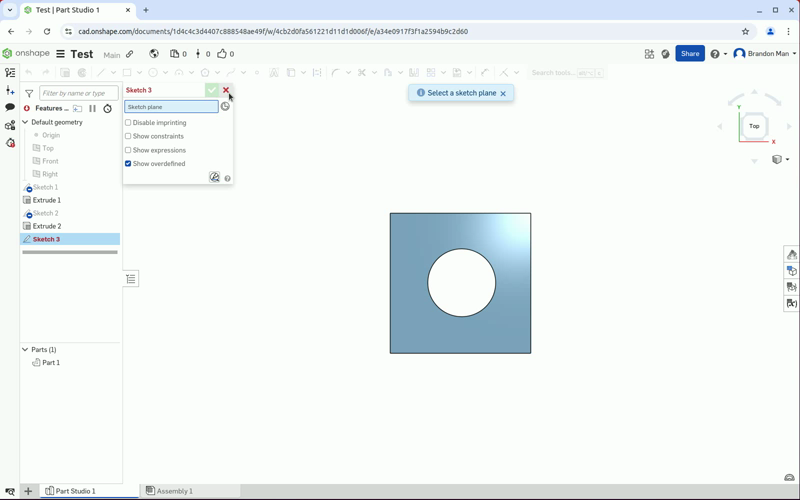
mouse_move(73, 150)
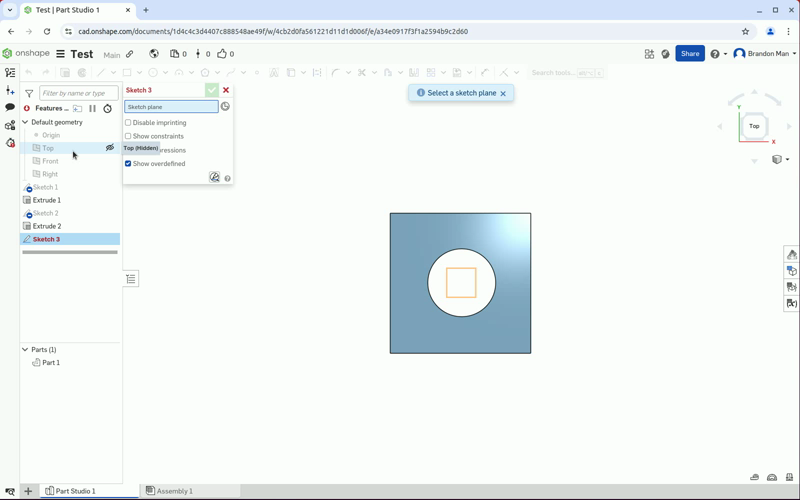
click(73, 150)
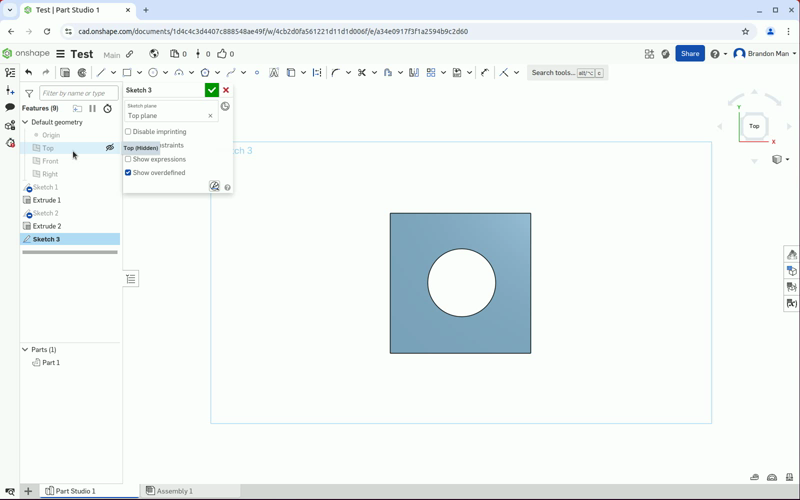
mouse_move(73, 352)
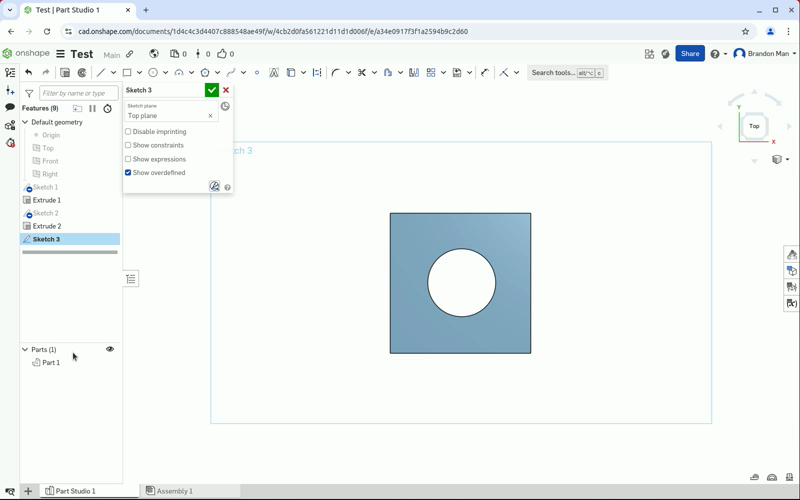
key(y)
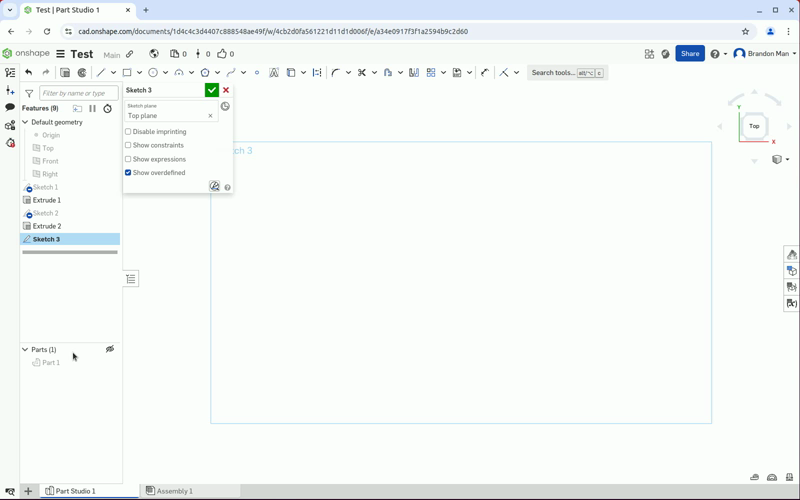
key(l)
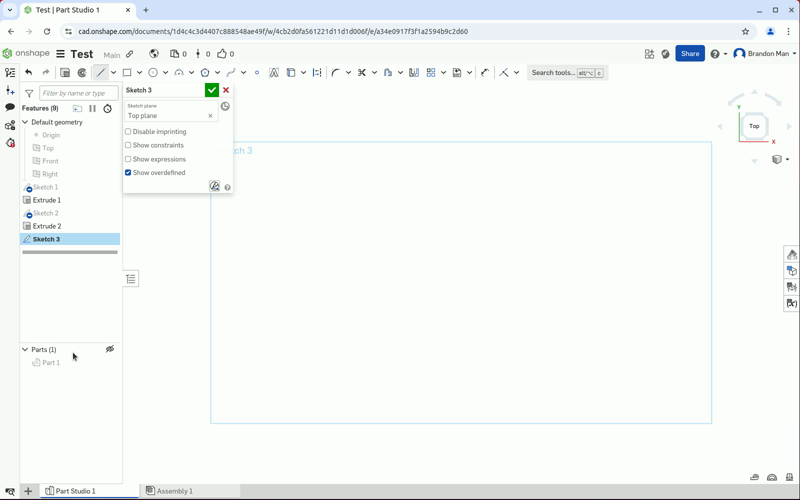
key_down(shift)
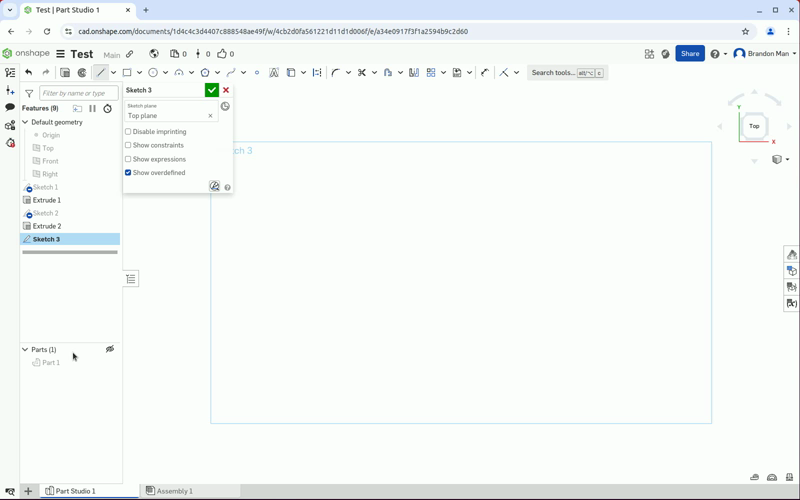
mouse_move(390, 353)
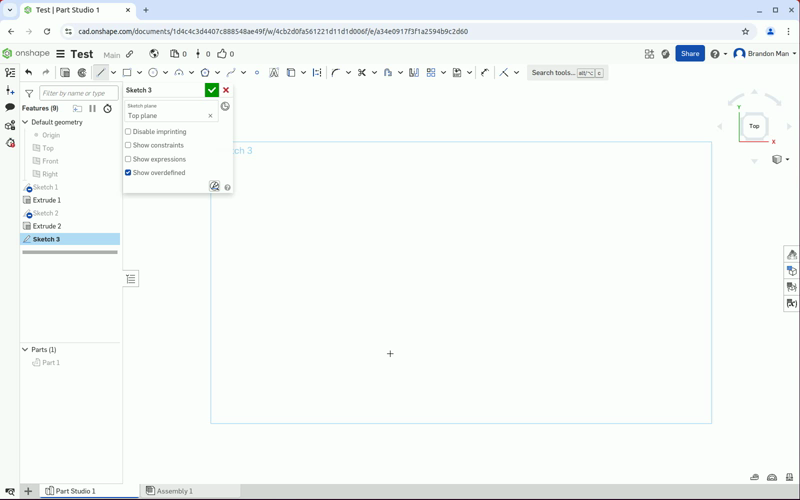
click(390, 353)
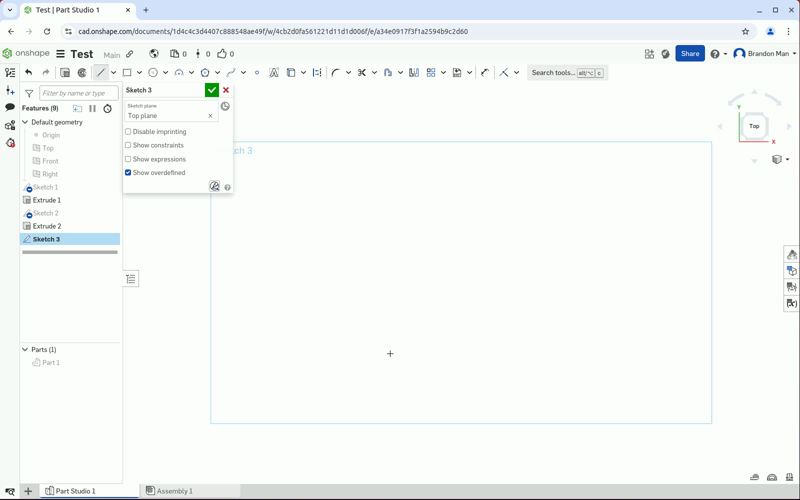
key_up(shift)
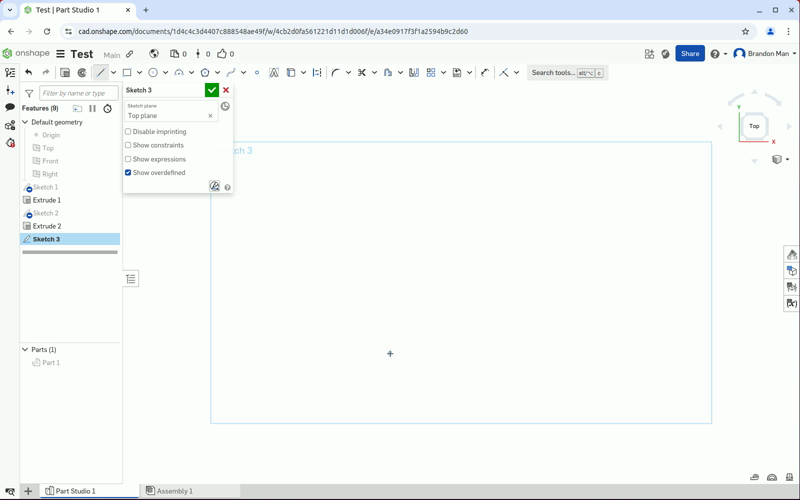
key_down(shift)
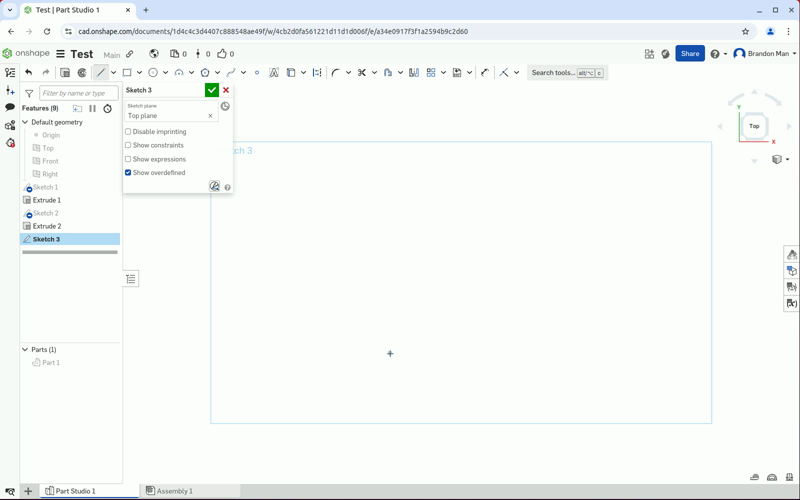
mouse_move(461, 353)
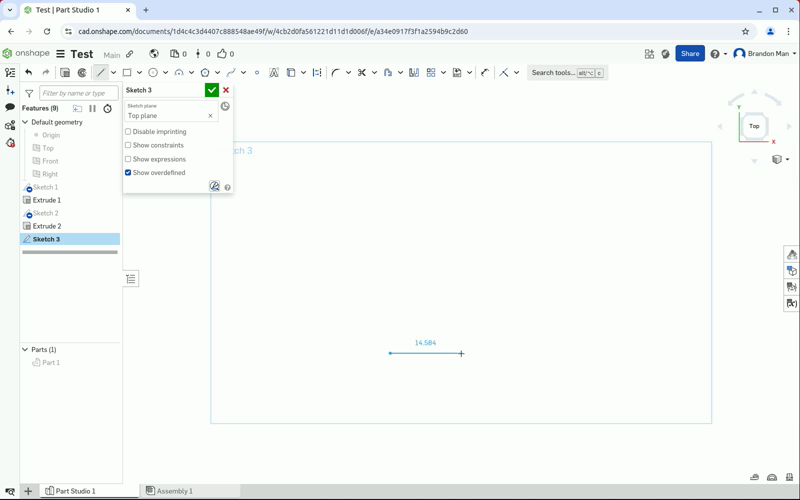
click(461, 353)
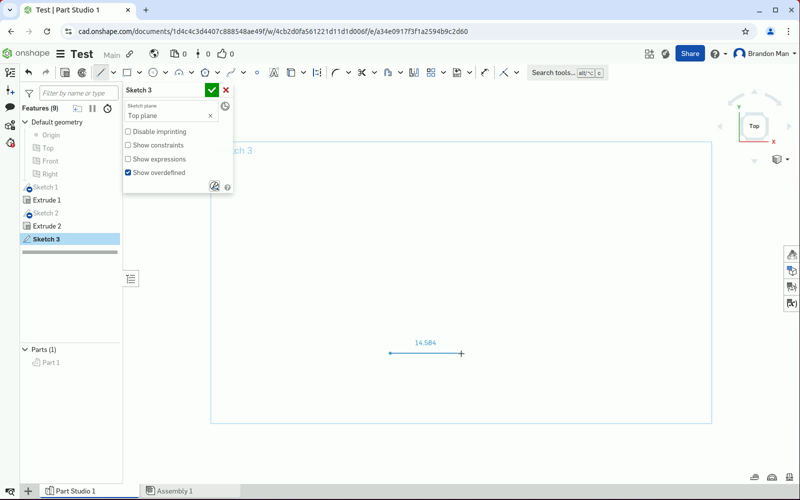
key_up(shift)
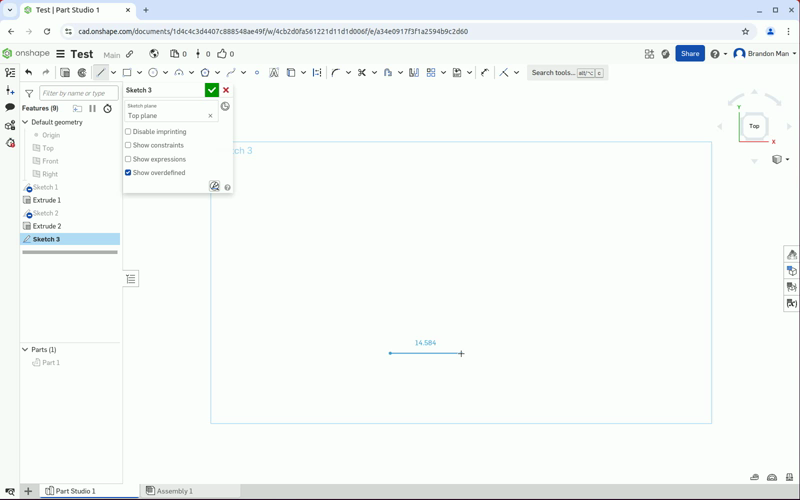
key(esc)
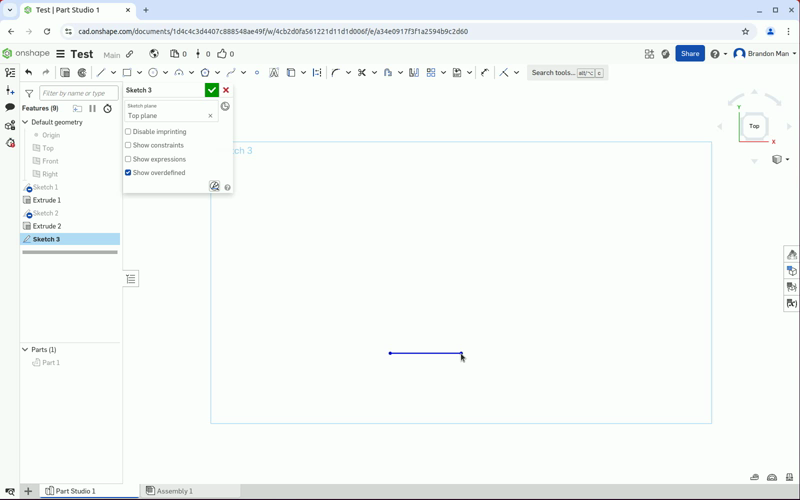
key(a)
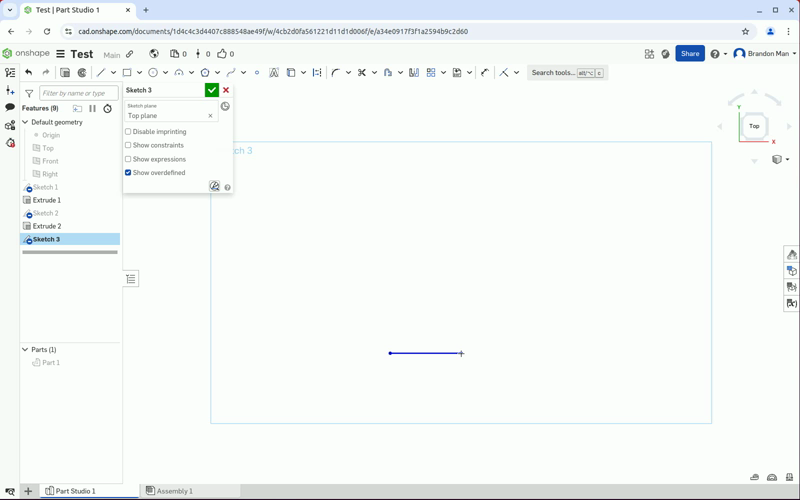
mouse_move(461, 353)
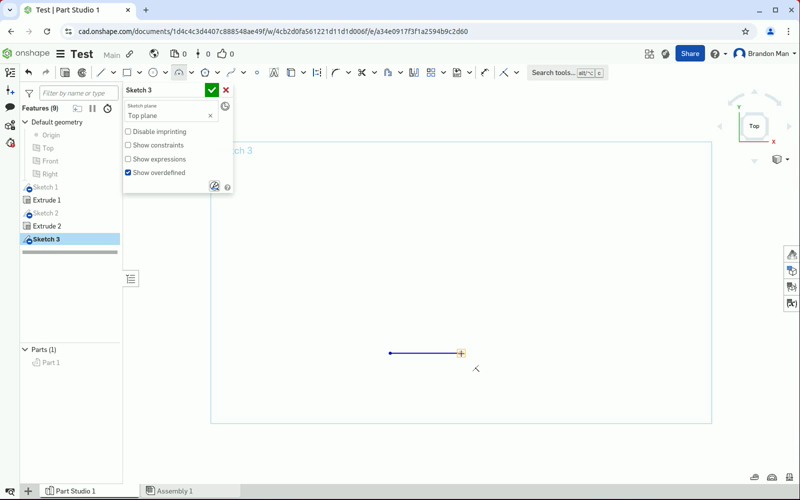
click(461, 353)
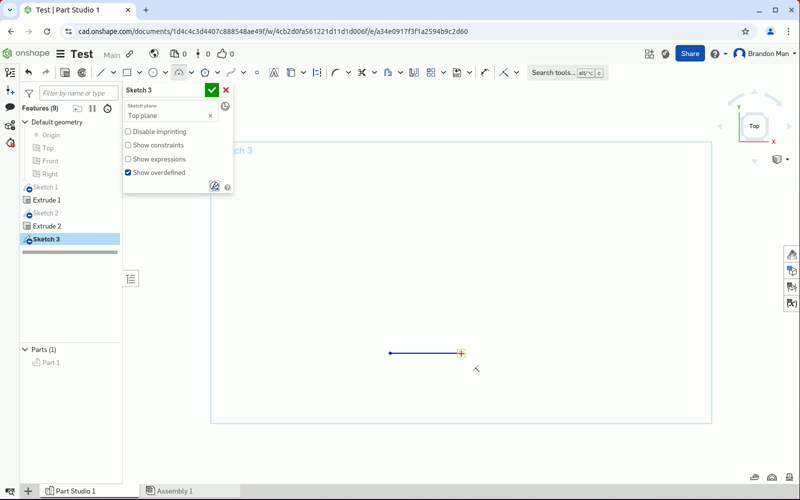
key_down(shift)
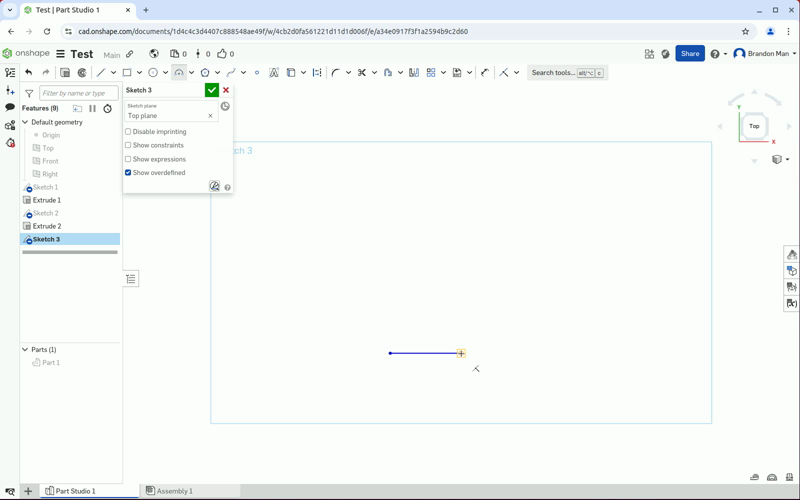
mouse_move(390, 306)
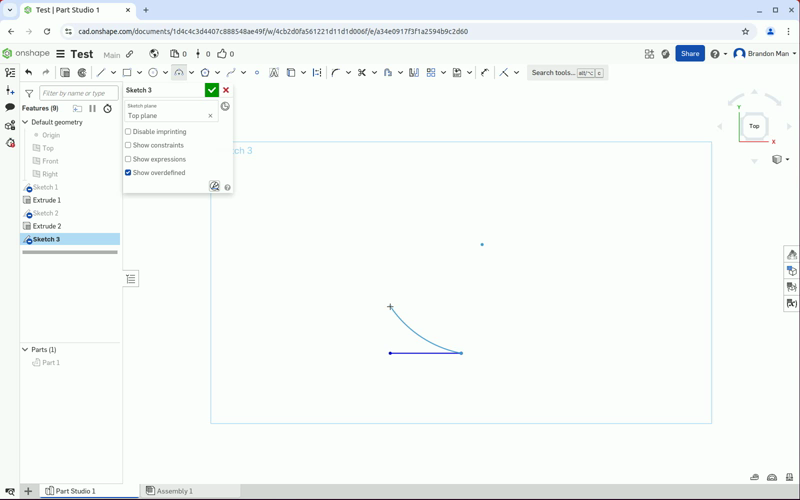
click(390, 306)
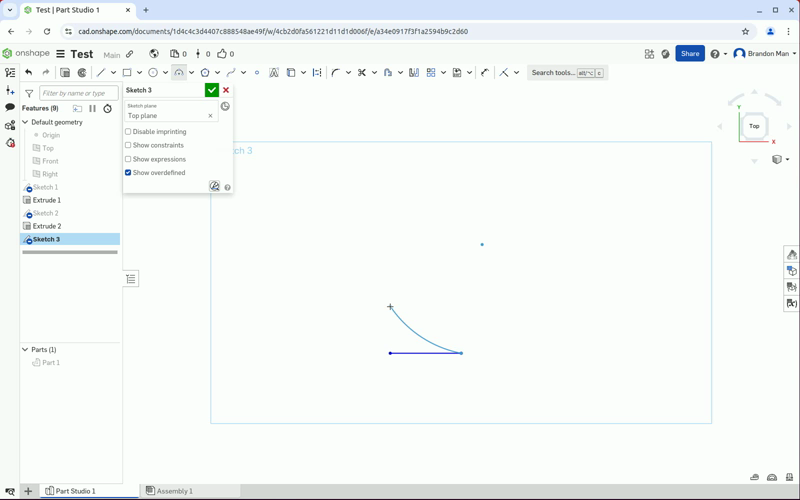
mouse_move(418, 340)
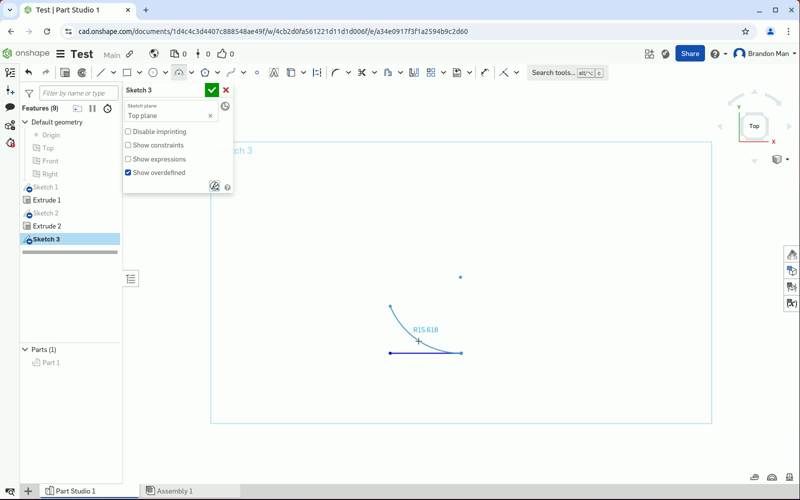
click(418, 340)
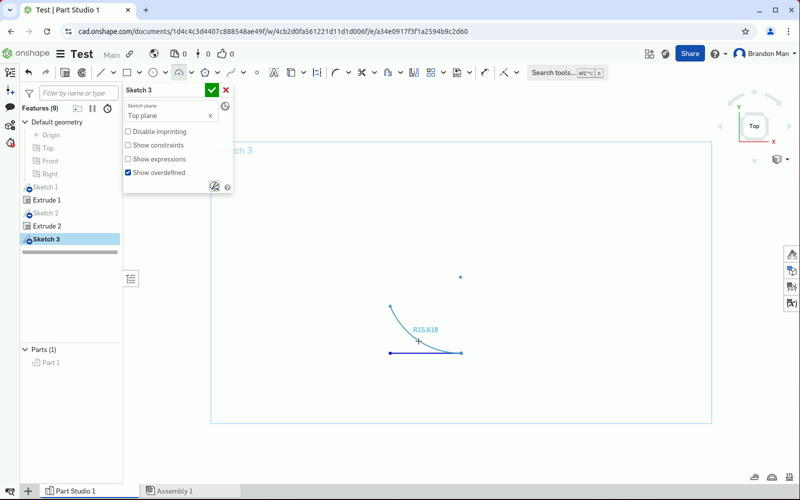
key_up(shift)
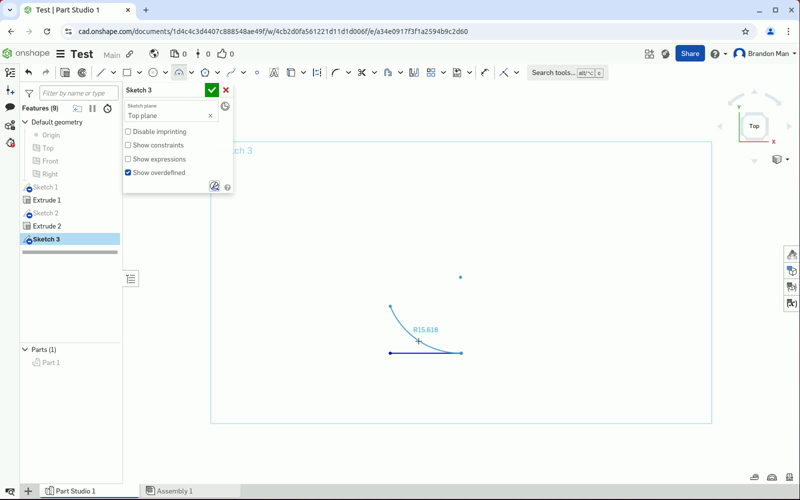
key(esc)
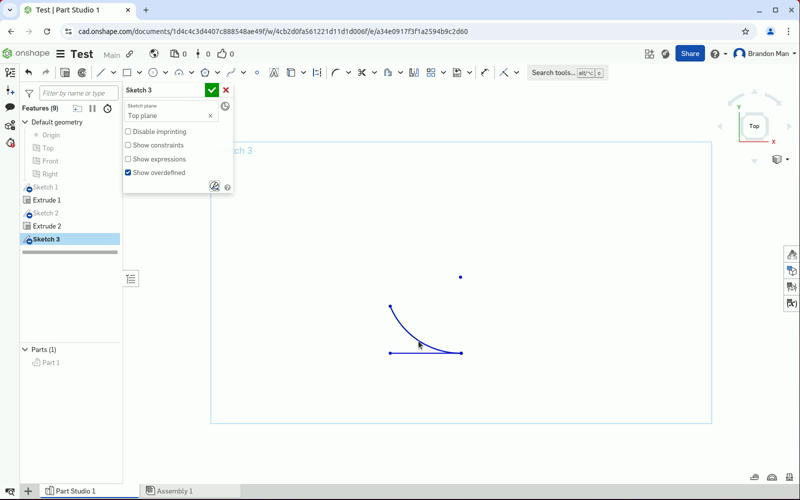
key(l)
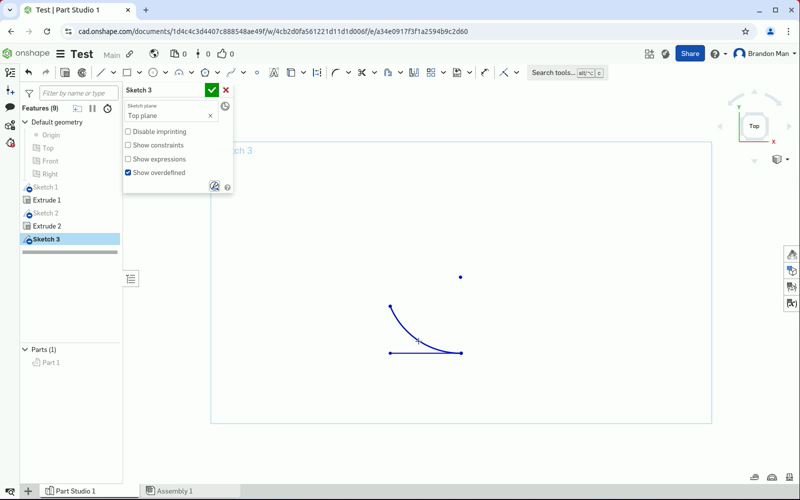
mouse_move(390, 306)
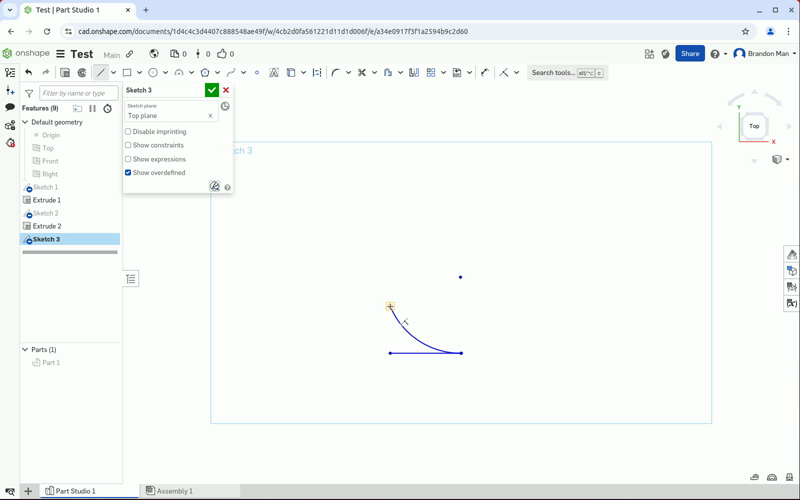
click(390, 306)
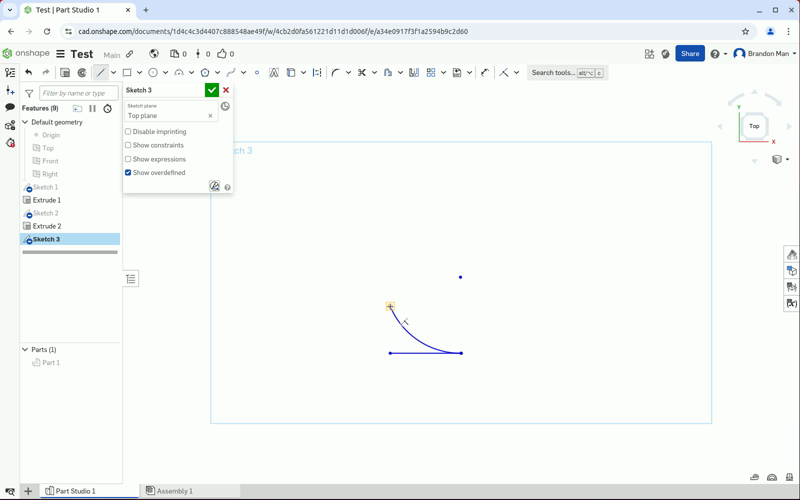
mouse_move(420, 306)
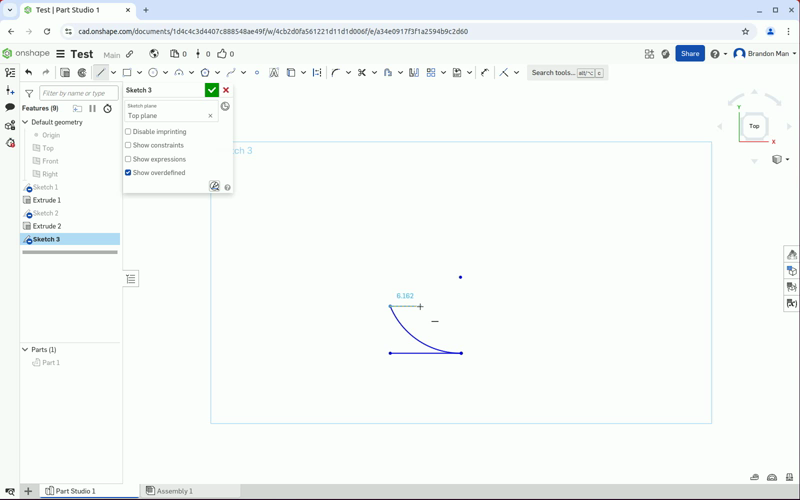
key_down(shift)
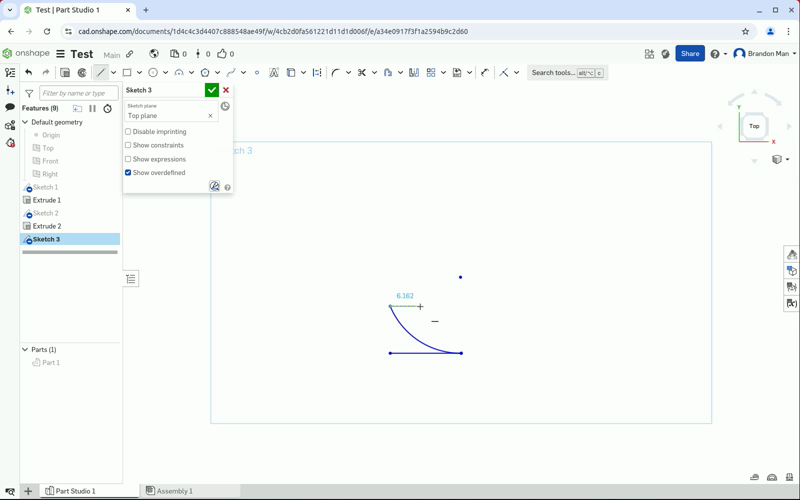
mouse_move(390, 353)
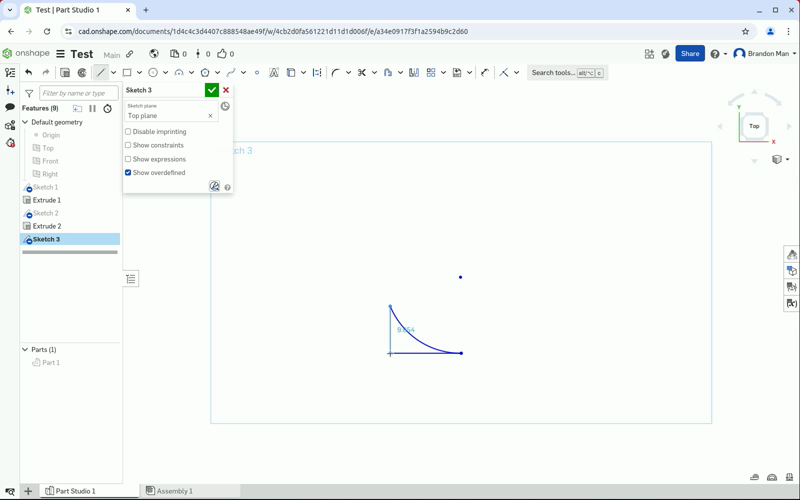
key_up(shift)
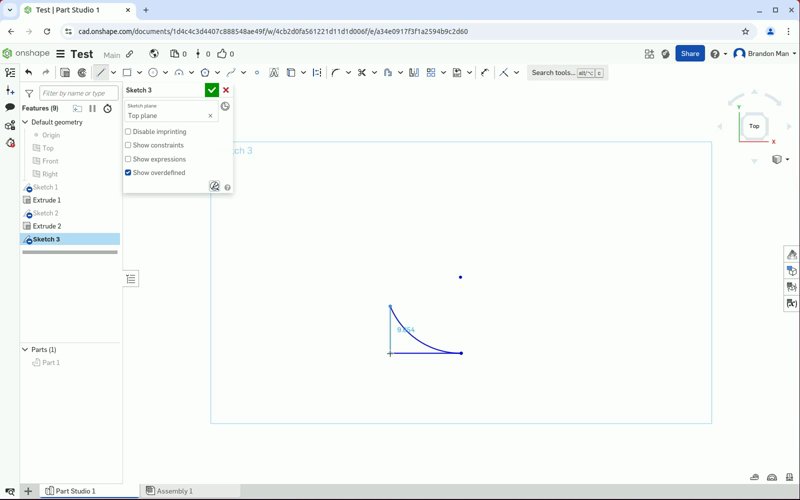
click(390, 353)
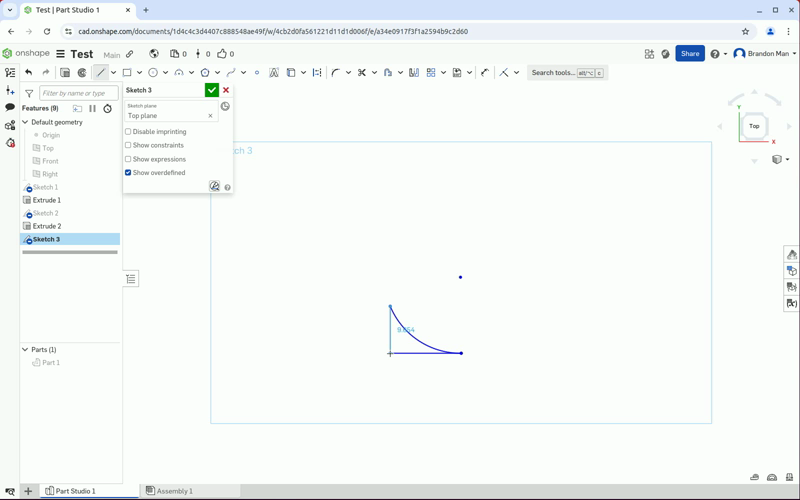
key(esc)
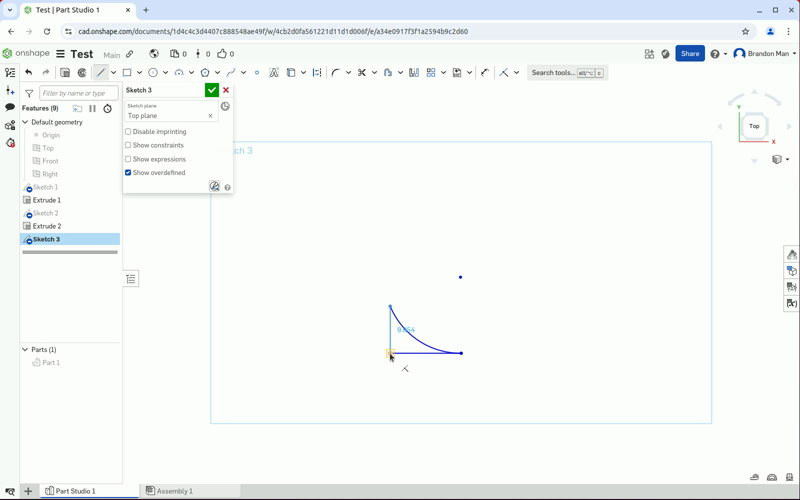
mouse_move(417, 346)
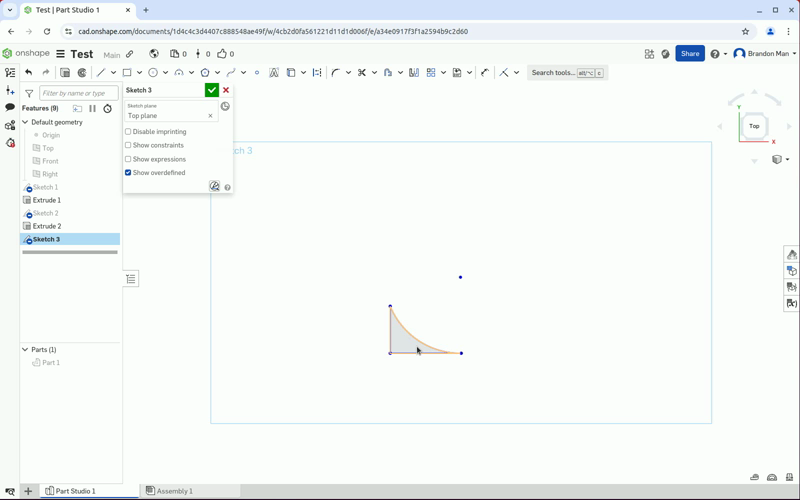
scroll(6)
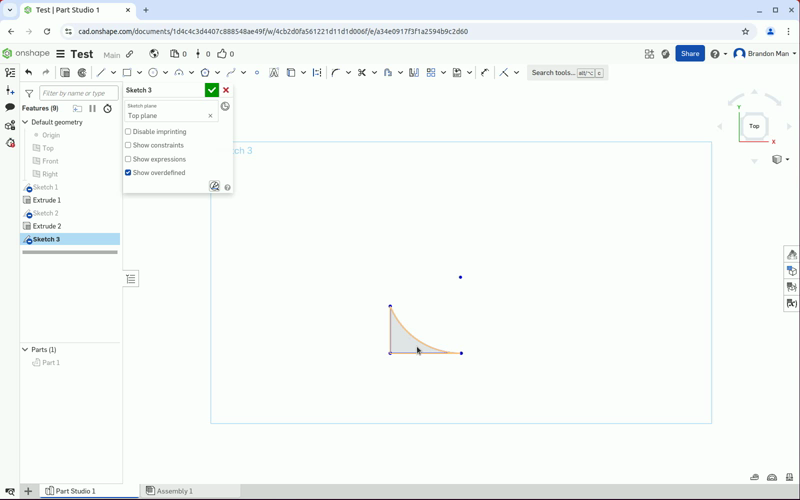
scroll(6)
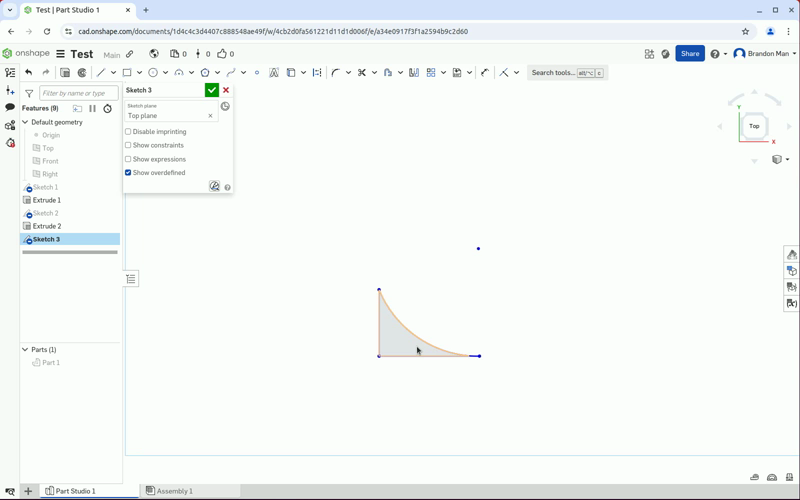
scroll(6)
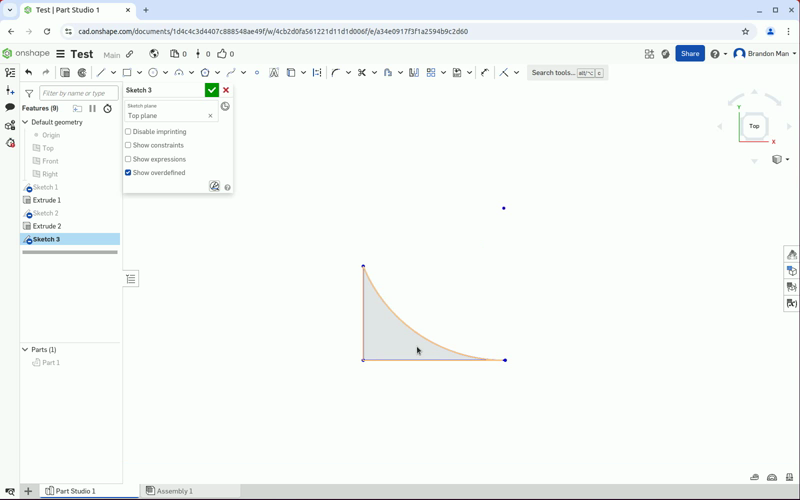
scroll(6)
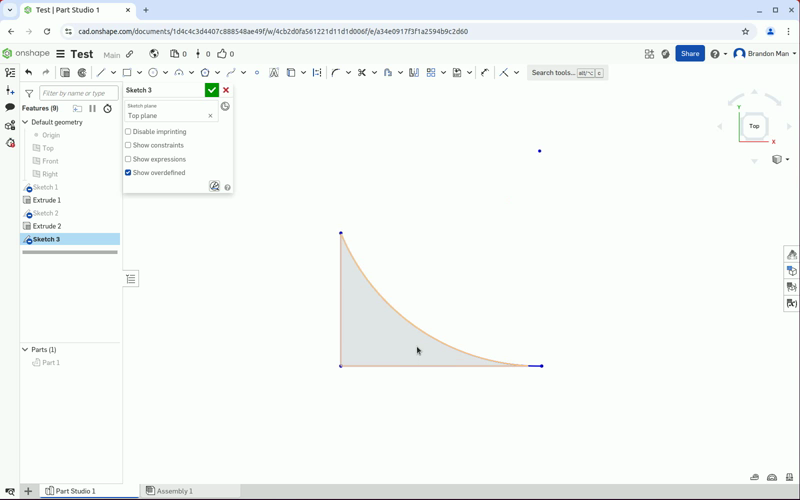
scroll(6)
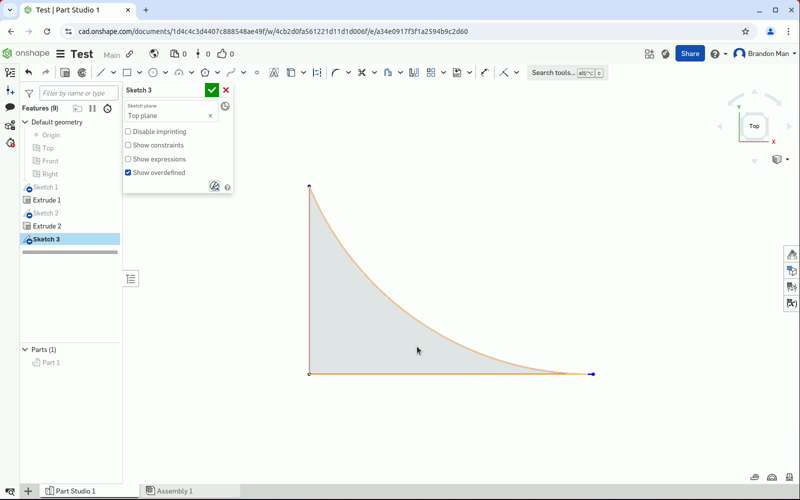
scroll(6)
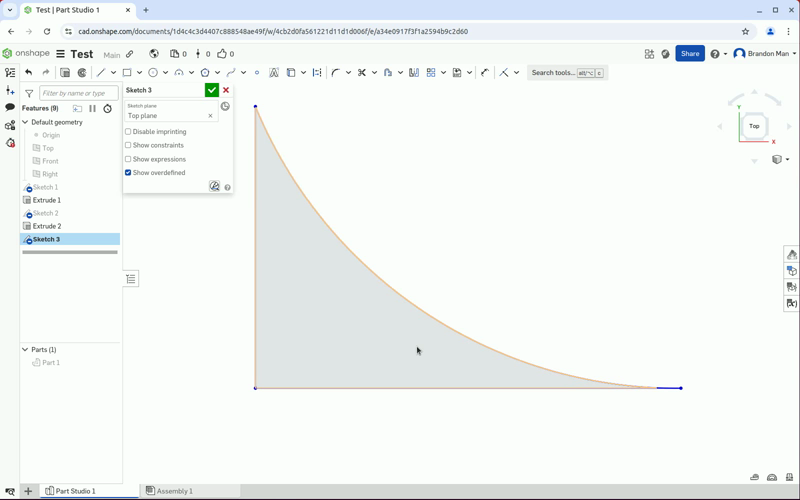
scroll(6)
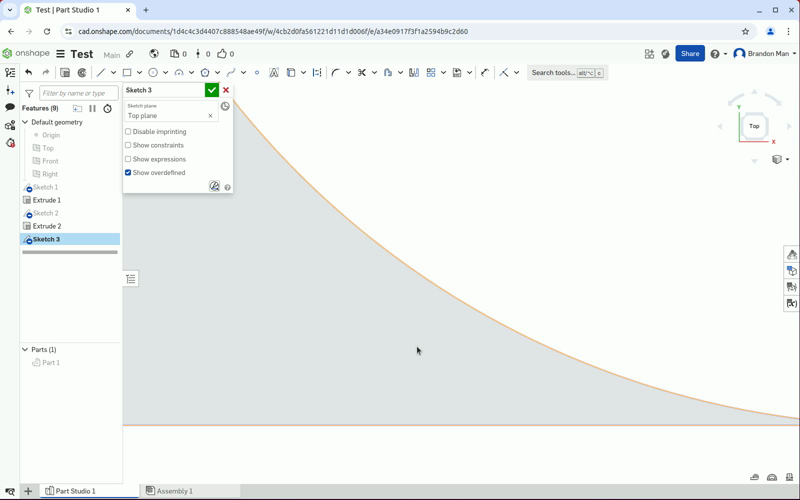
click(417, 346)
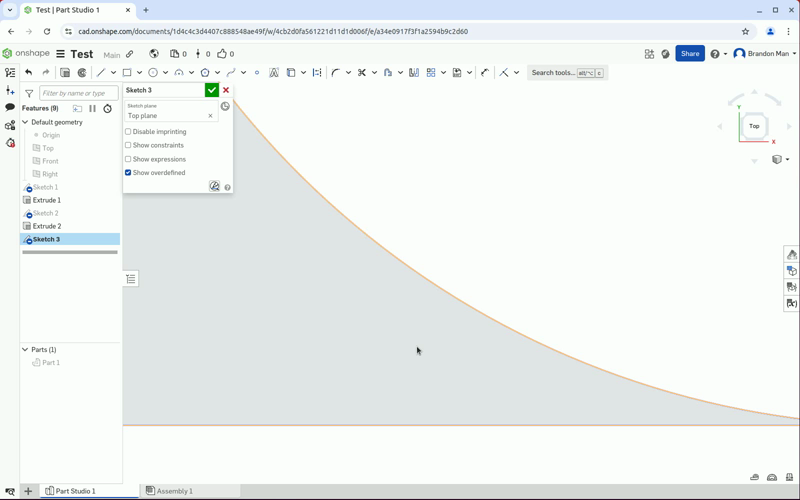
scroll(-6)
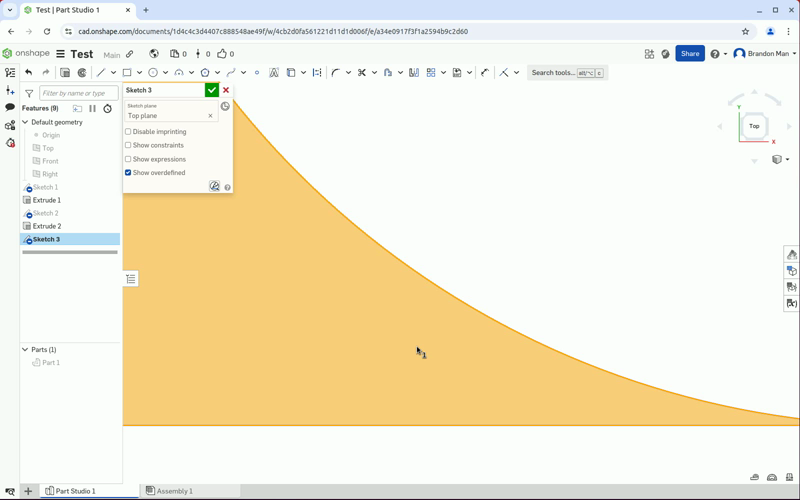
scroll(-6)
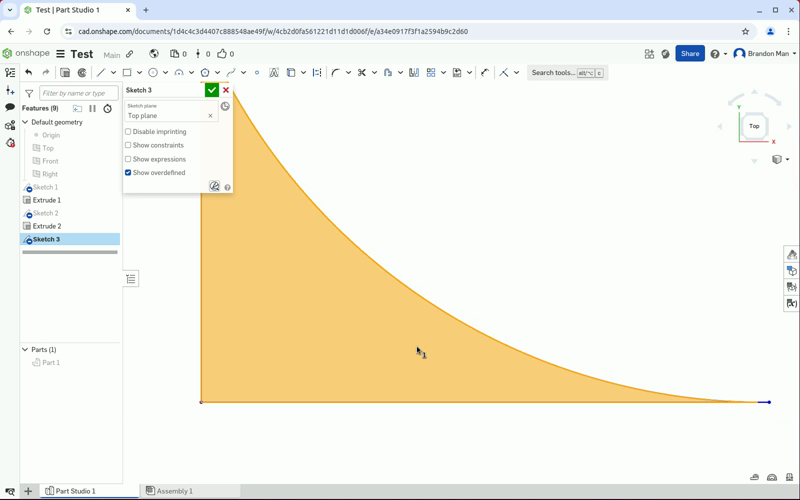
scroll(-6)
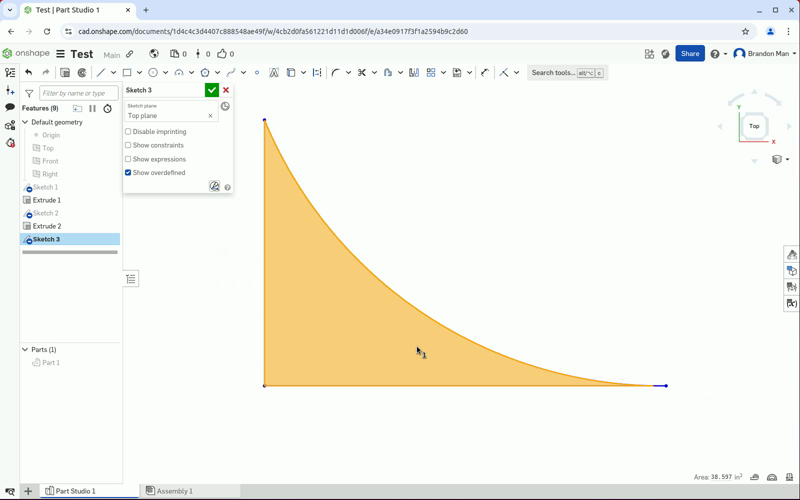
scroll(-6)
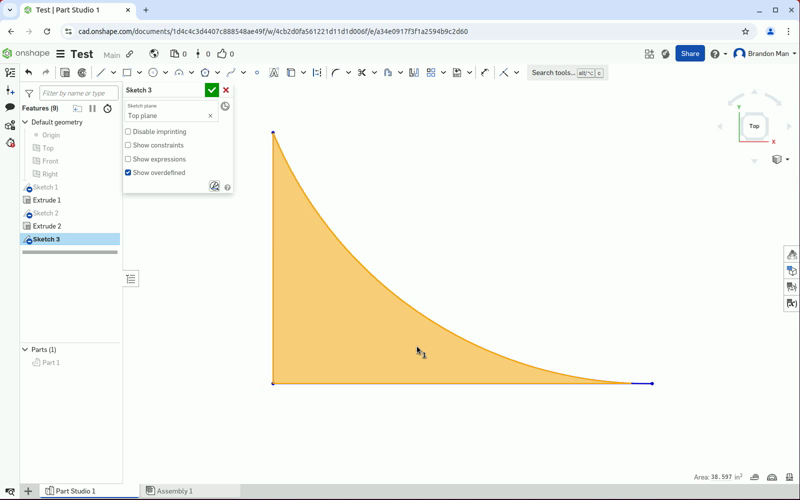
scroll(-6)
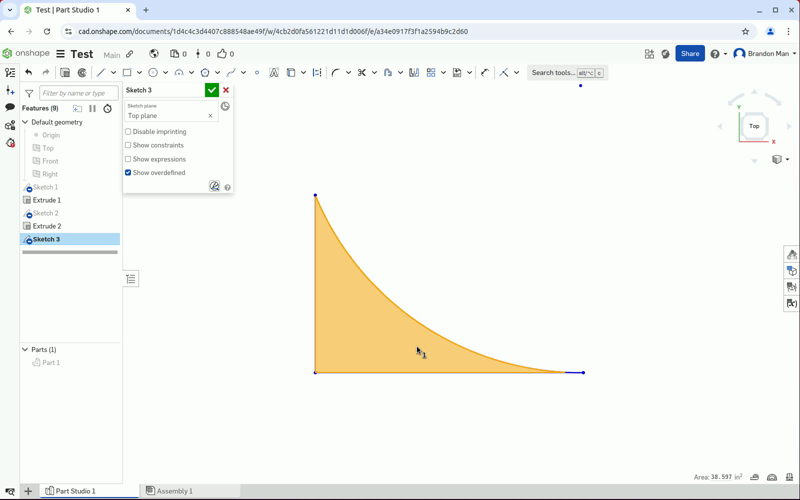
scroll(-6)
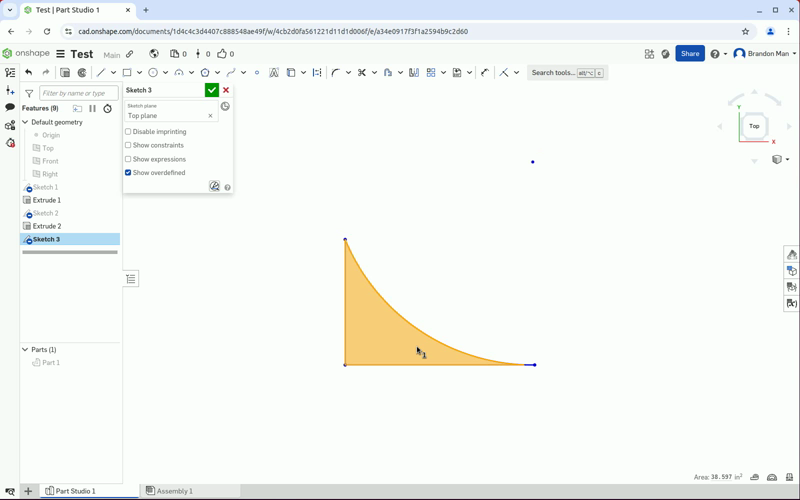
scroll(-6)
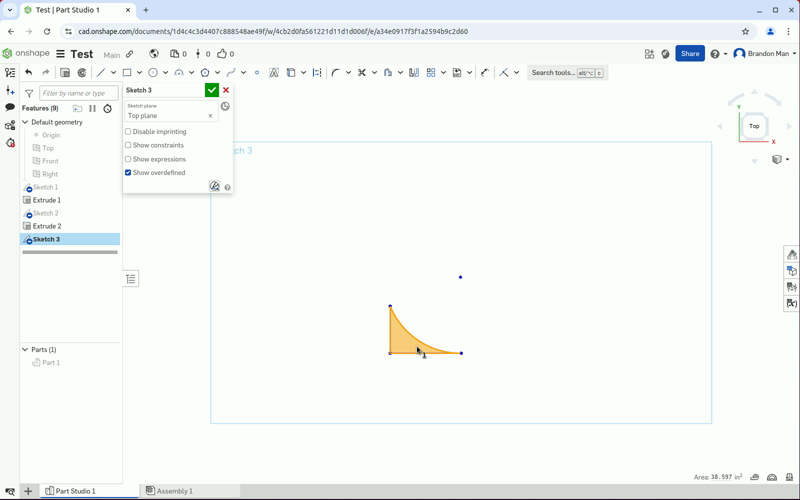
mouse_move(73, 352)
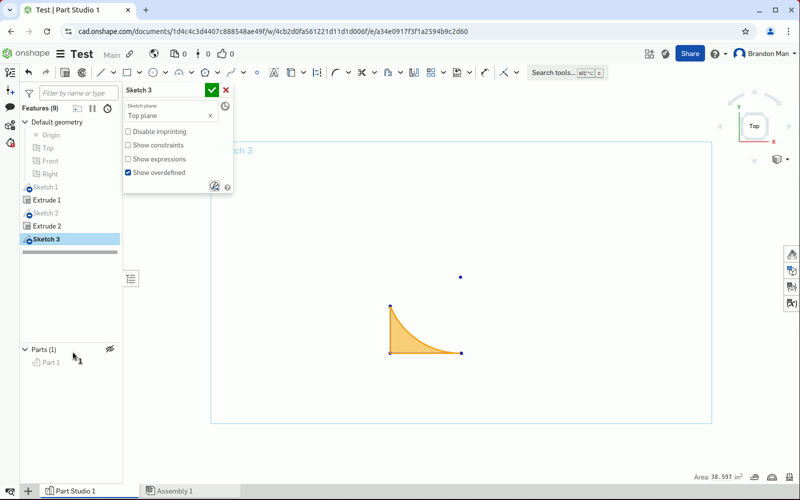
key(shift+y)
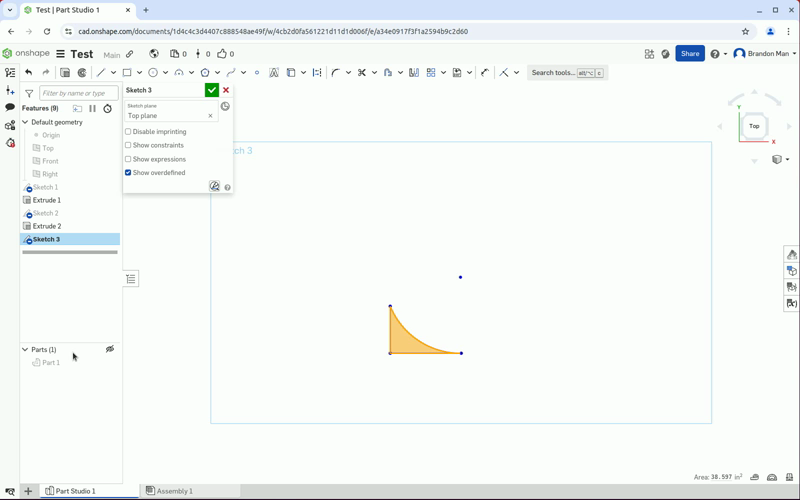
key(shift+e)
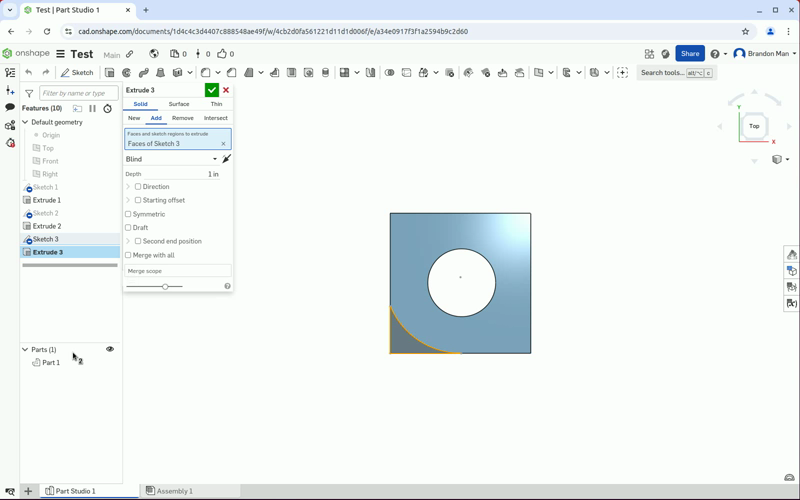
mouse_move(143, 106)
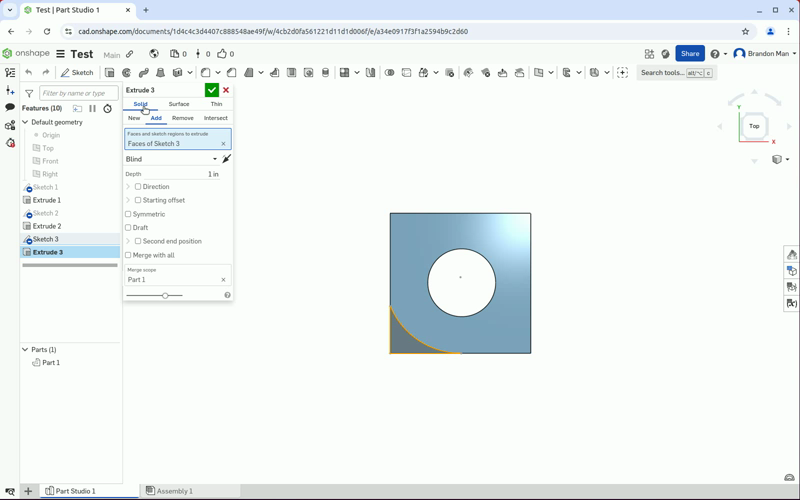
click(143, 106)
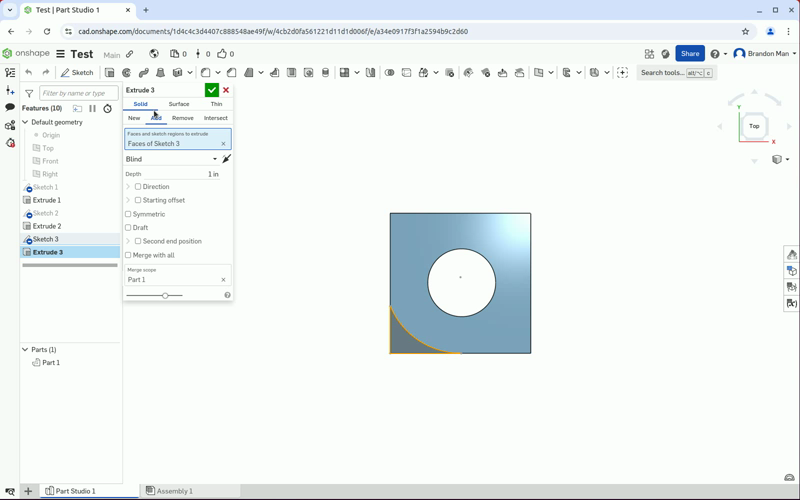
mouse_move(186, 120)
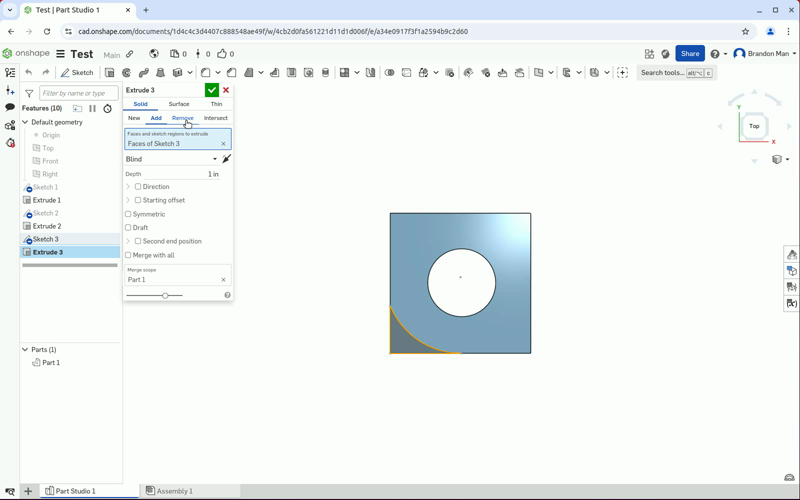
click(186, 120)
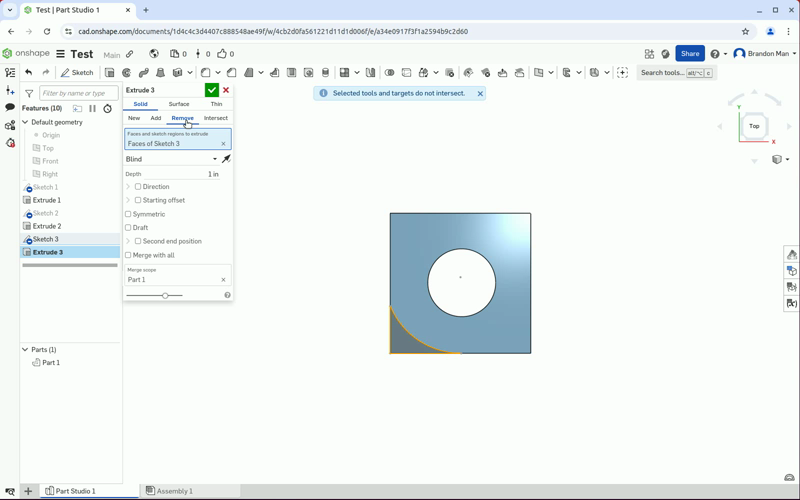
key(tab, 4)
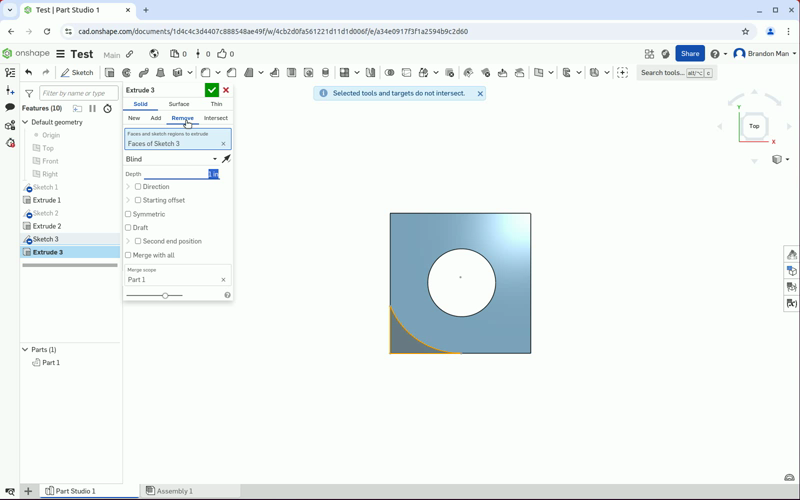
text(-11.554)
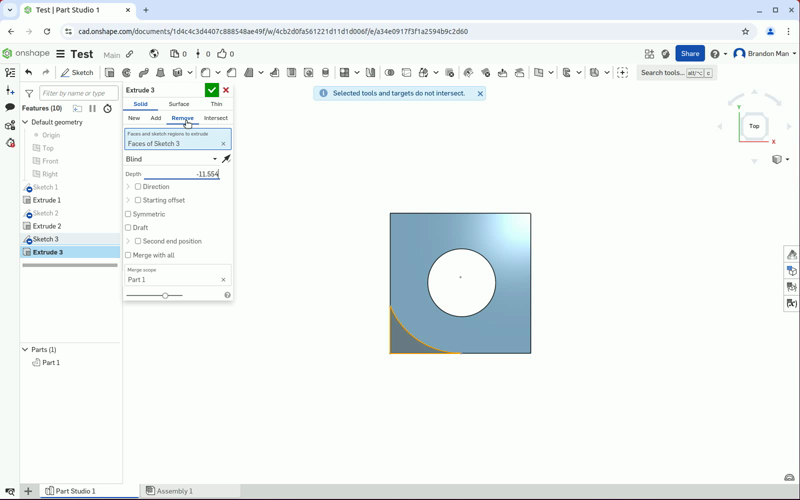
key(tab, 6)
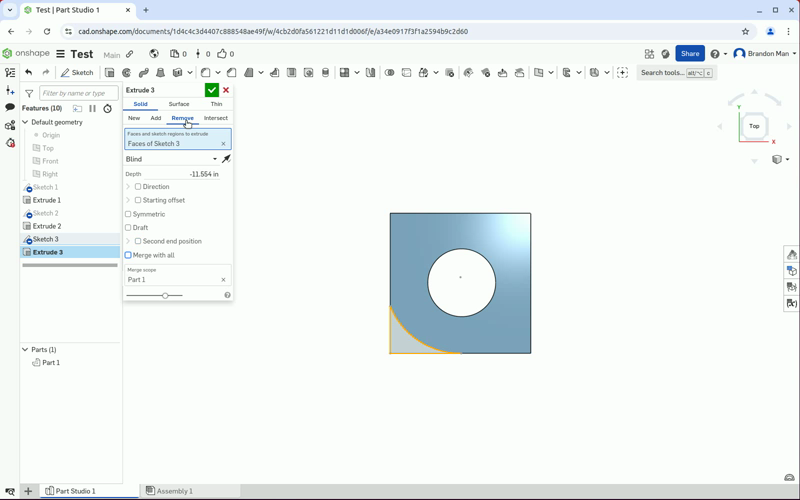
key(space)
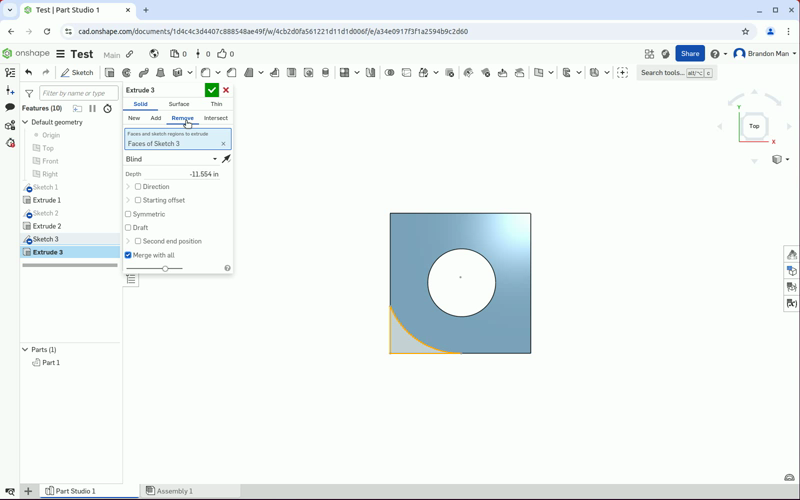
key(enter)
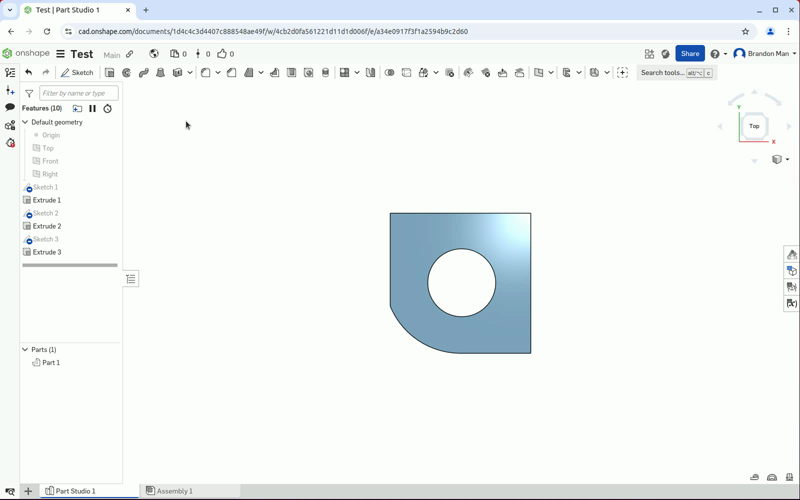
key(shift+h)
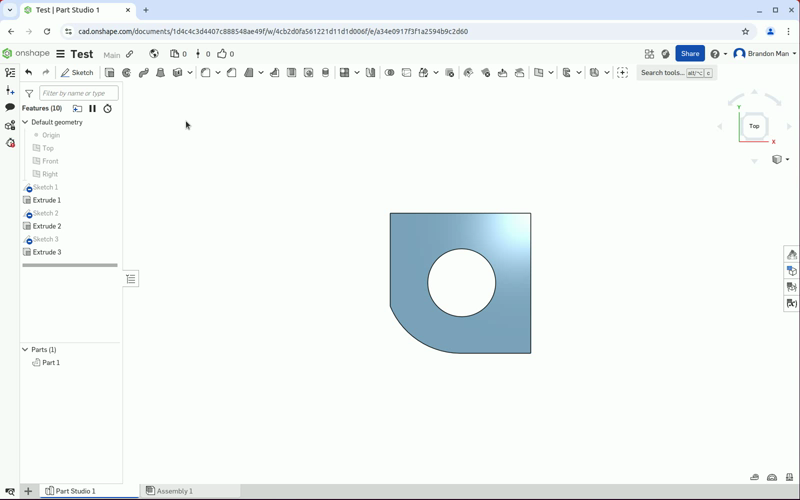
key(shift+h)
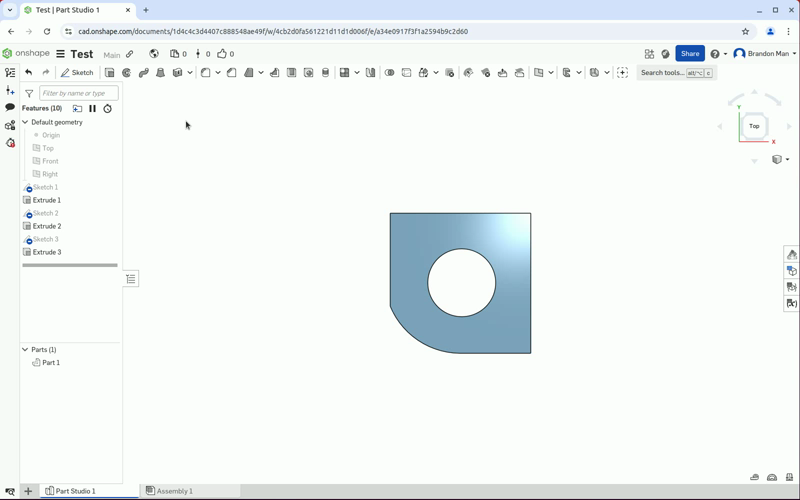
mouse_move(73, 189)
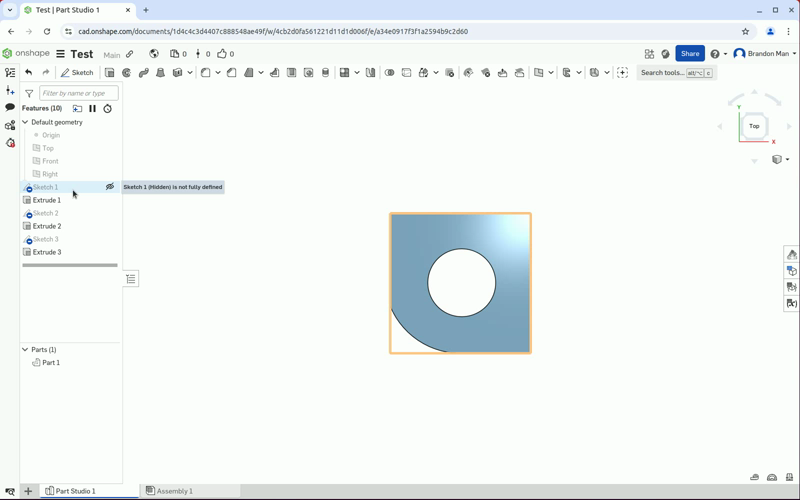
click(73, 189)
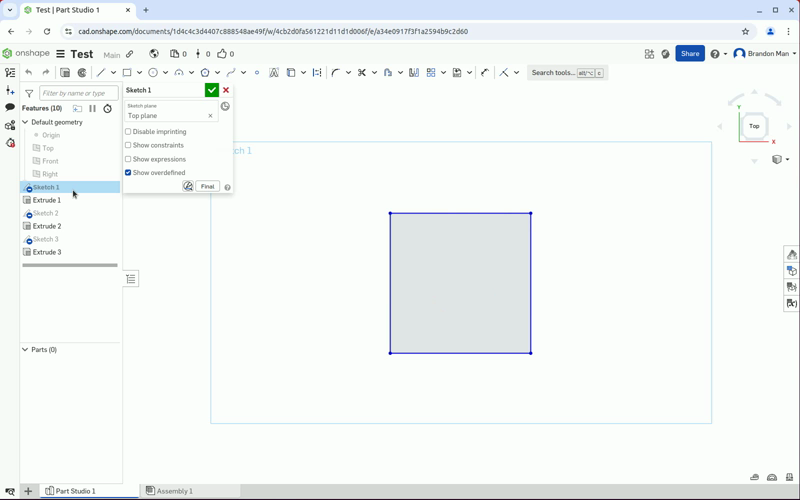
mouse_move(229, 92)
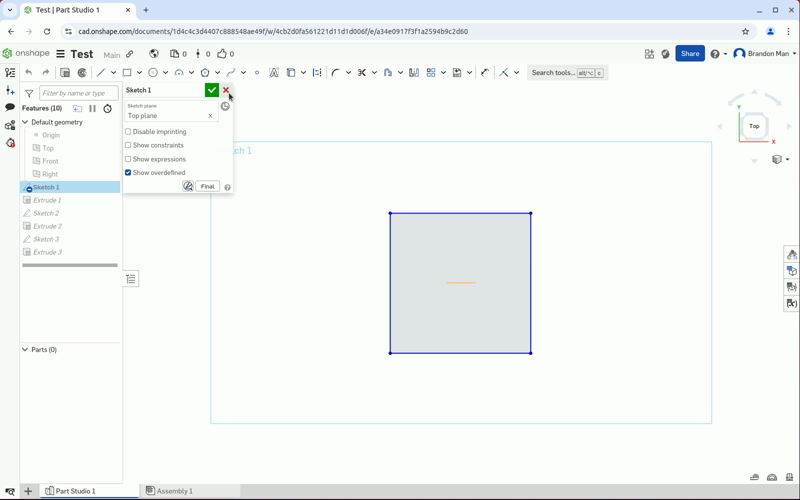
click(229, 92)
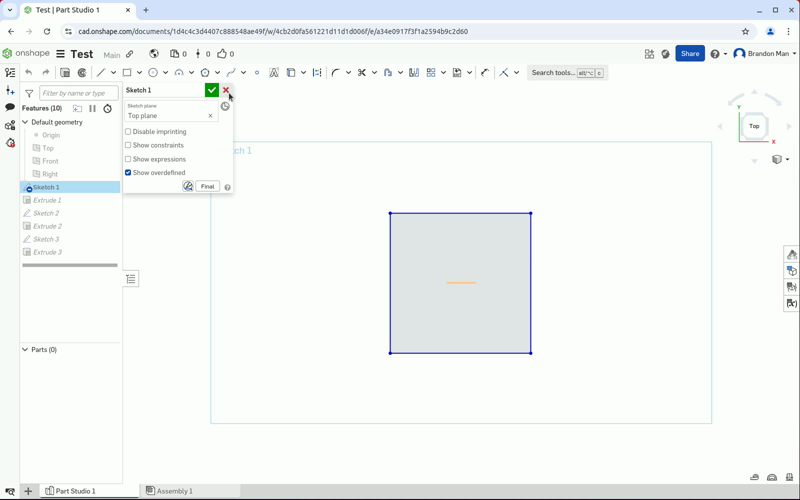
key(shift+s)
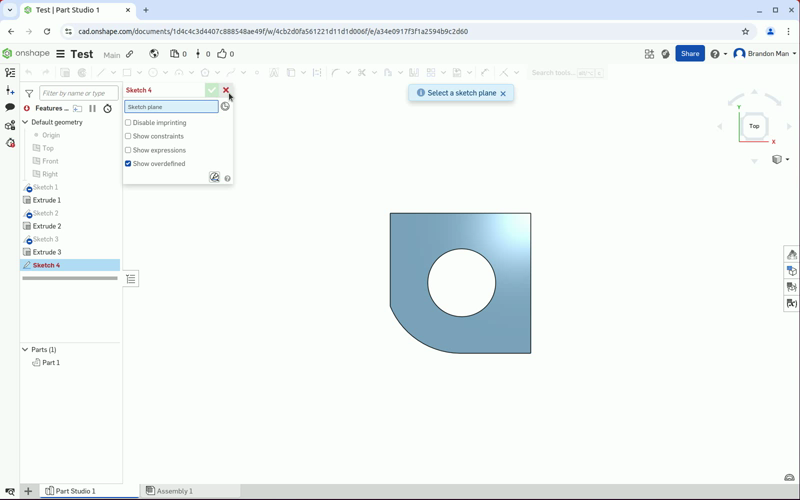
mouse_move(73, 150)
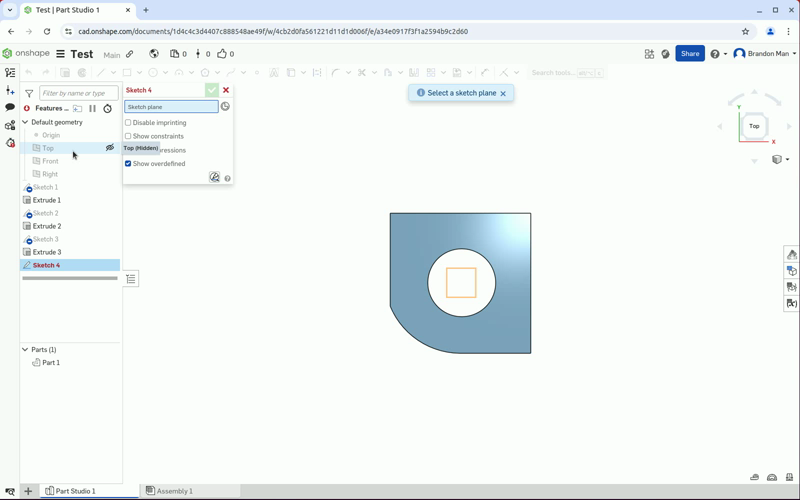
click(73, 150)
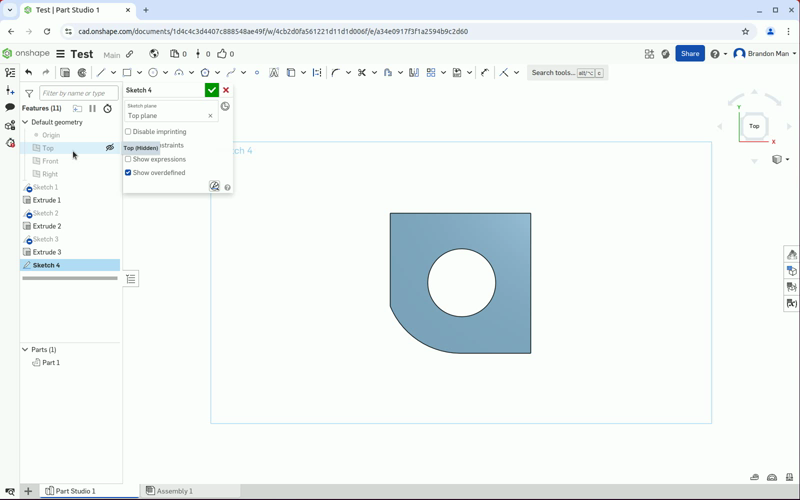
mouse_move(73, 352)
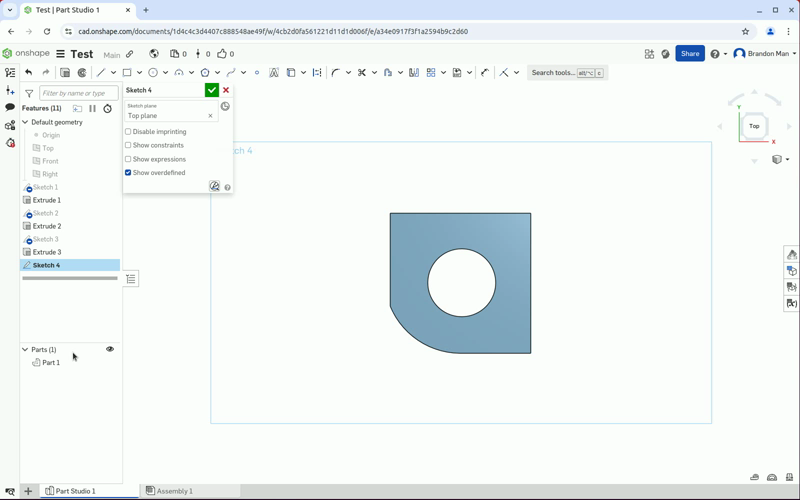
key(y)
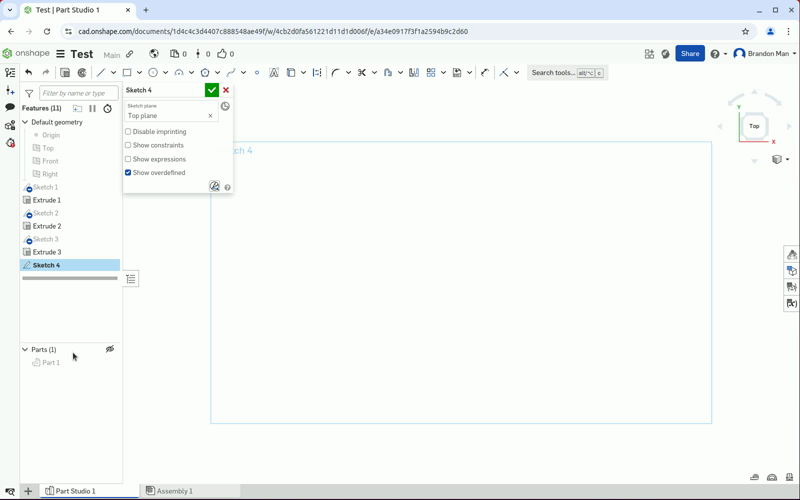
key(l)
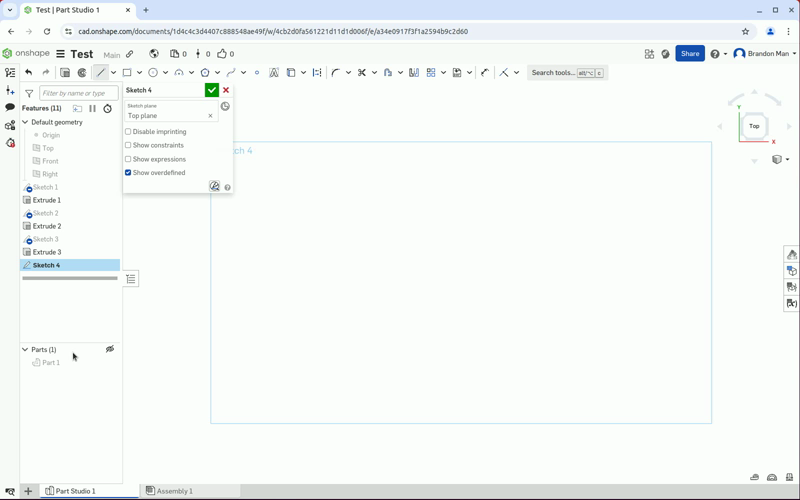
key_down(shift)
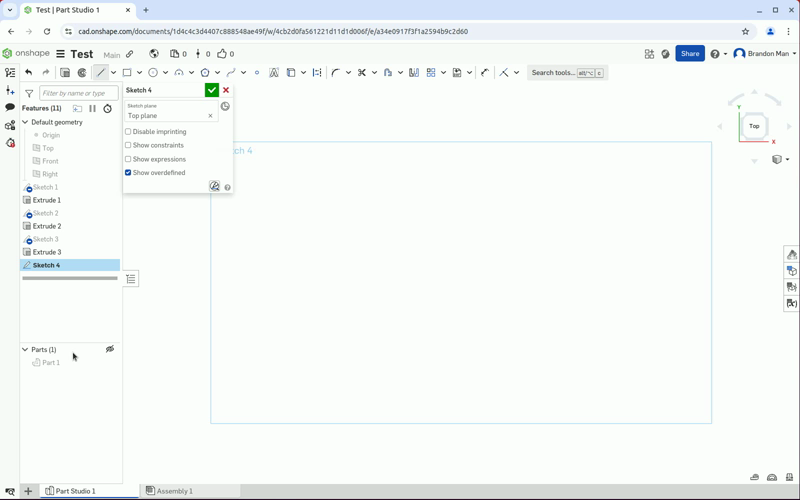
mouse_move(459, 353)
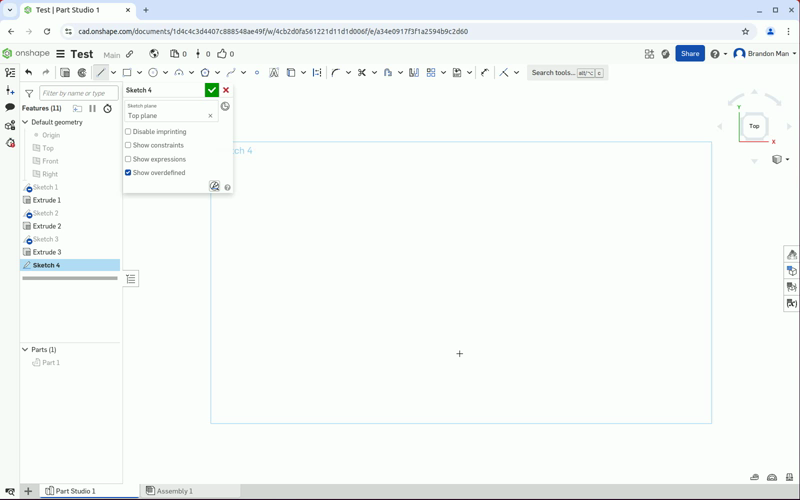
click(459, 353)
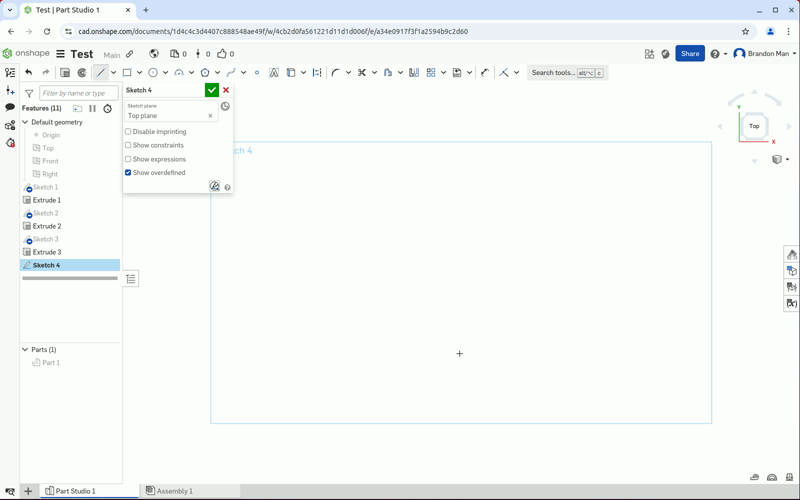
key_up(shift)
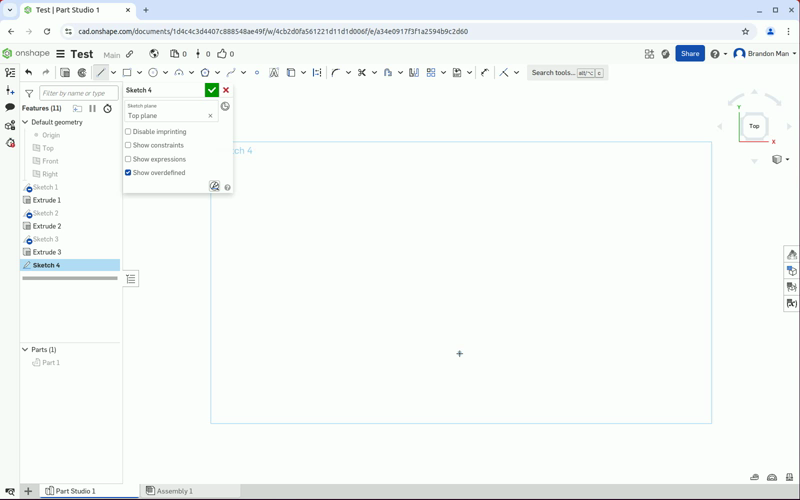
key_down(shift)
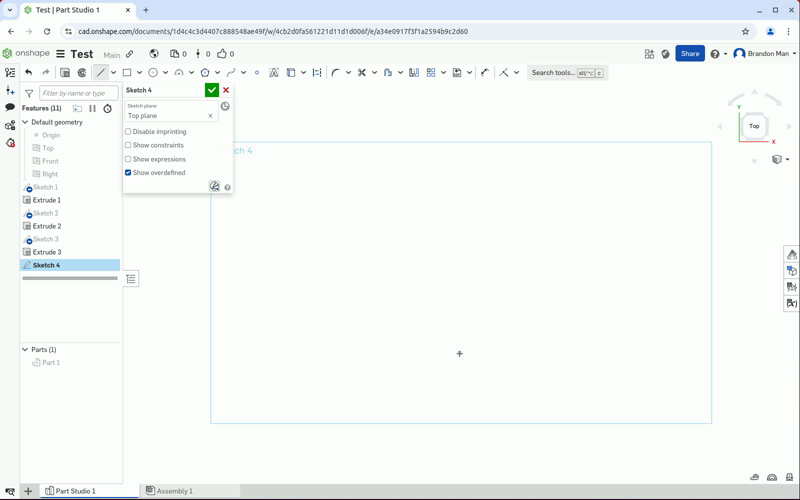
mouse_move(531, 353)
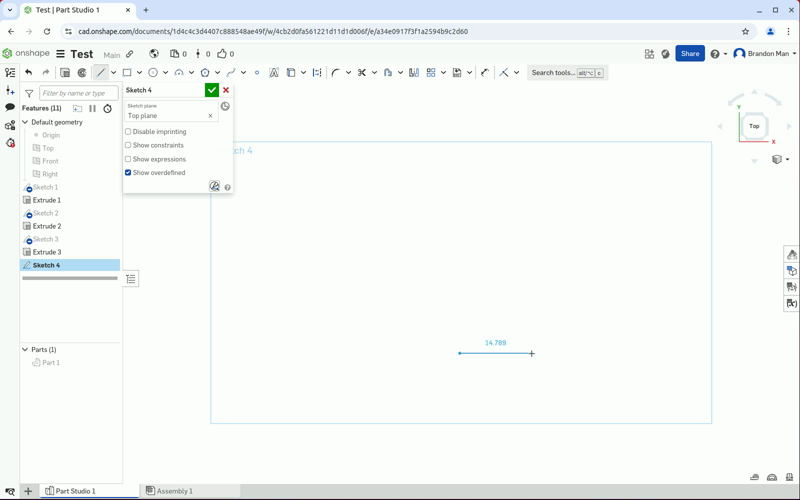
click(531, 353)
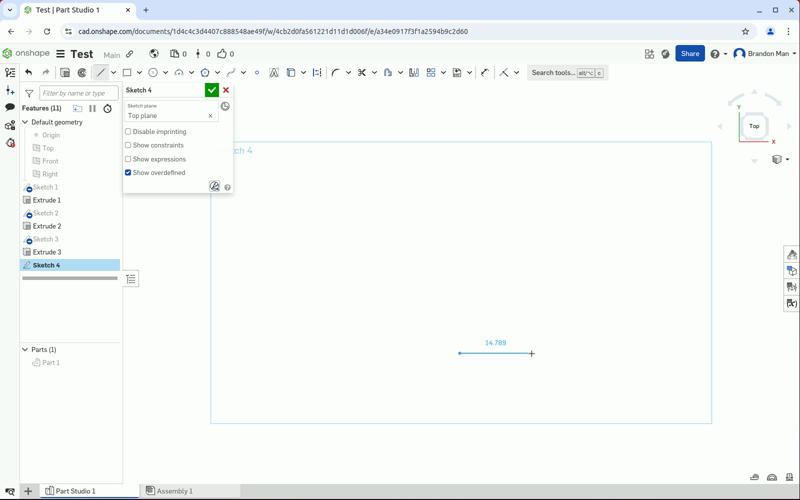
key_up(shift)
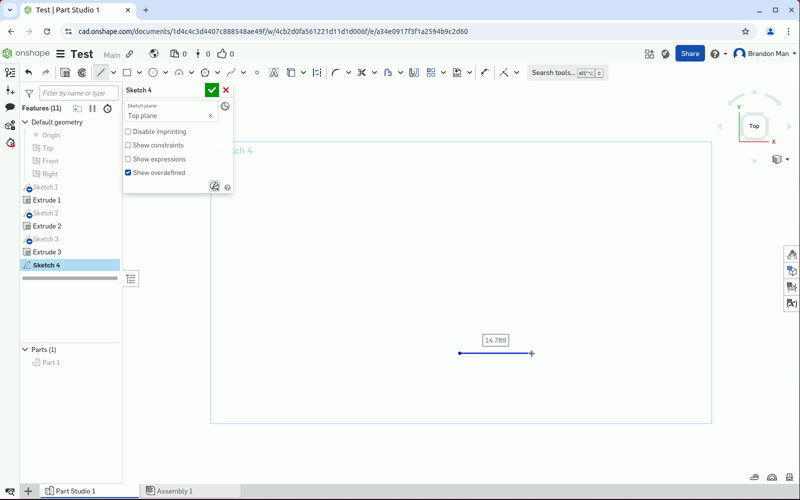
key_down(shift)
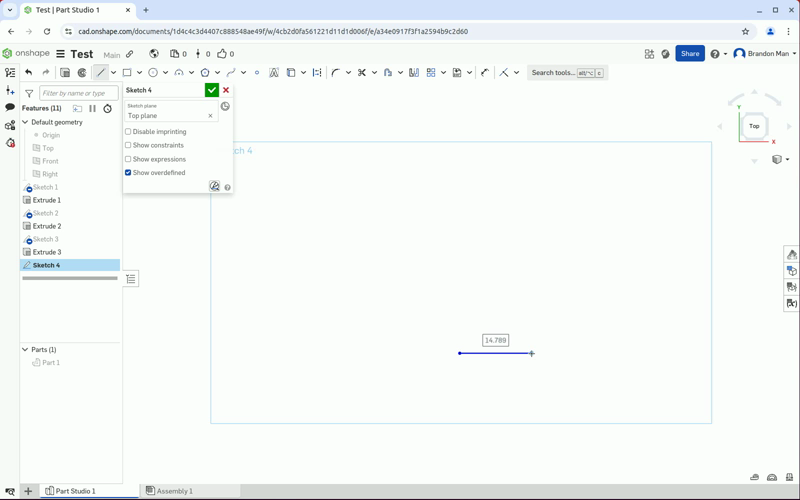
mouse_move(561, 353)
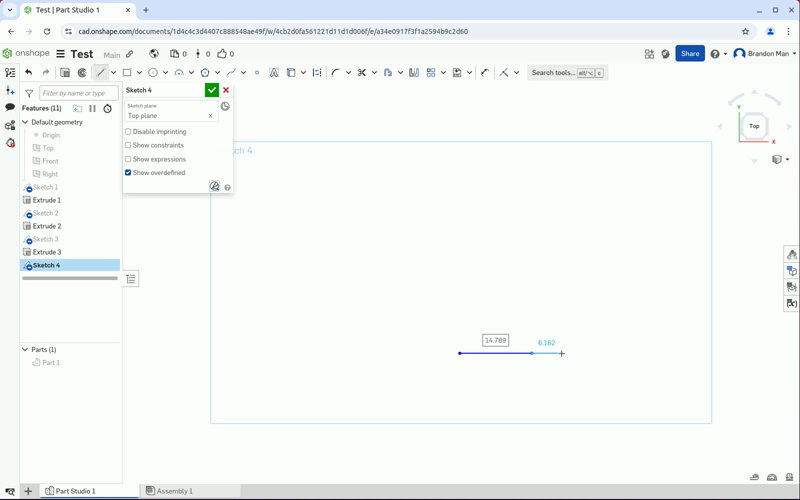
mouse_move(530, 305)
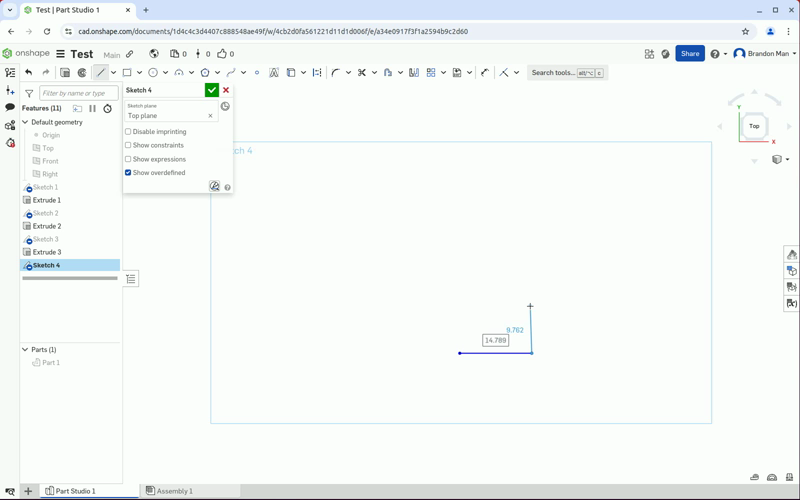
click(530, 305)
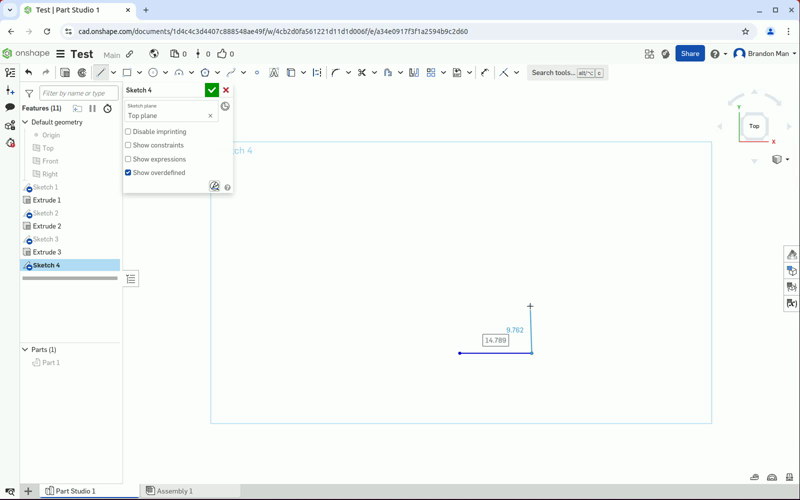
key_up(shift)
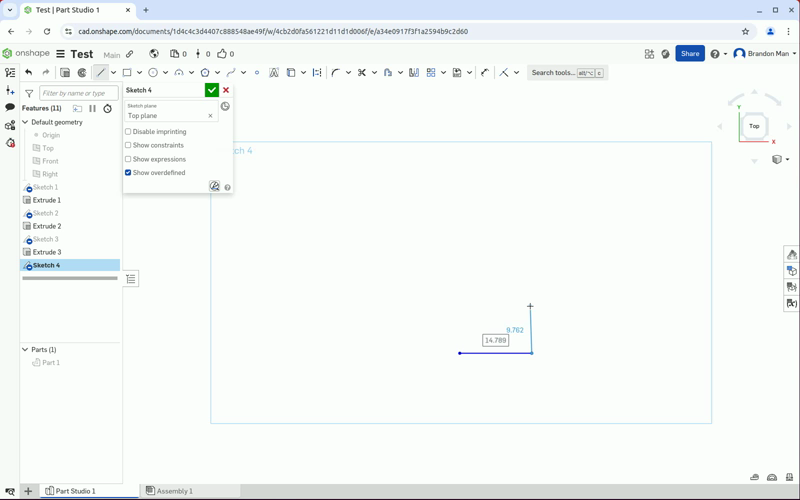
key(esc)
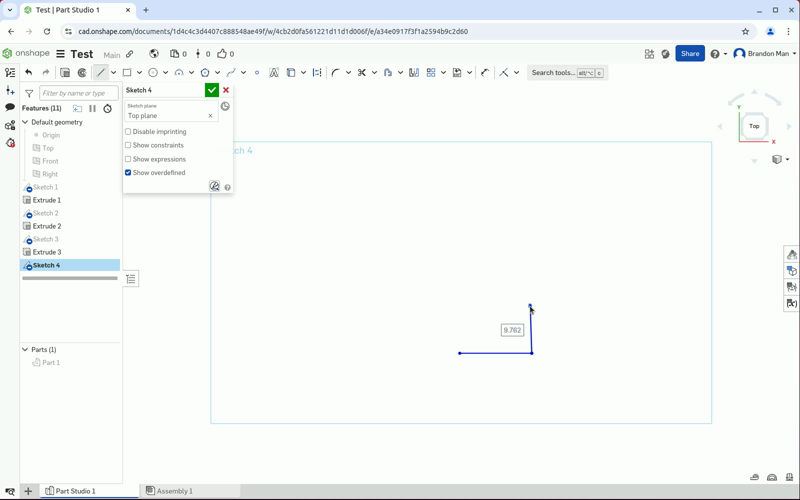
key(a)
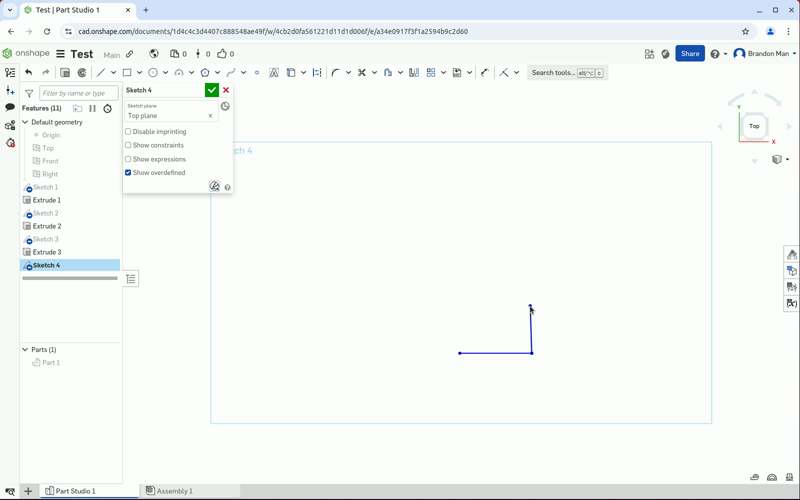
mouse_move(530, 305)
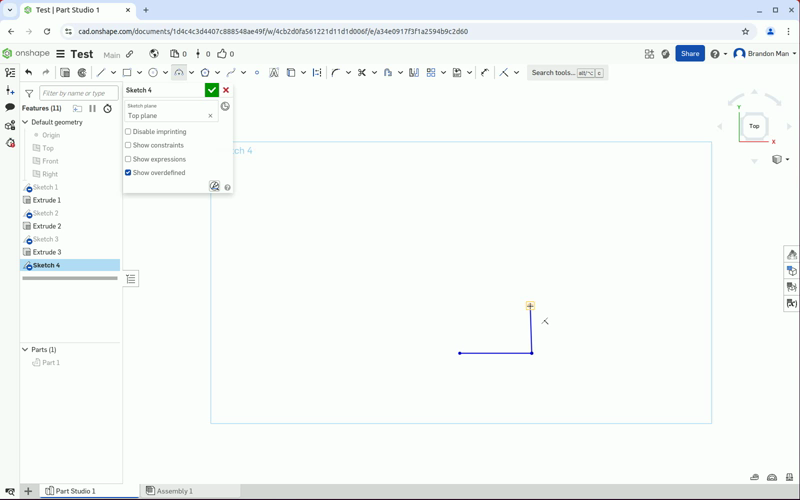
click(530, 305)
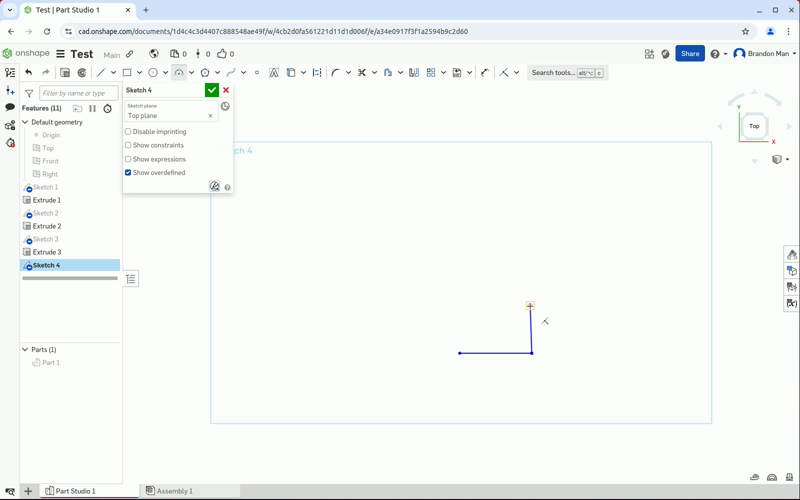
mouse_move(459, 353)
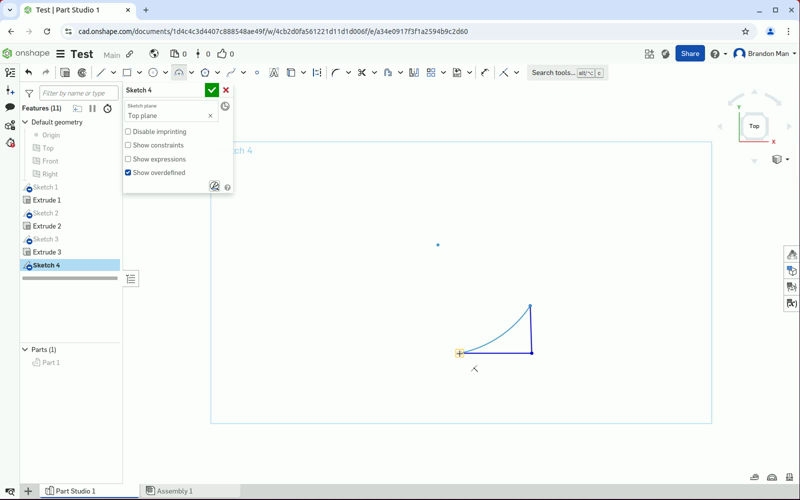
click(459, 353)
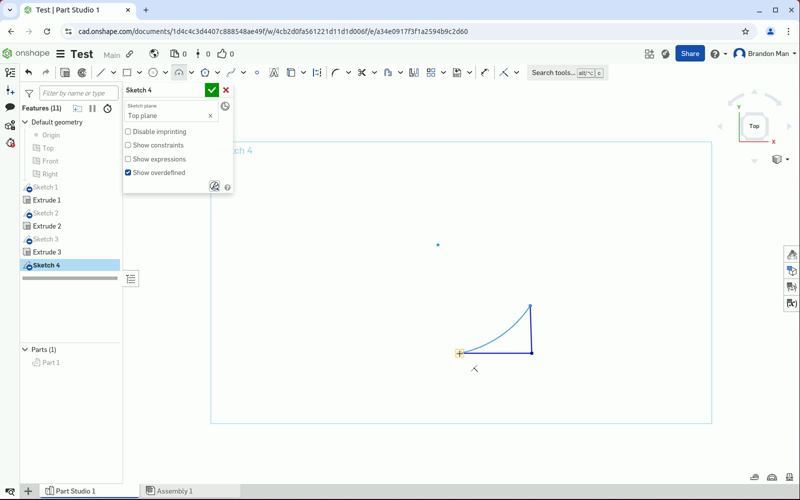
key_down(shift)
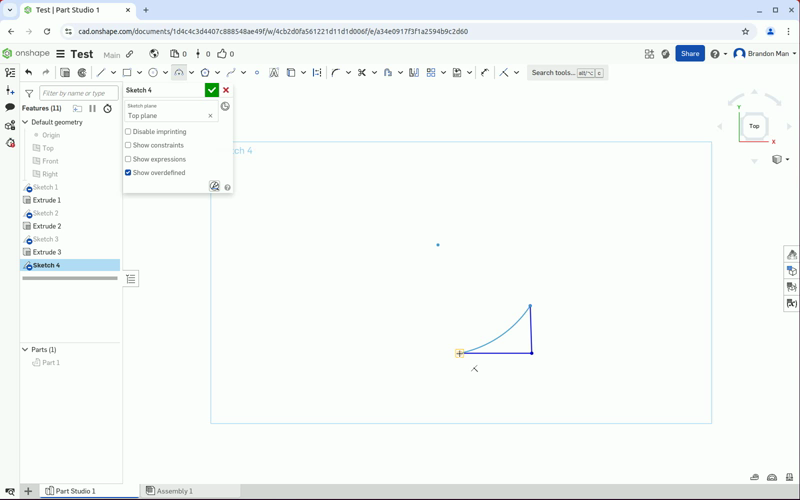
mouse_move(501, 340)
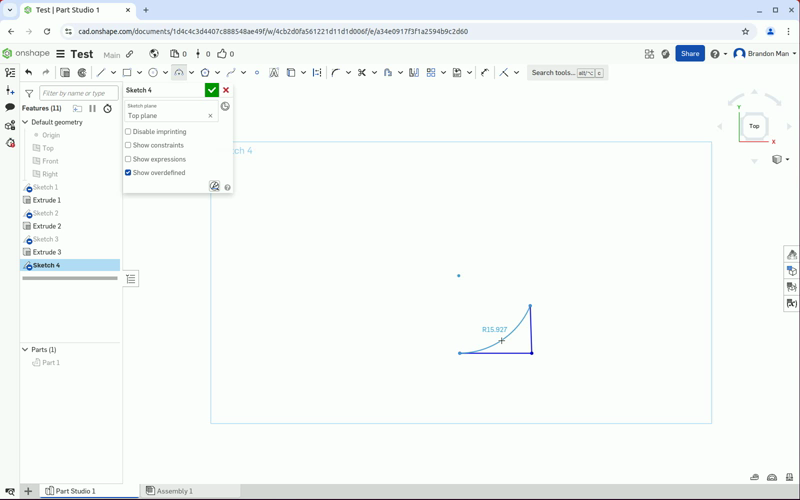
click(501, 340)
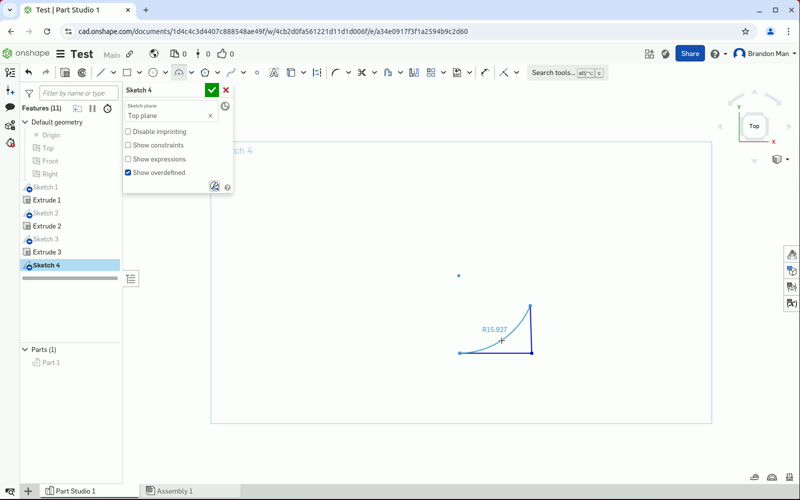
key_up(shift)
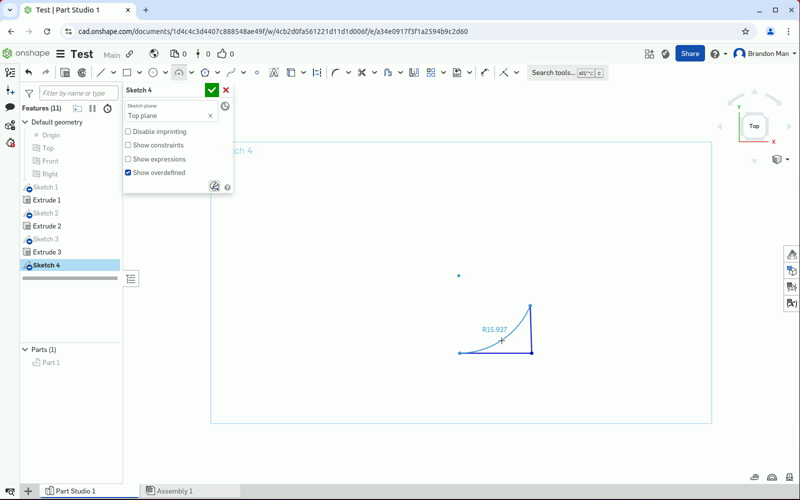
key(esc)
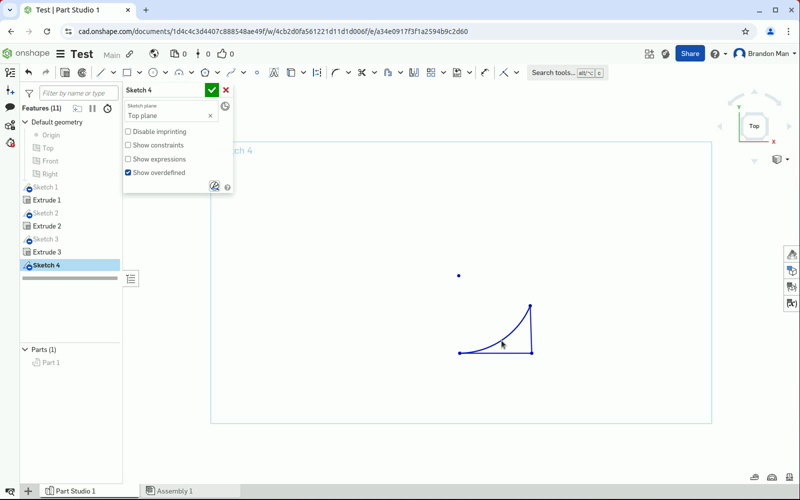
mouse_move(521, 352)
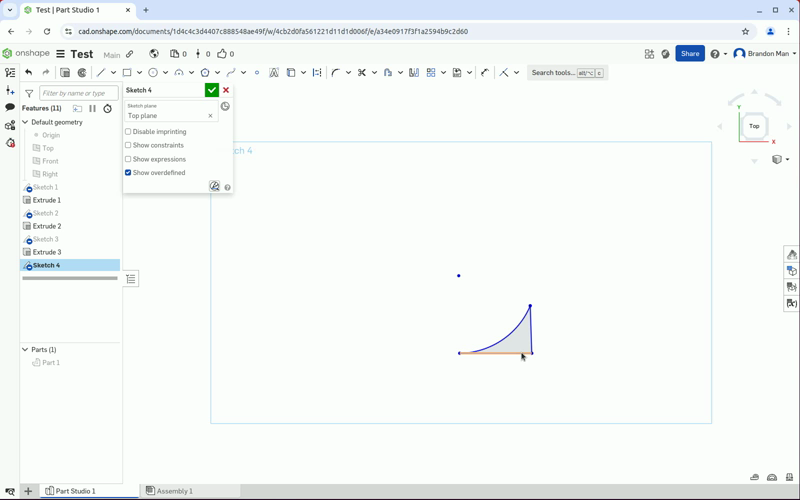
scroll(6)
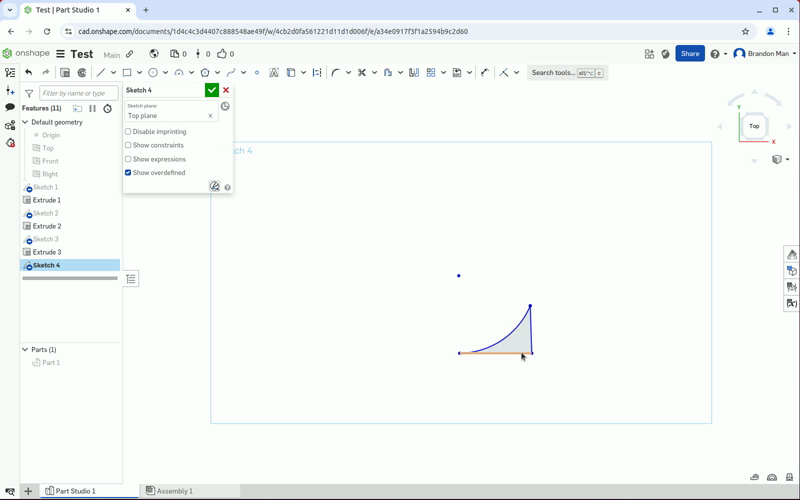
scroll(6)
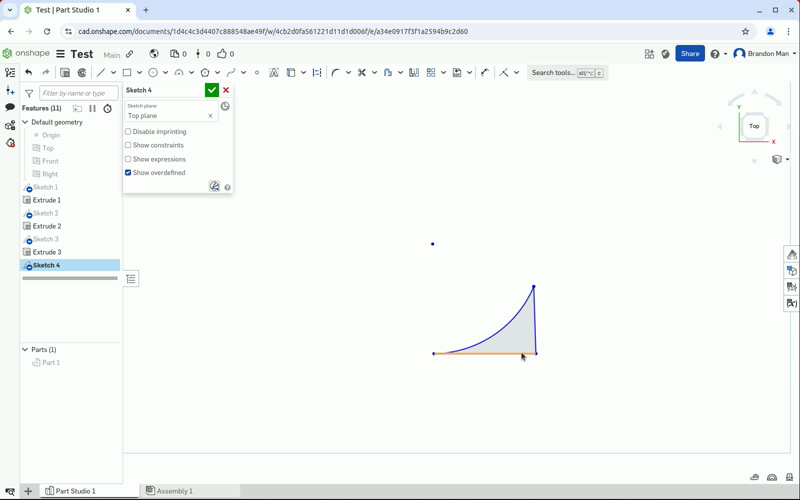
scroll(6)
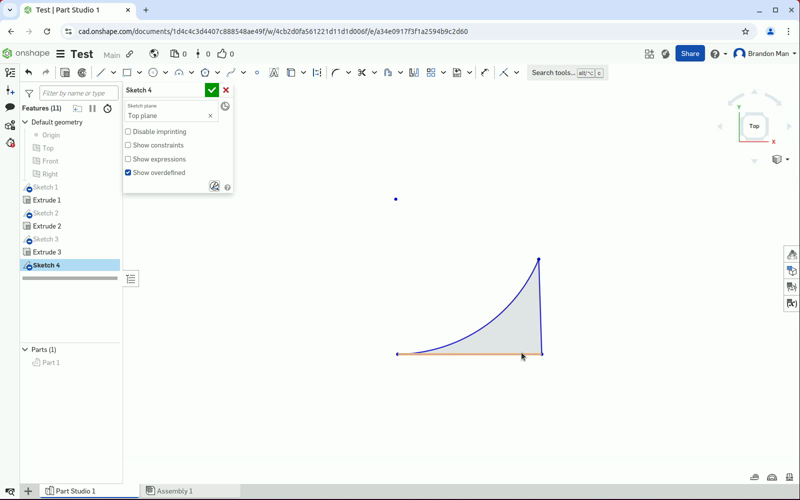
scroll(6)
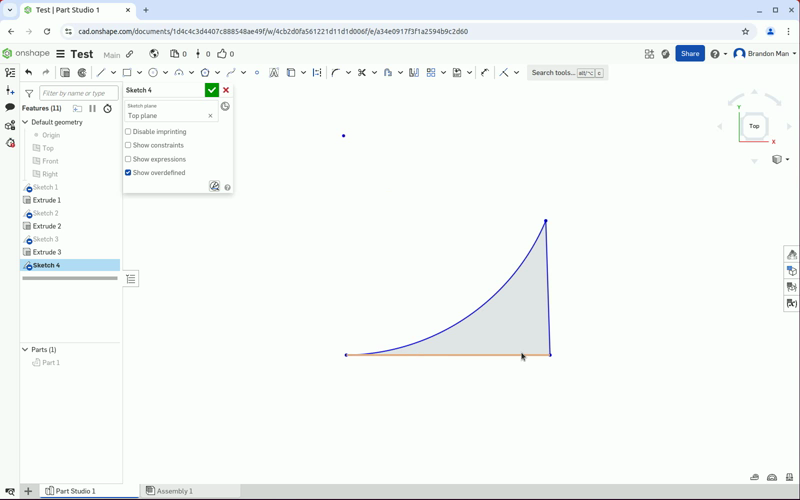
scroll(6)
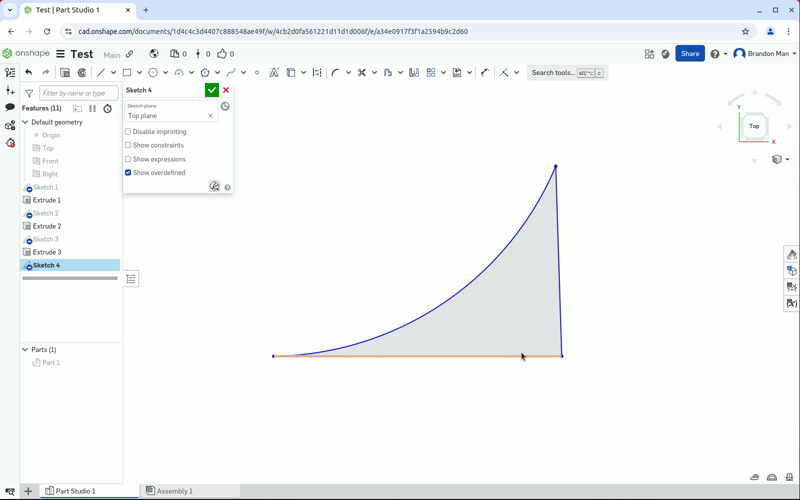
scroll(6)
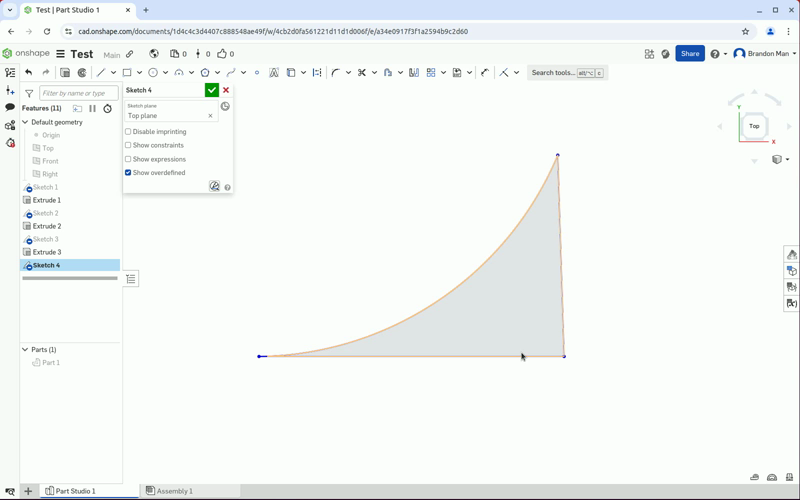
scroll(6)
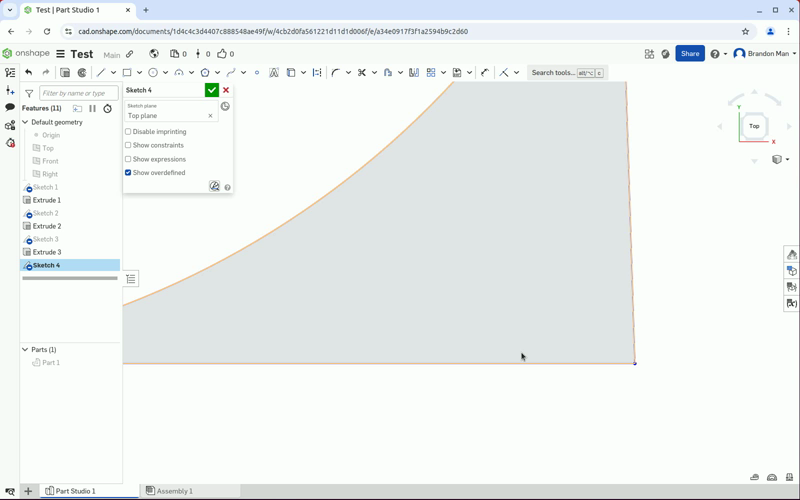
click(521, 352)
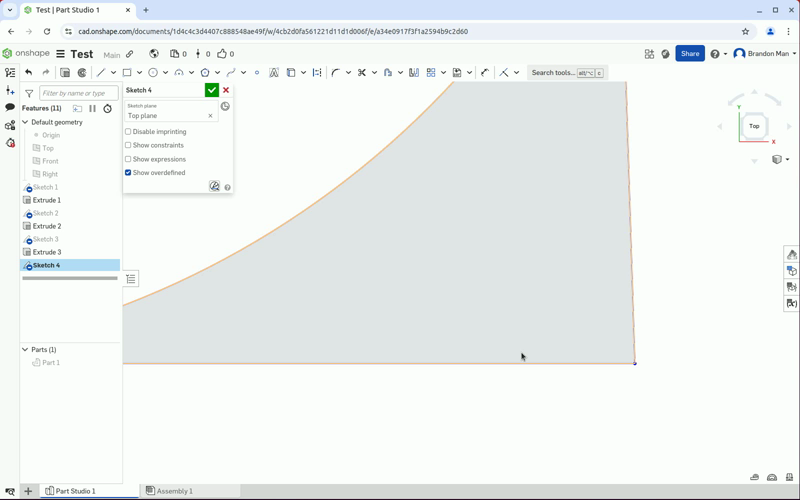
scroll(-6)
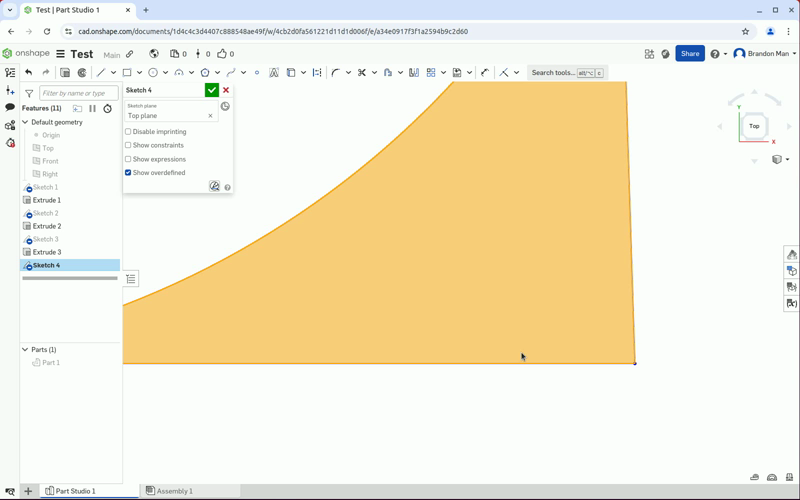
scroll(-6)
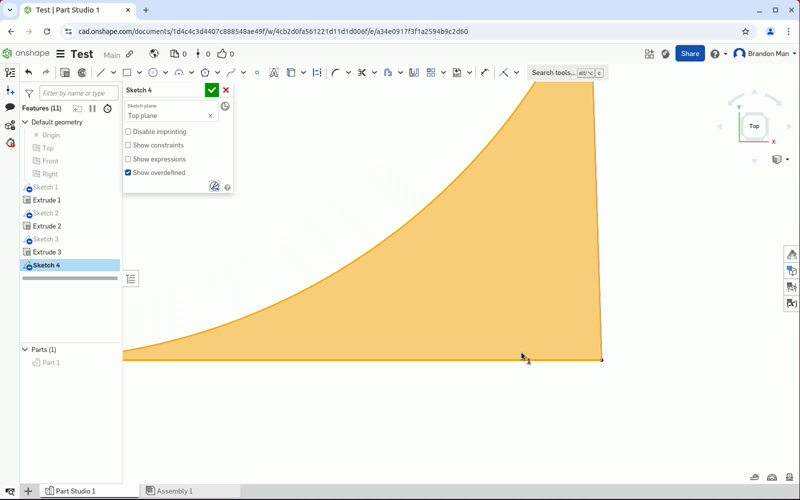
scroll(-6)
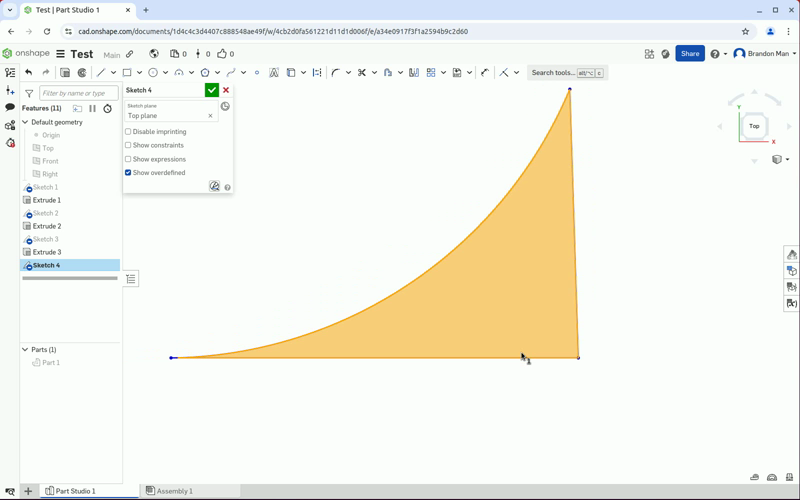
scroll(-6)
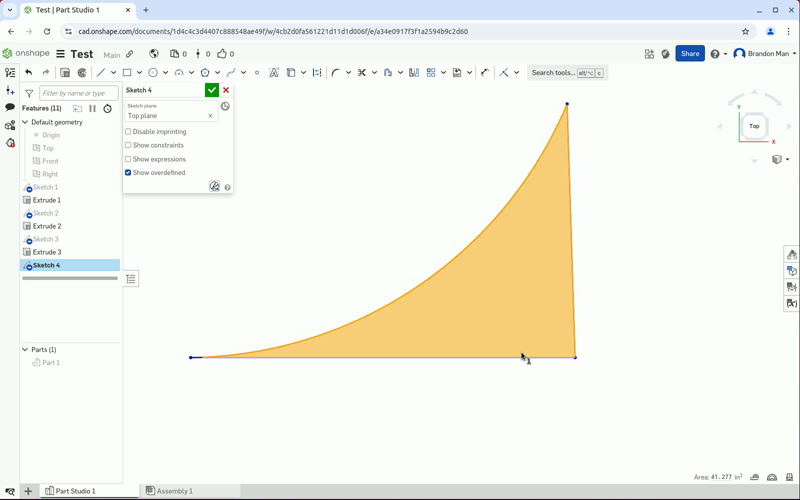
scroll(-6)
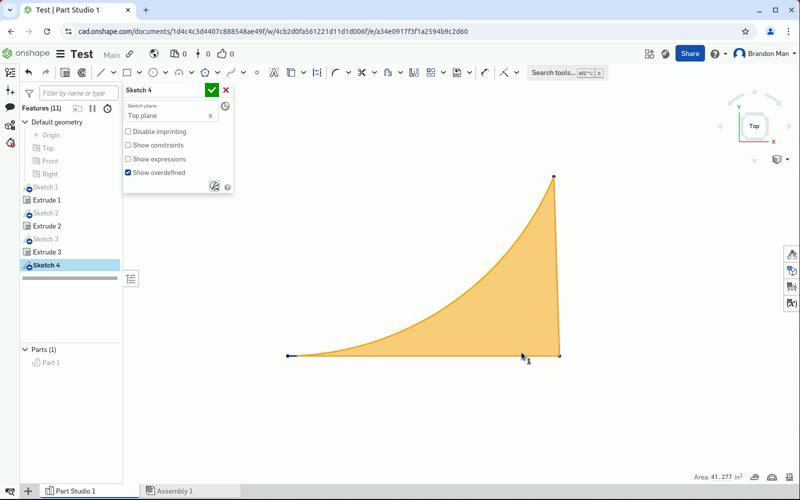
scroll(-6)
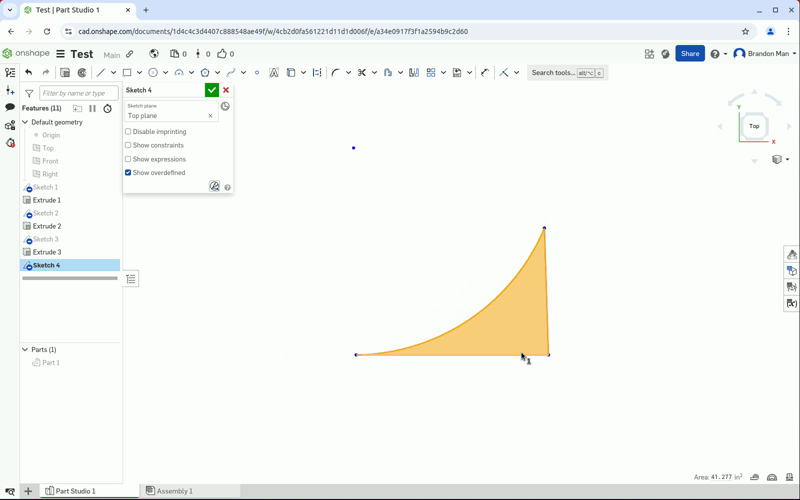
scroll(-6)
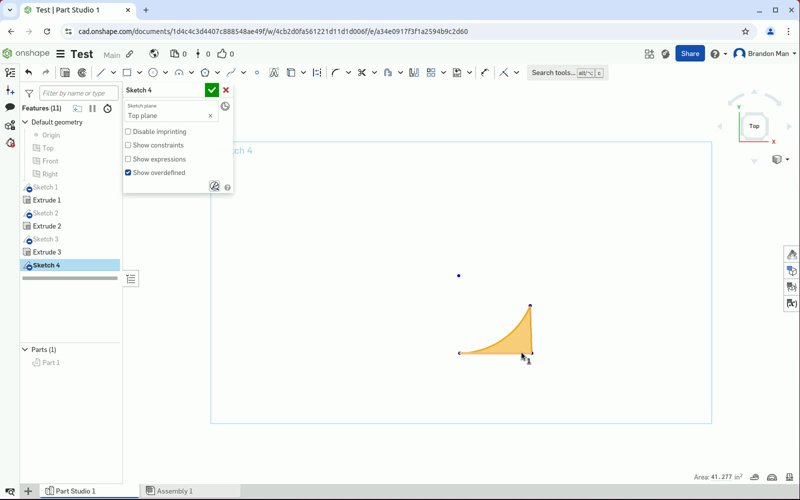
mouse_move(73, 352)
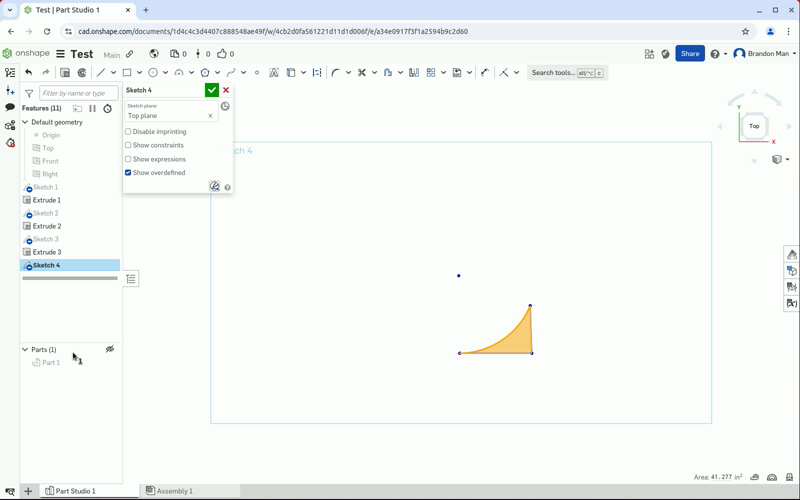
key(shift+y)
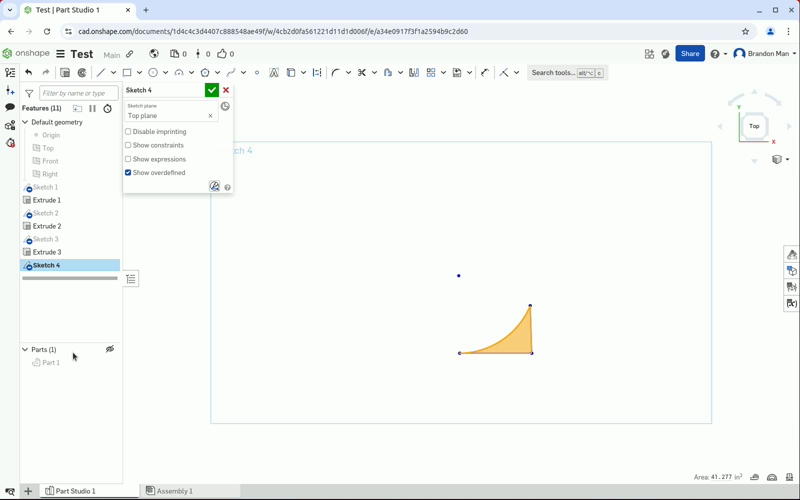
key(shift+e)
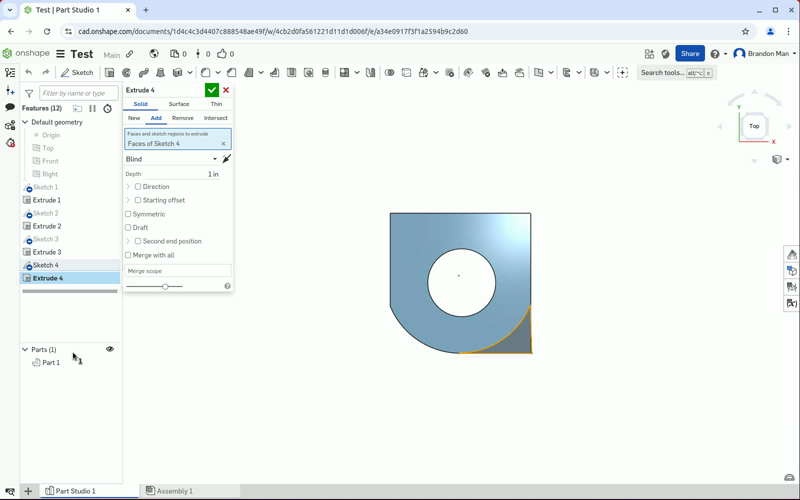
mouse_move(143, 106)
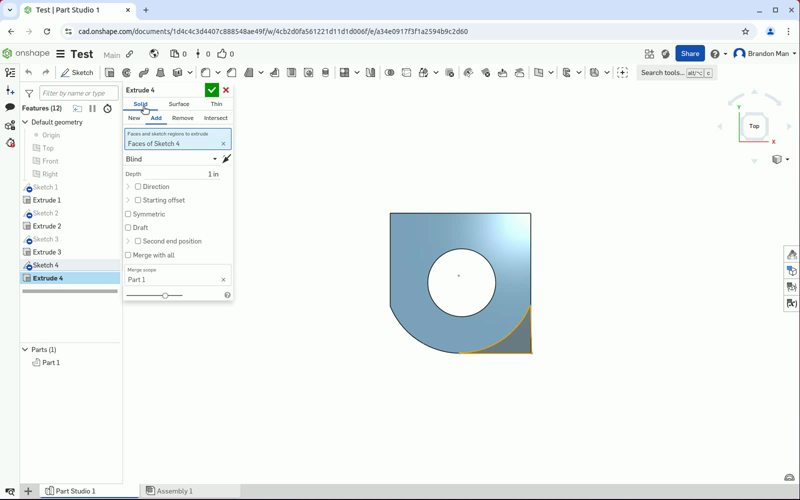
click(143, 106)
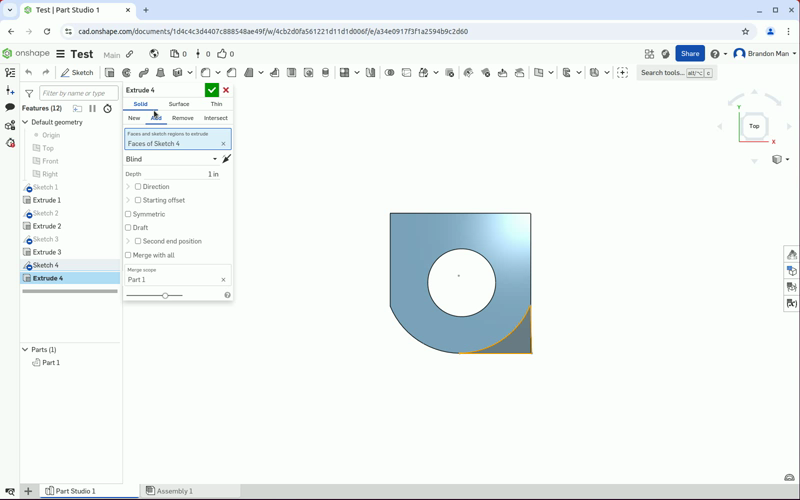
mouse_move(186, 120)
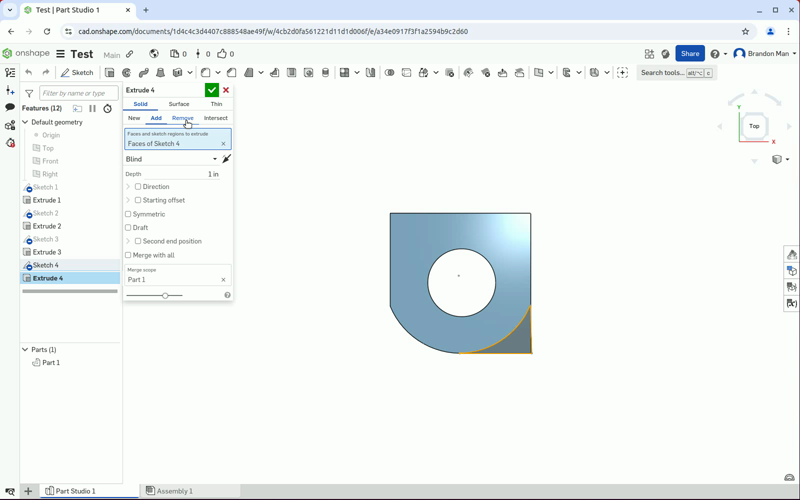
click(186, 120)
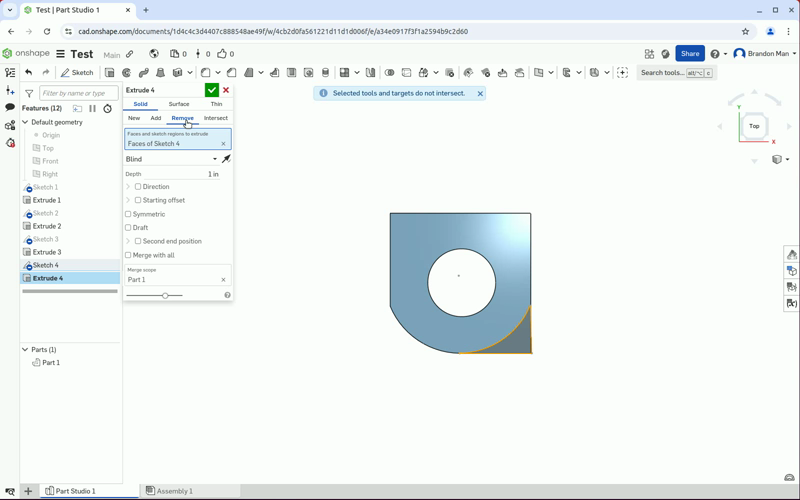
key(tab, 4)
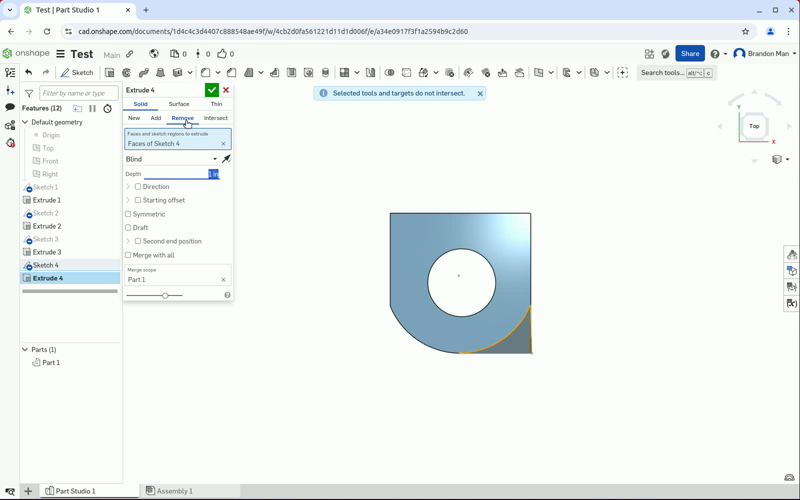
text(-11.554)
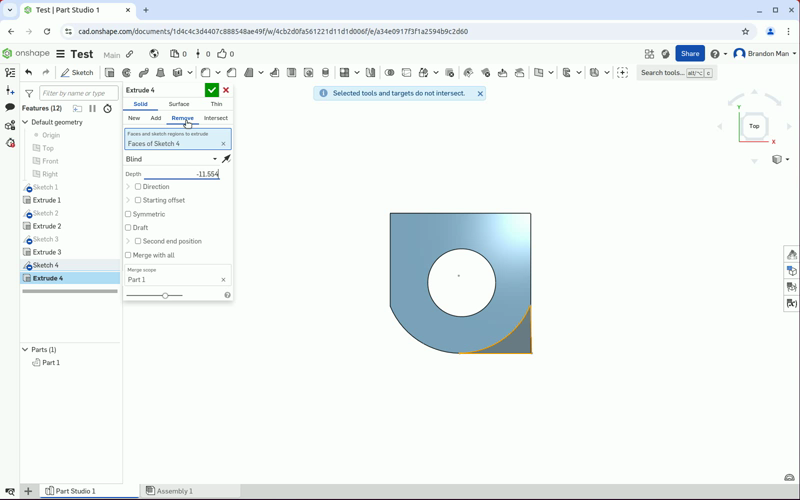
key(tab, 6)
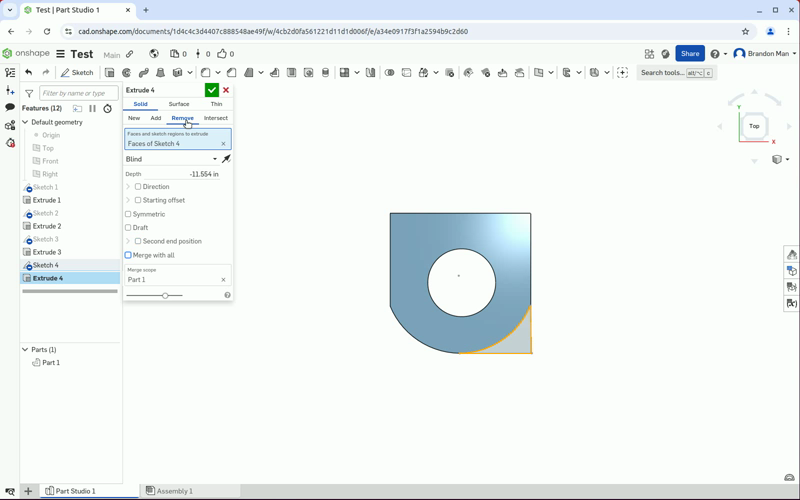
key(space)
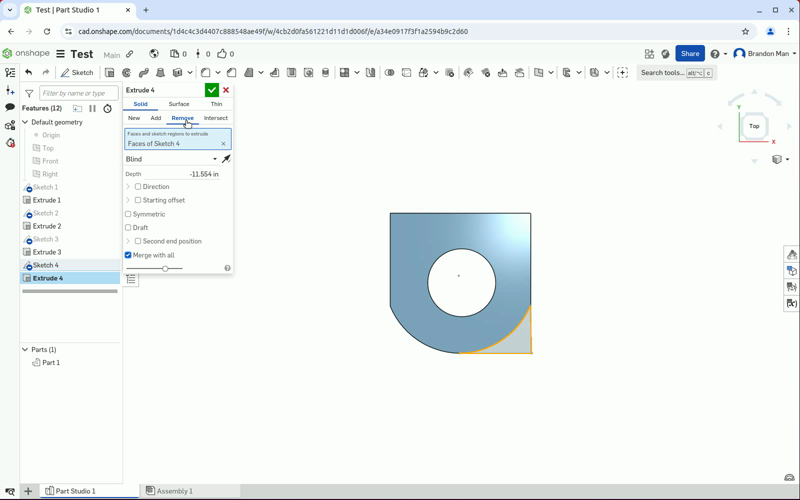
key(enter)
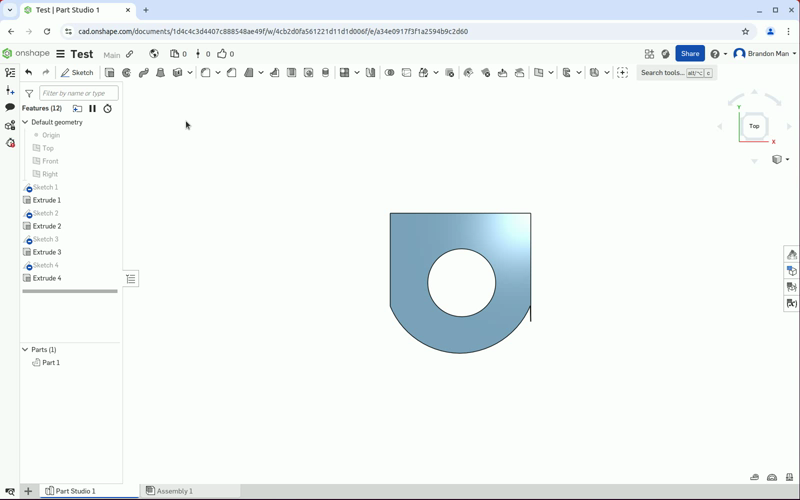
key(shift+h)
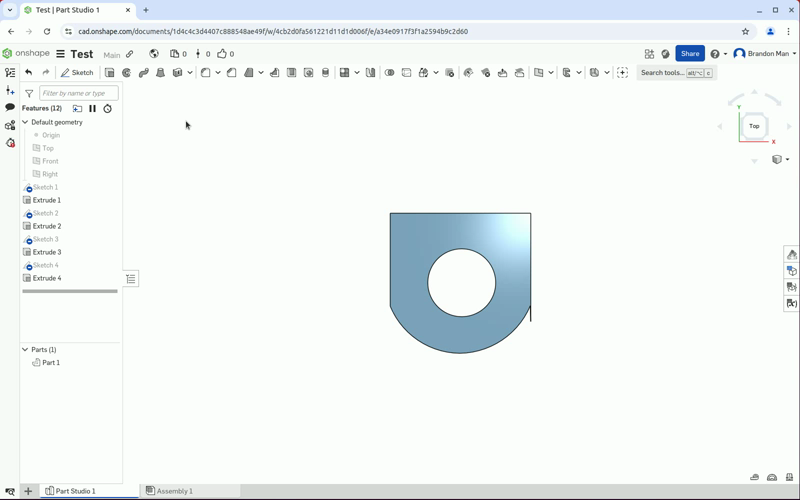
key(shift+h)
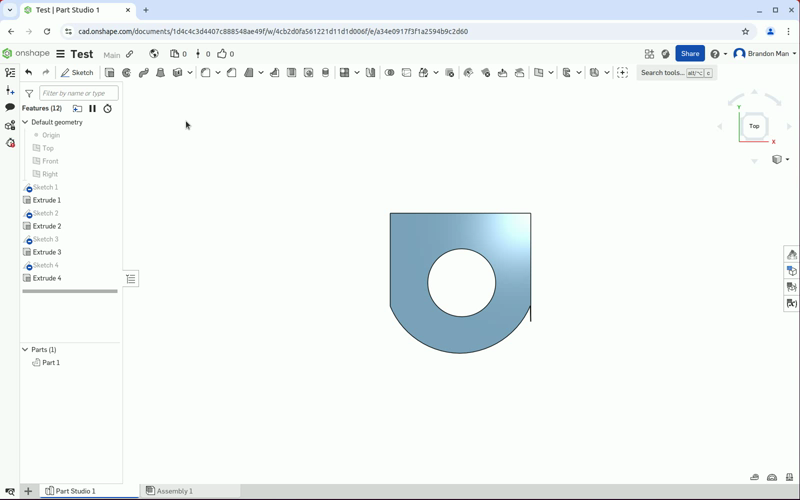
mouse_move(73, 189)
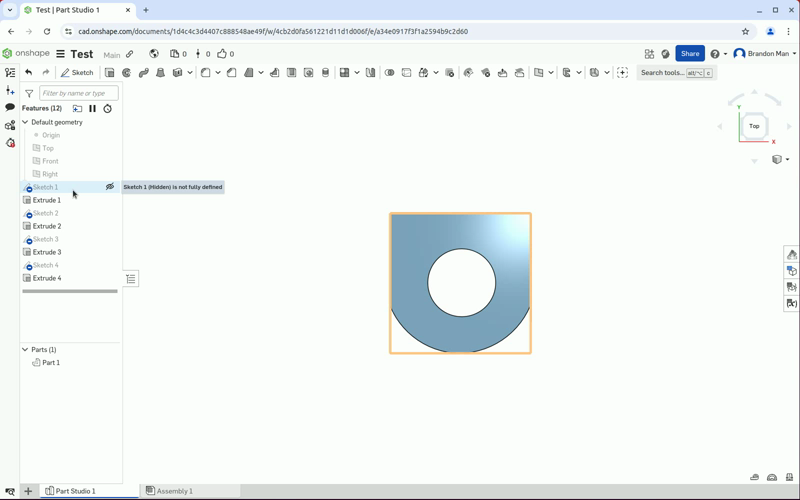
click(73, 189)
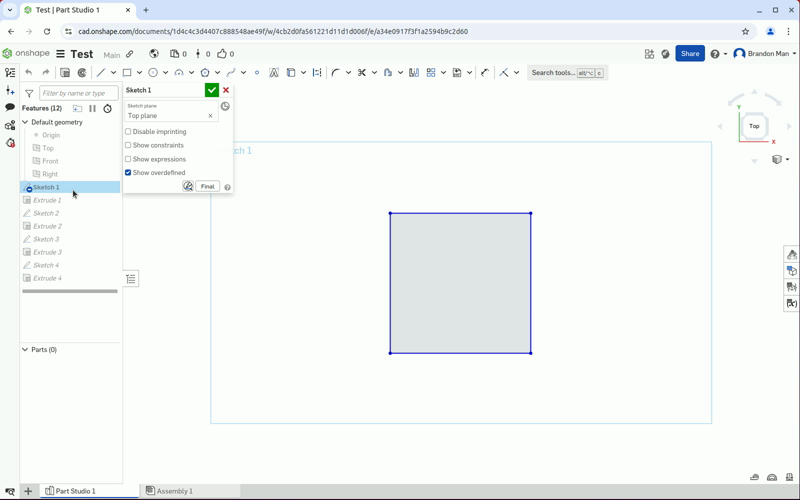
mouse_move(229, 92)
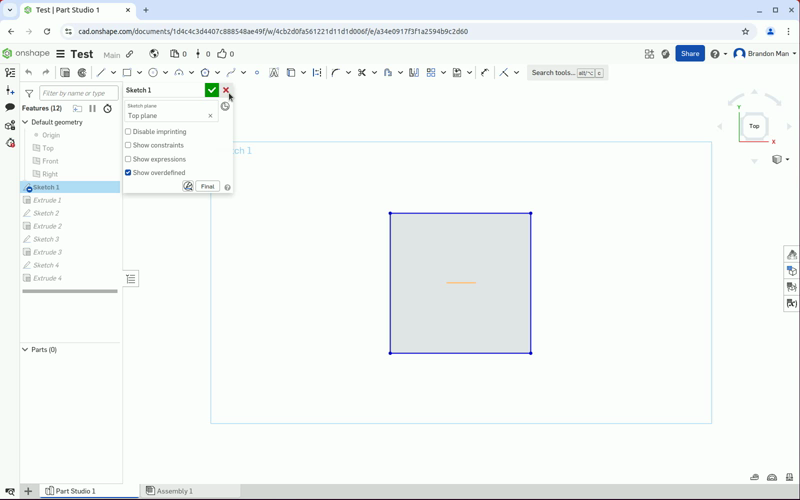
click(229, 92)
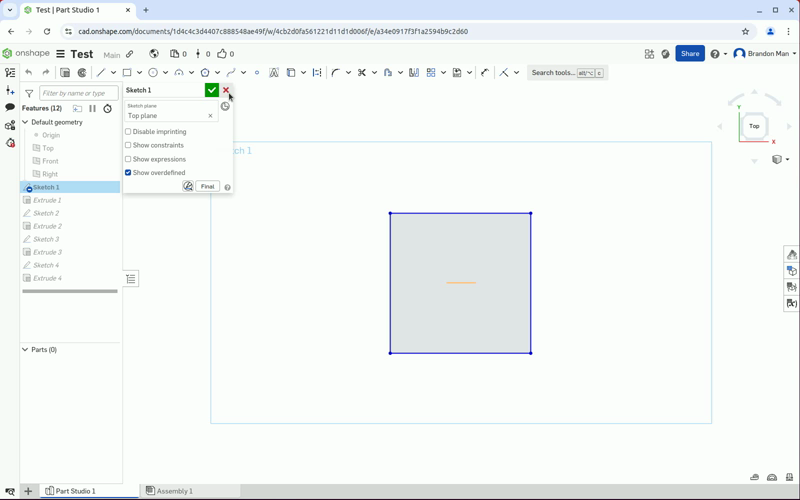
key(shift+s)
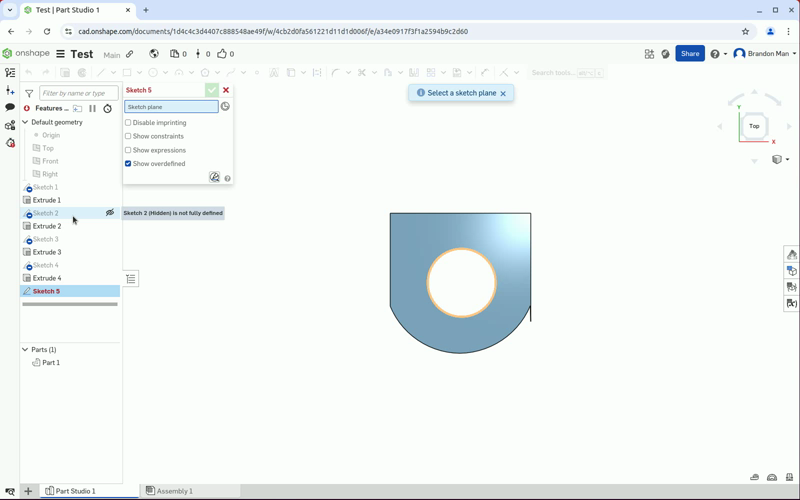
scroll(3)
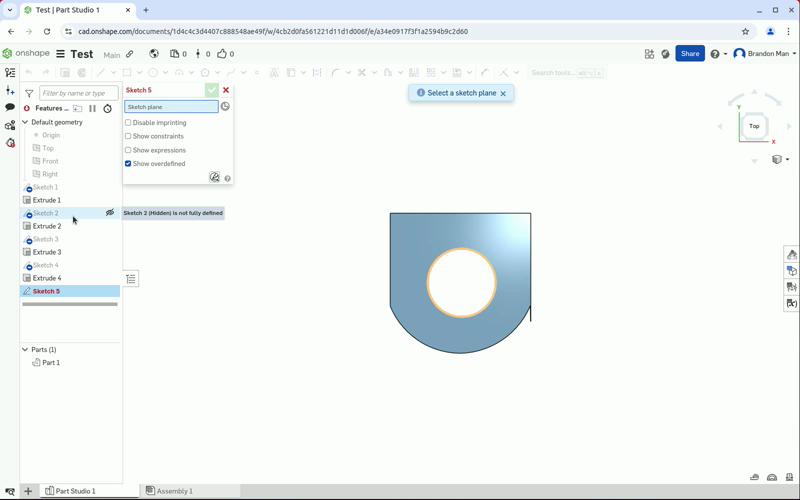
mouse_move(73, 150)
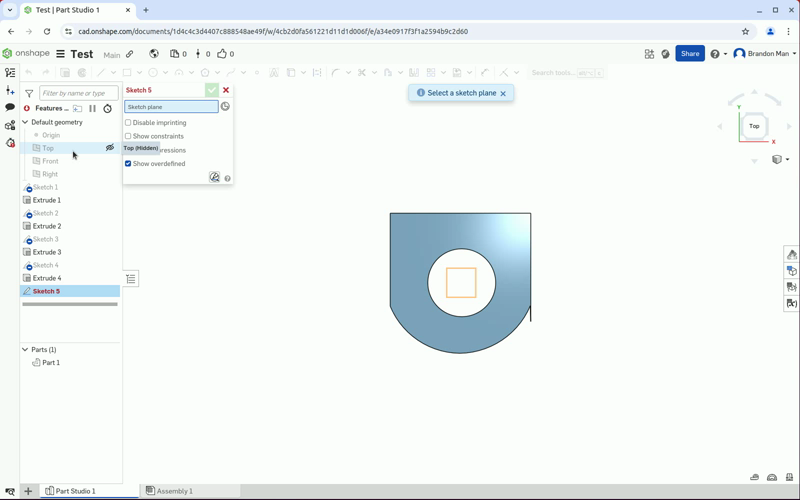
click(73, 150)
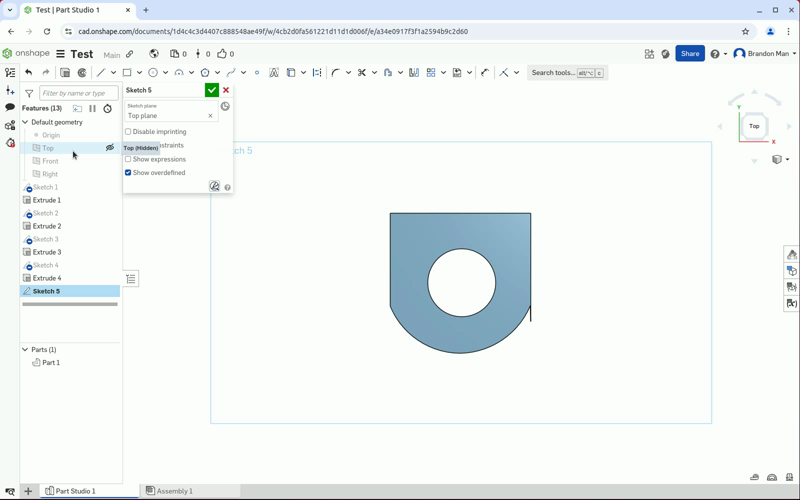
mouse_move(73, 352)
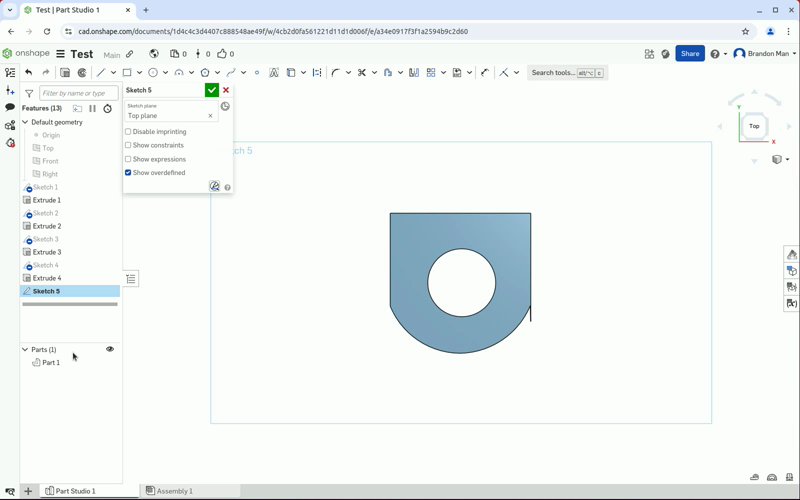
key(y)
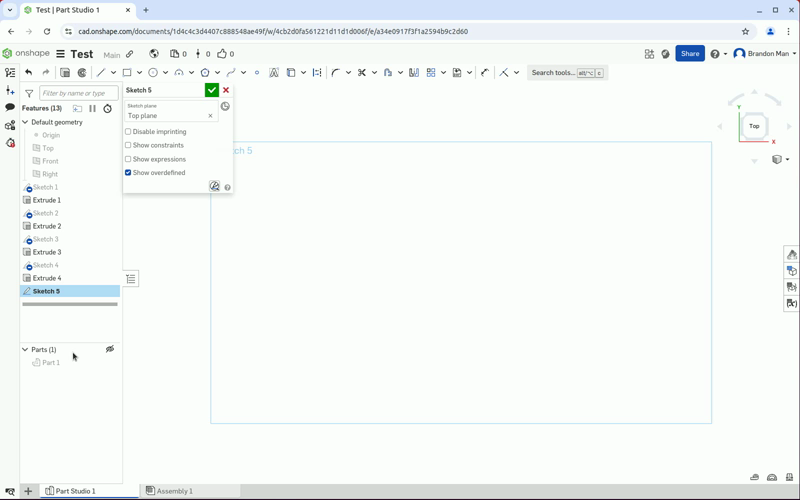
key(l)
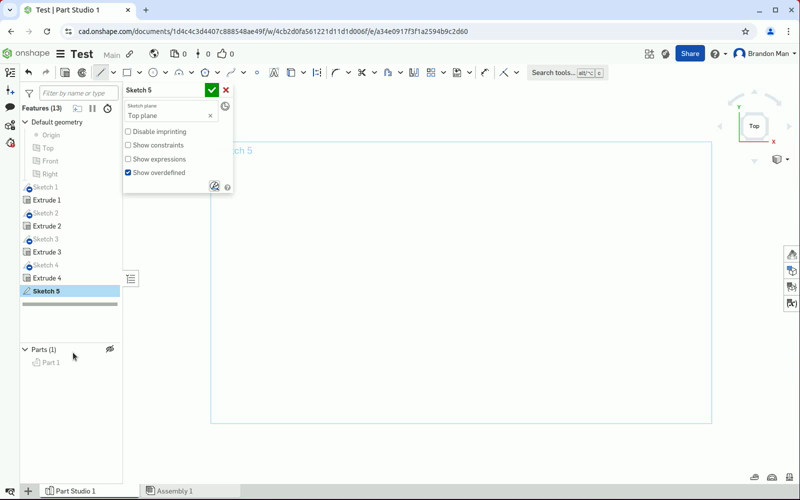
key_down(shift)
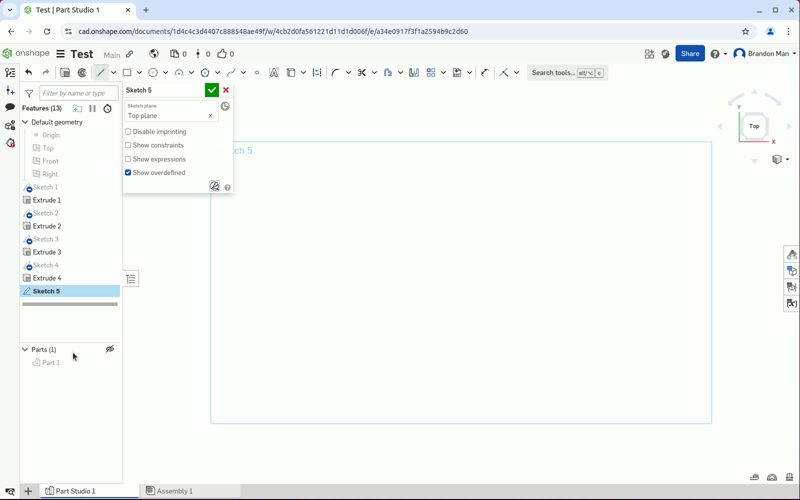
mouse_move(390, 212)
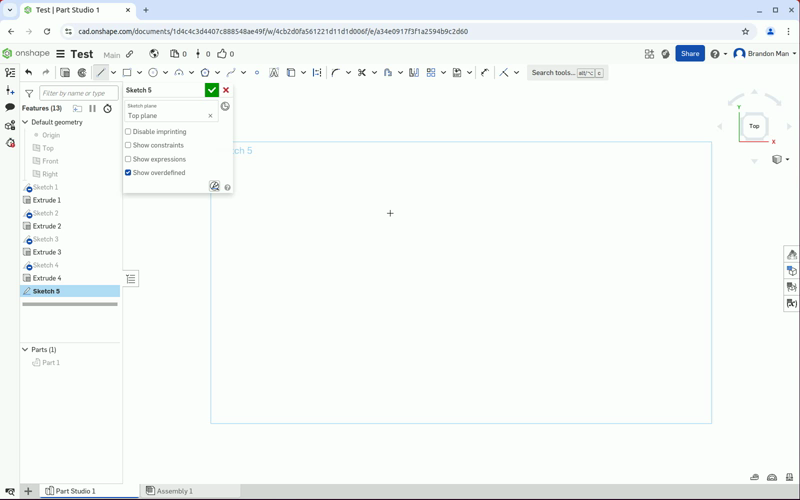
click(390, 212)
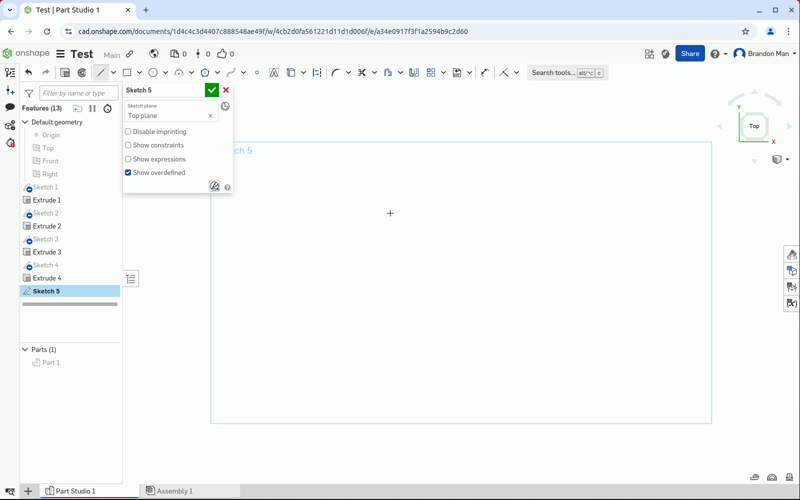
key_up(shift)
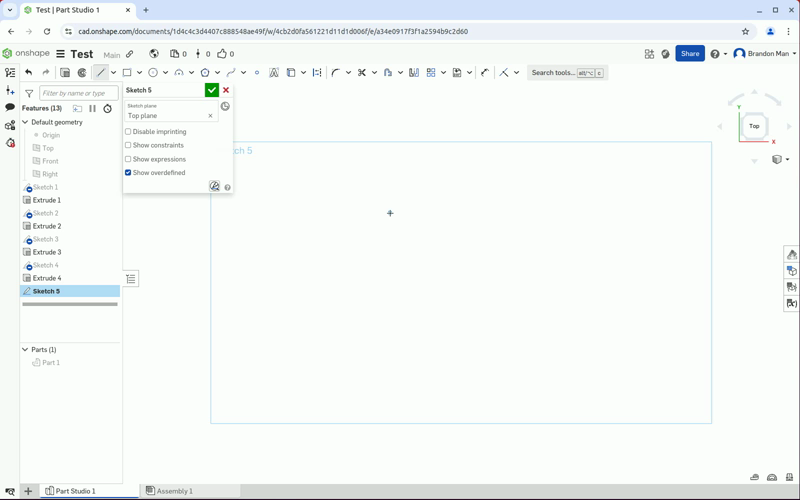
key_down(shift)
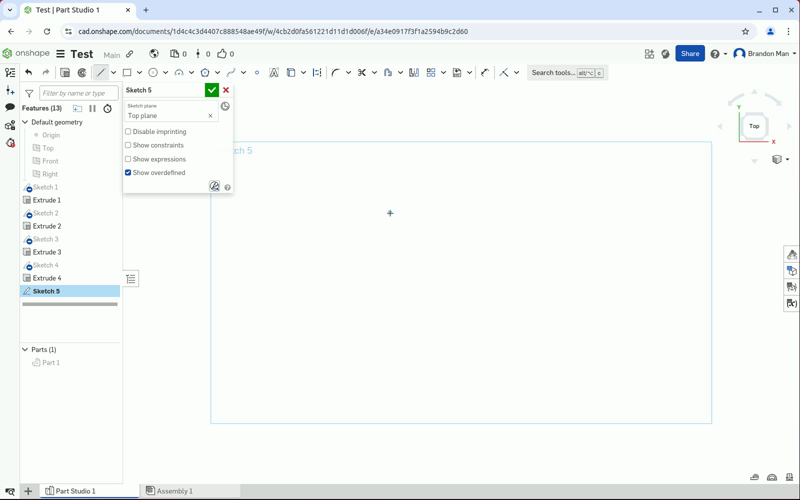
mouse_move(420, 212)
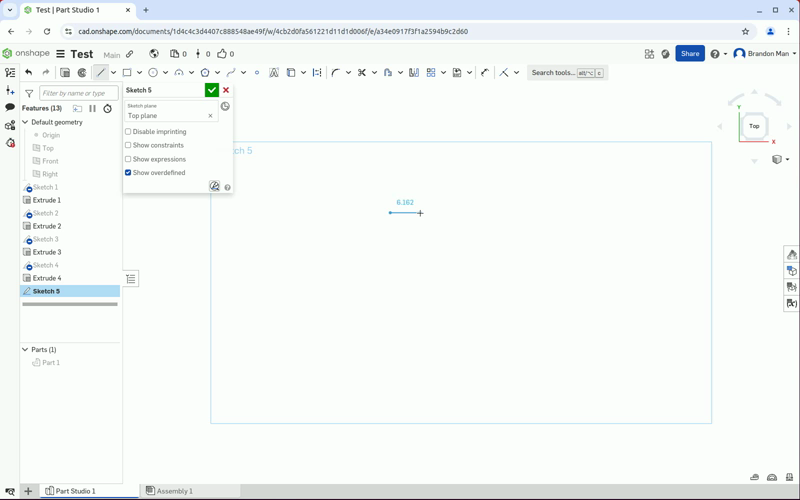
mouse_move(419, 212)
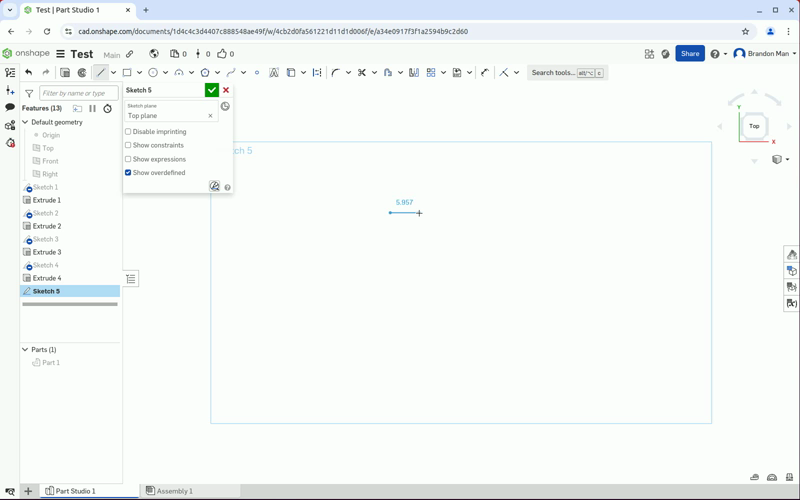
click(419, 212)
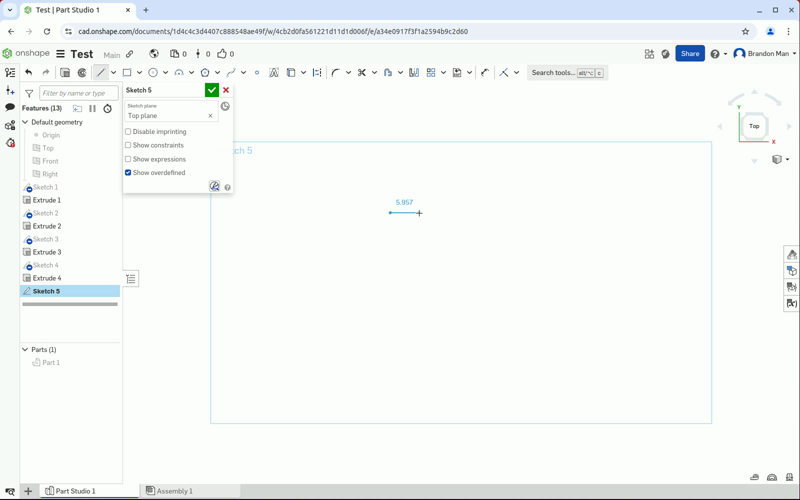
key_up(shift)
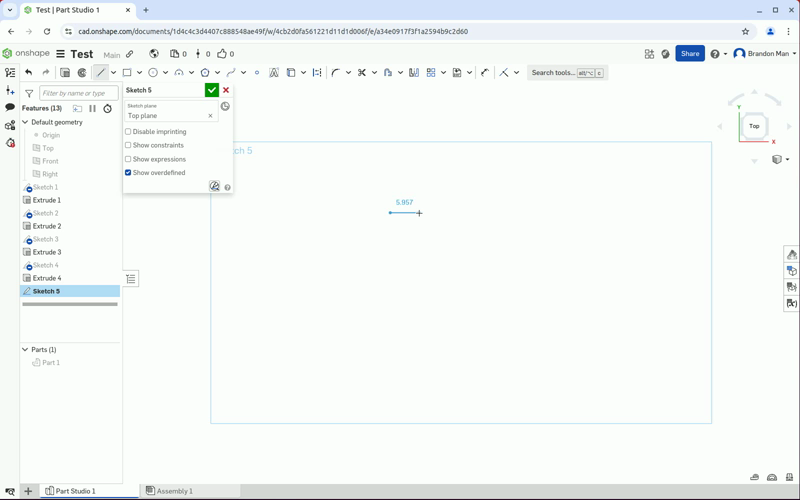
key_down(shift)
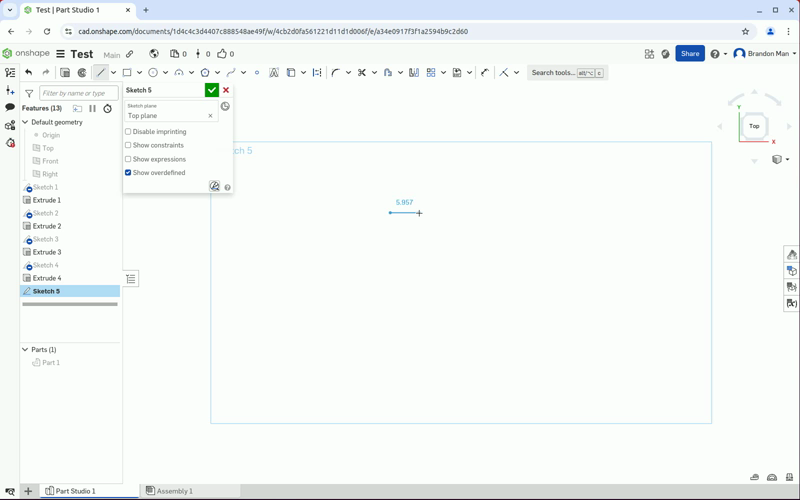
mouse_move(449, 212)
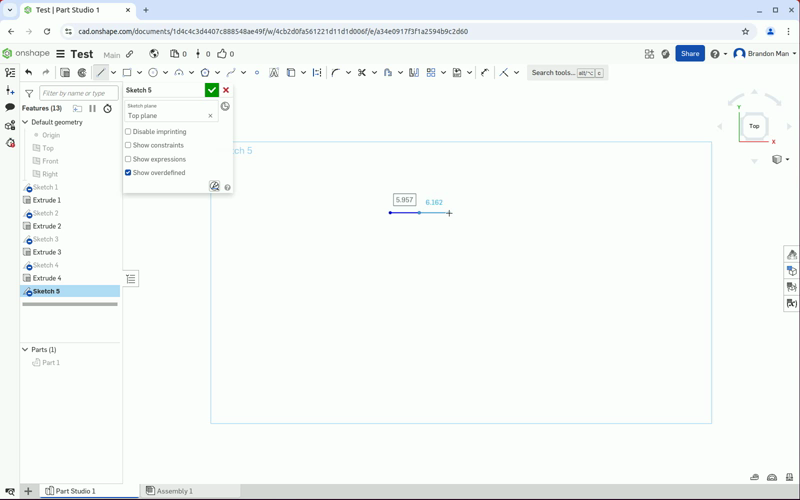
mouse_move(419, 183)
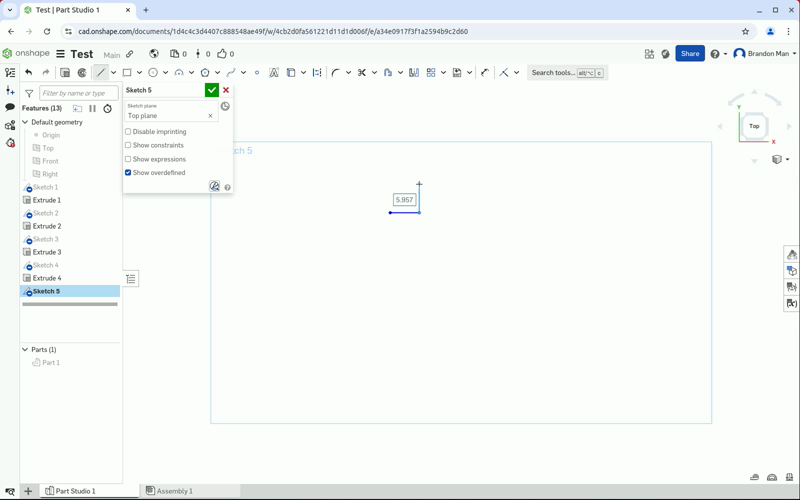
click(419, 183)
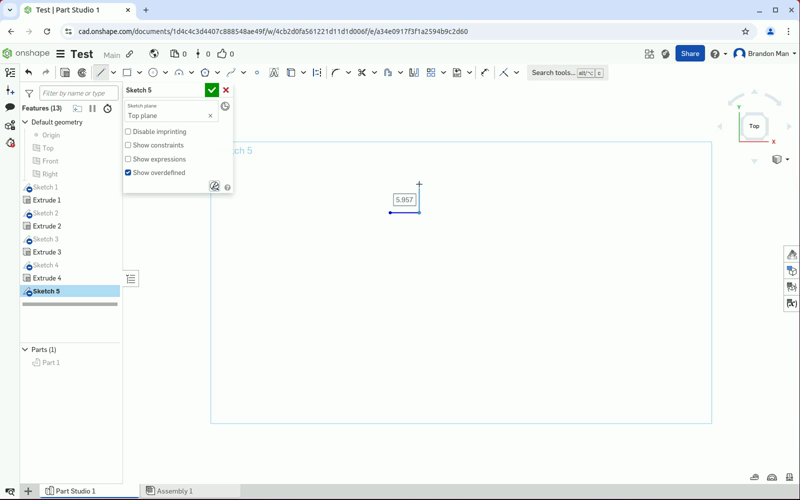
key_up(shift)
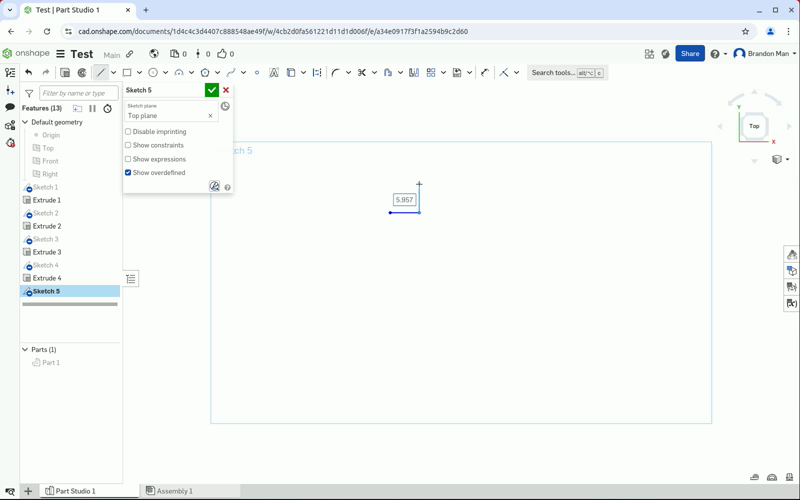
key_down(shift)
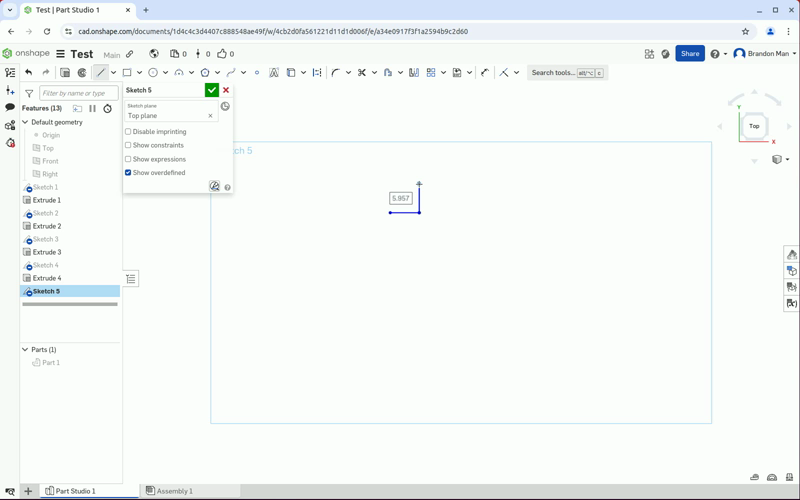
mouse_move(449, 183)
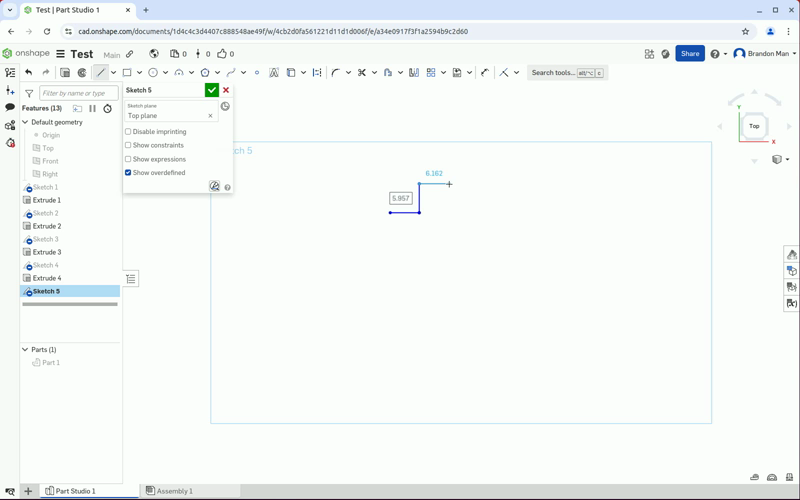
mouse_move(390, 183)
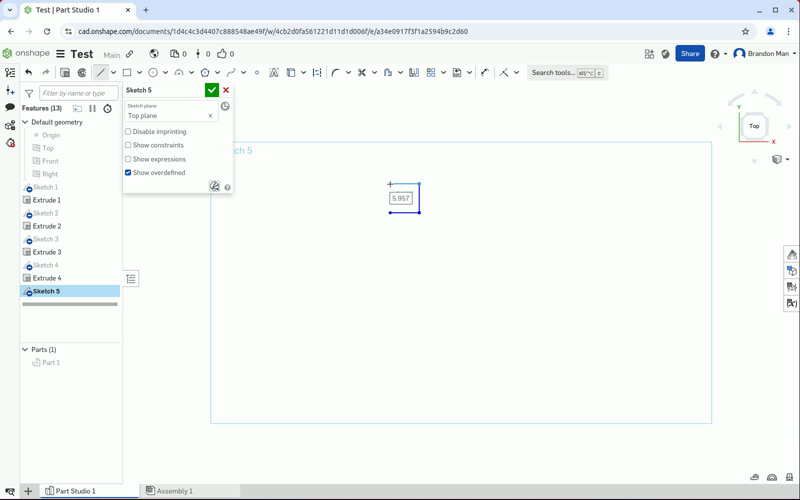
click(390, 183)
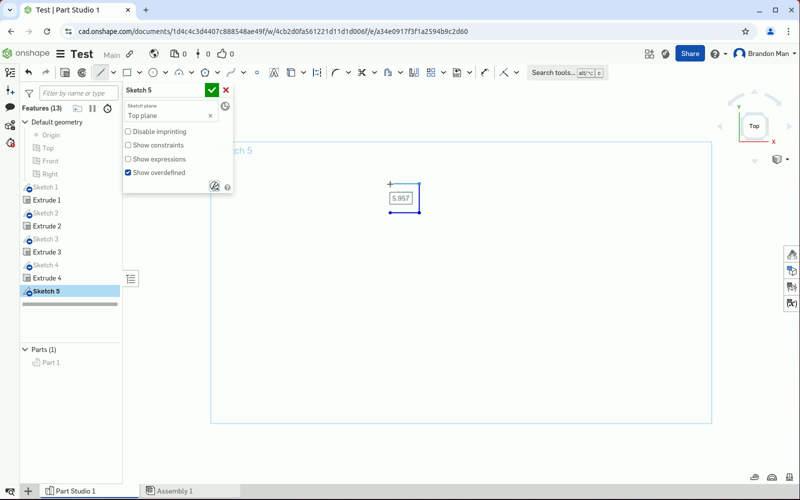
key_up(shift)
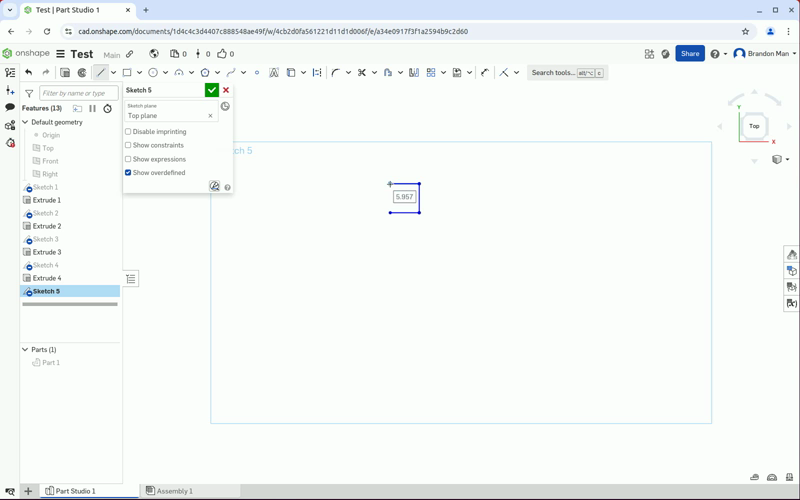
mouse_move(420, 183)
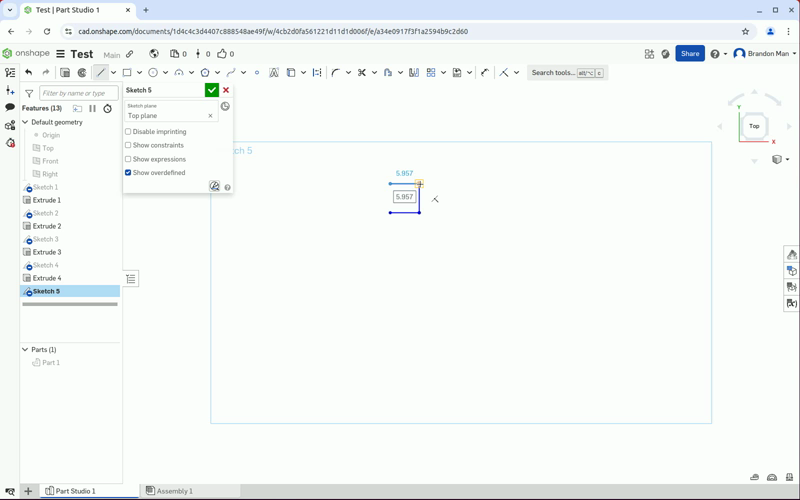
key_down(shift)
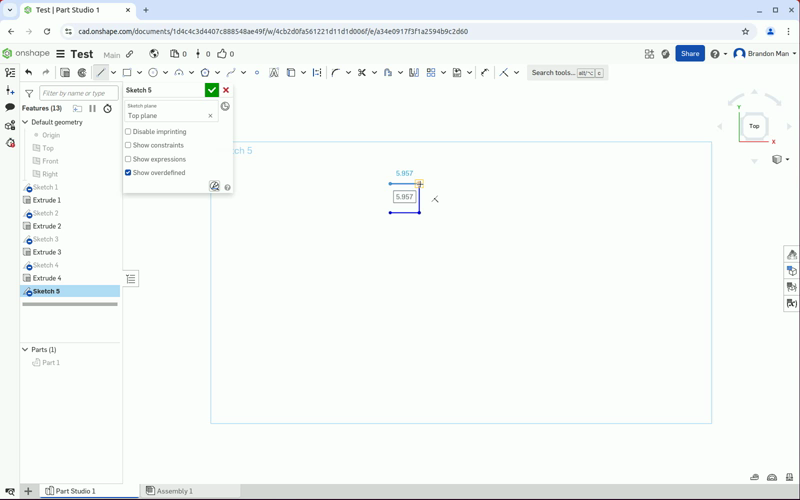
mouse_move(390, 212)
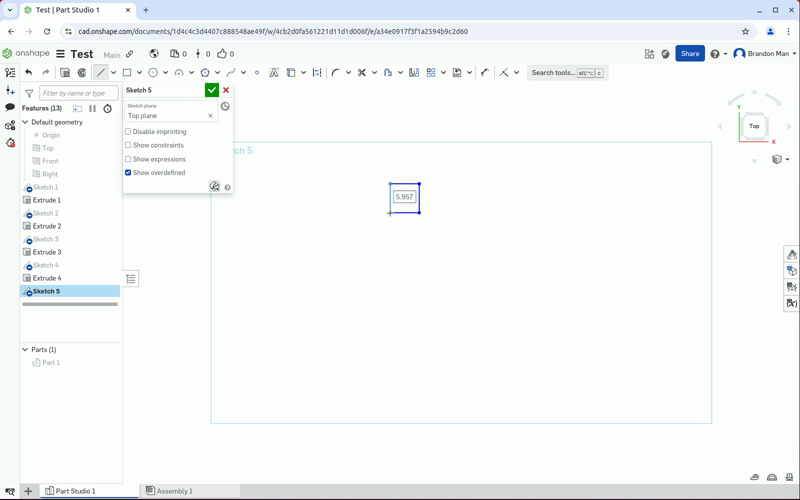
key_up(shift)
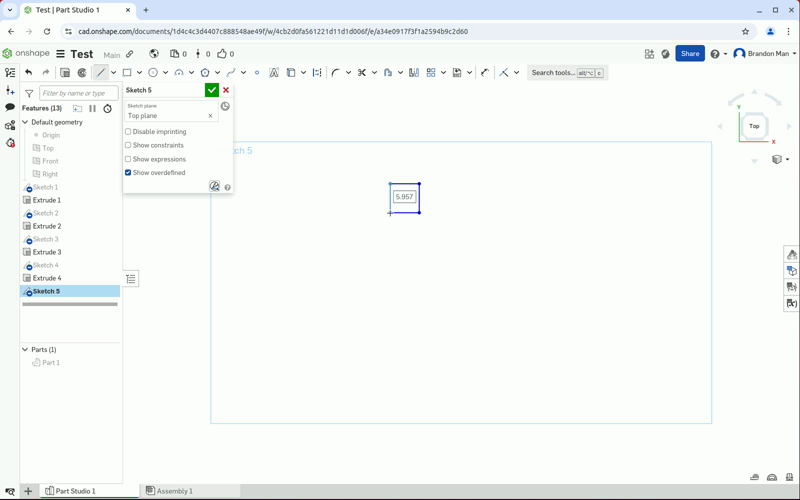
click(390, 212)
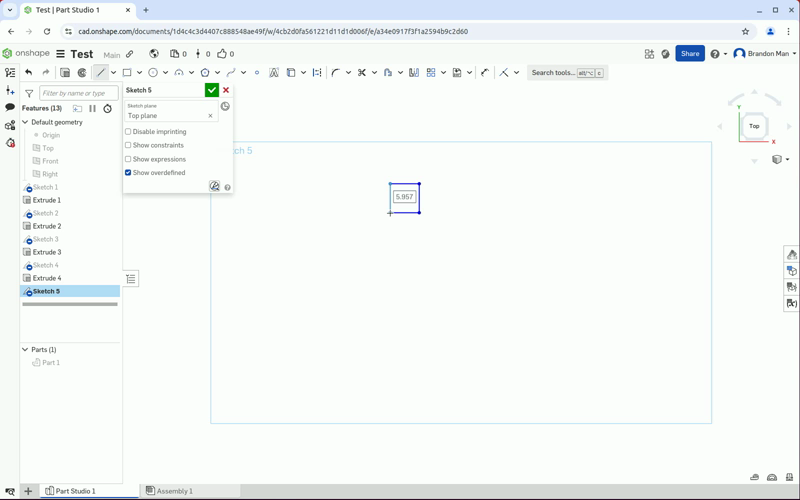
key(esc)
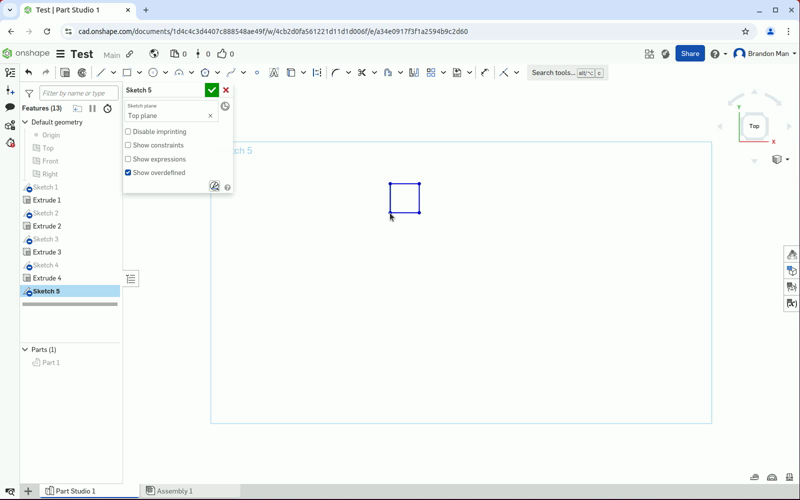
mouse_move(391, 199)
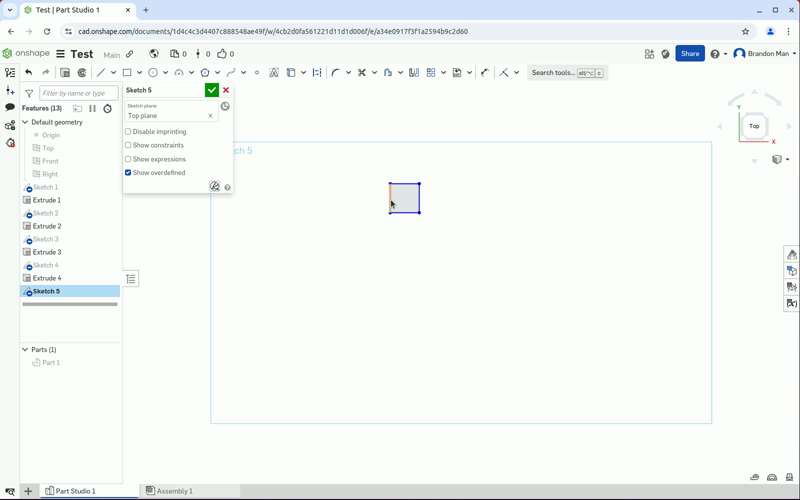
scroll(6)
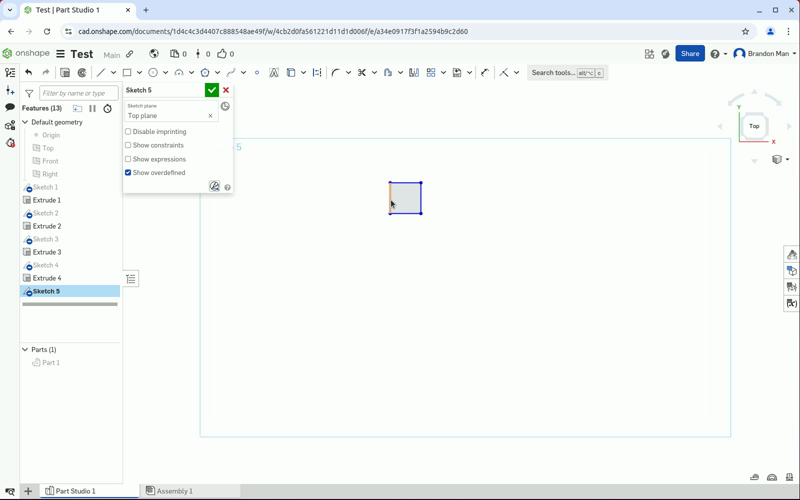
scroll(6)
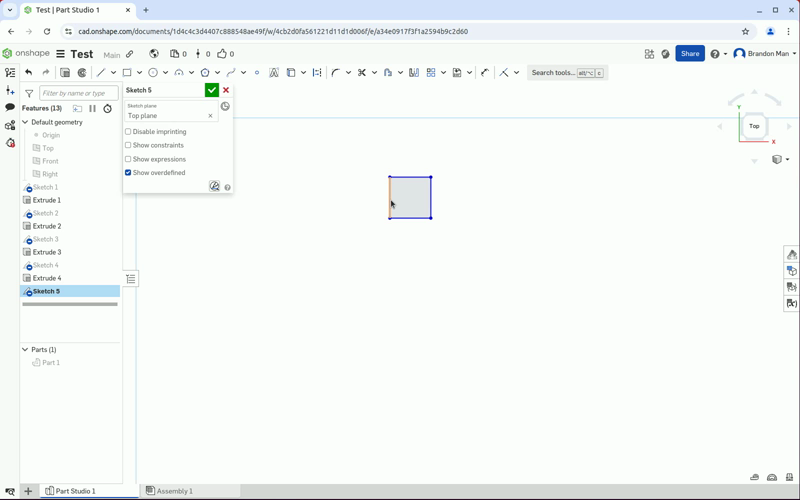
scroll(6)
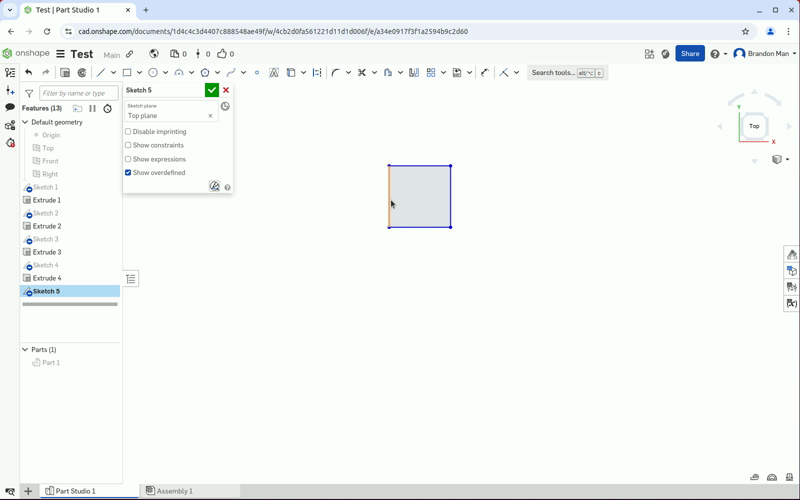
scroll(6)
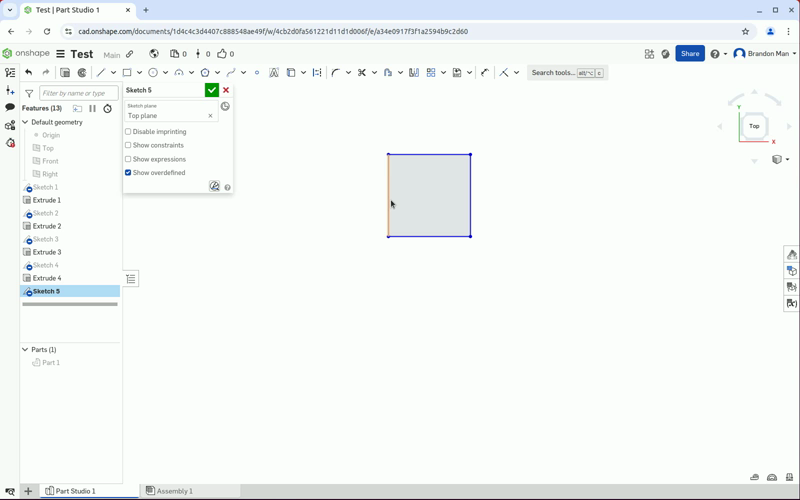
scroll(6)
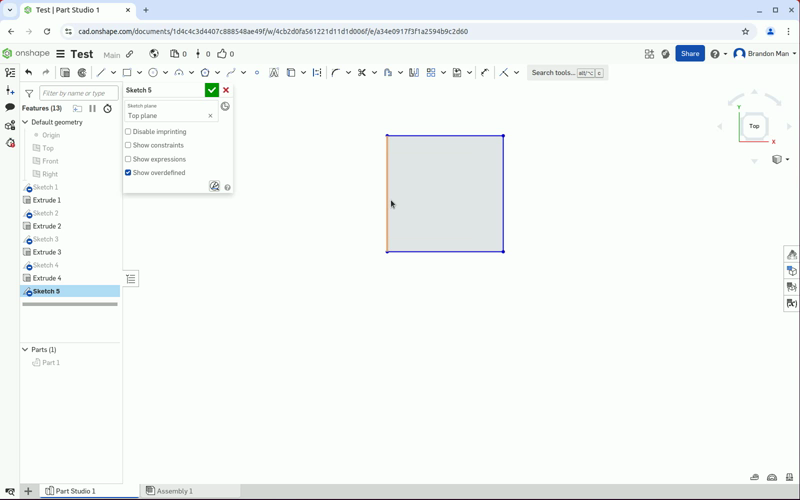
scroll(6)
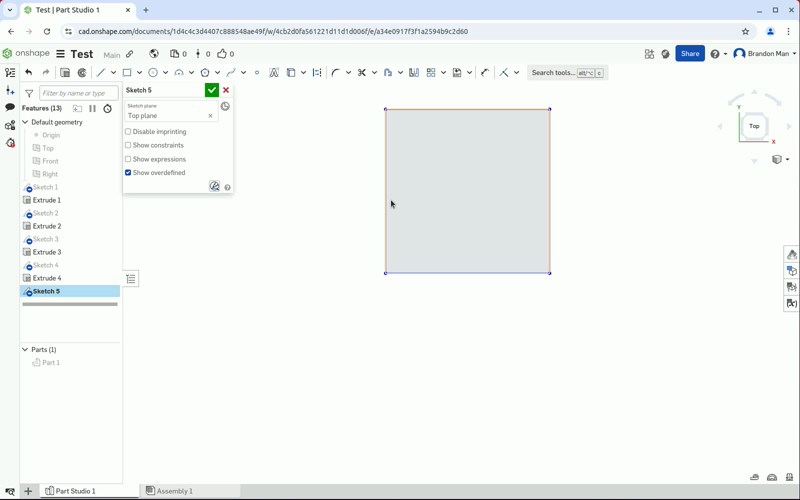
scroll(6)
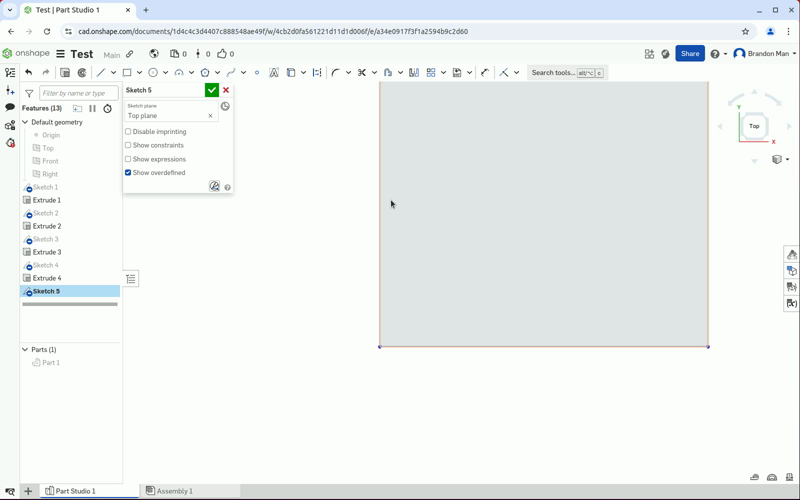
click(391, 199)
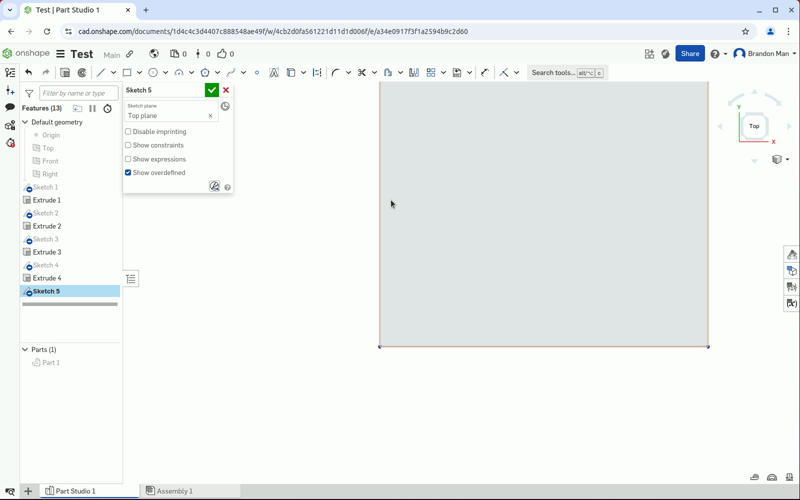
scroll(-6)
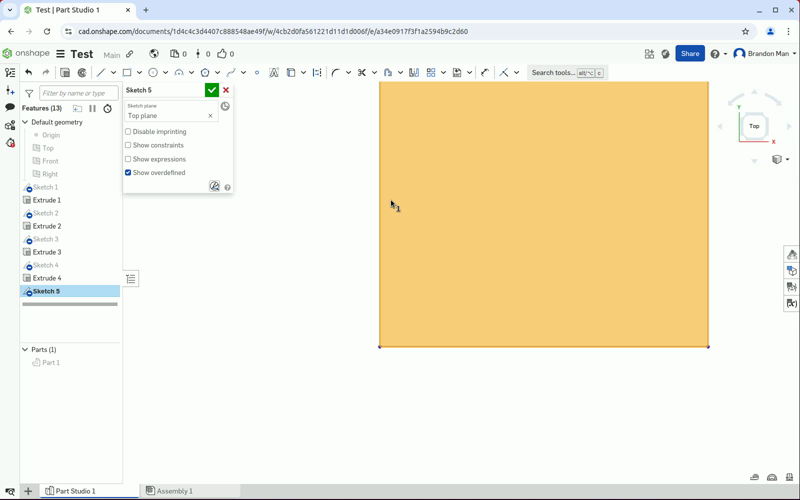
scroll(-6)
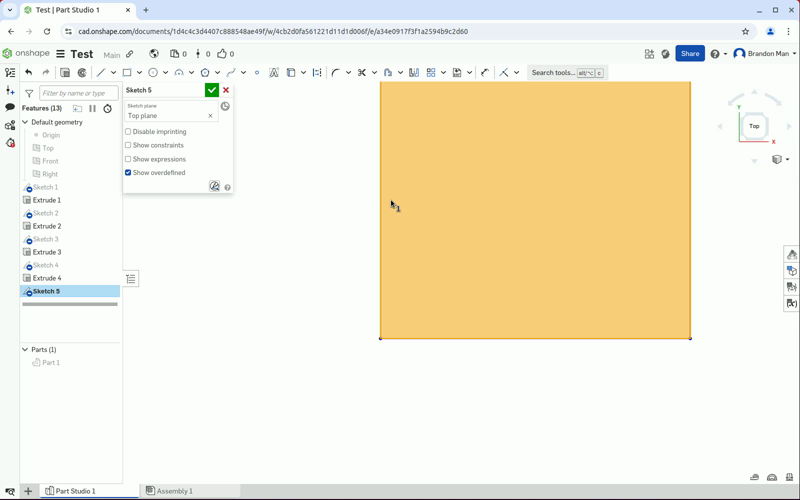
scroll(-6)
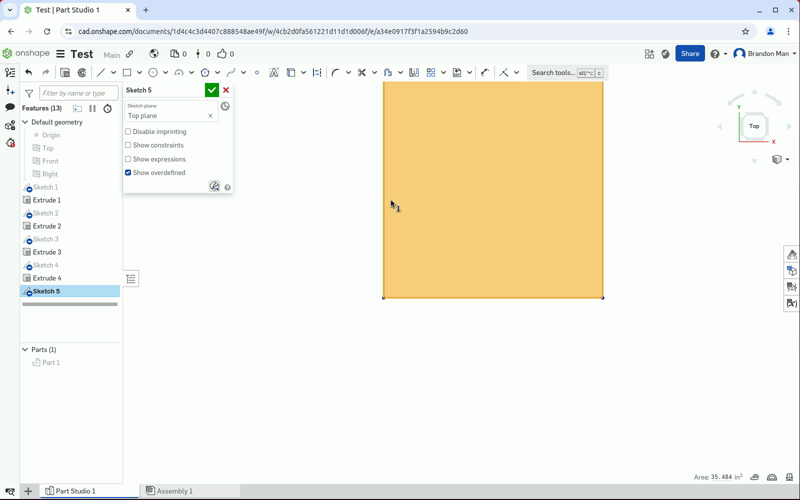
scroll(-6)
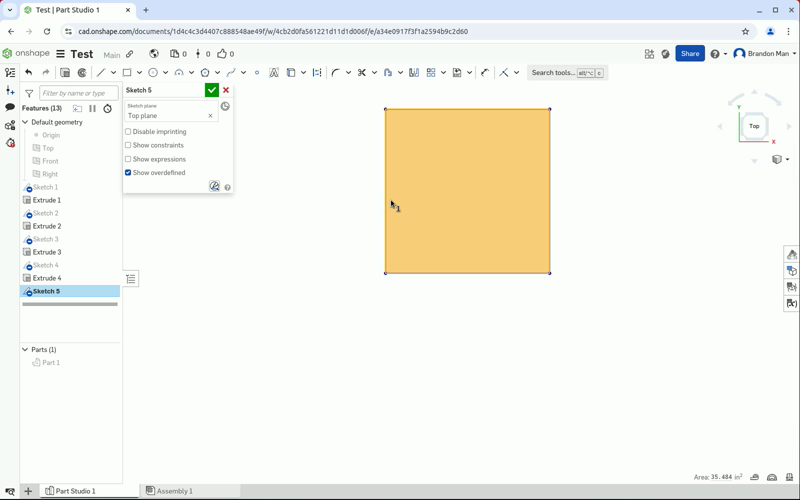
scroll(-6)
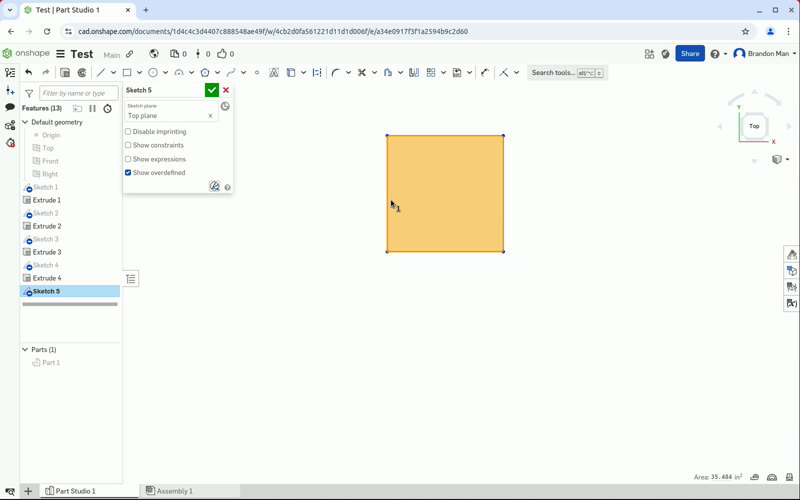
scroll(-6)
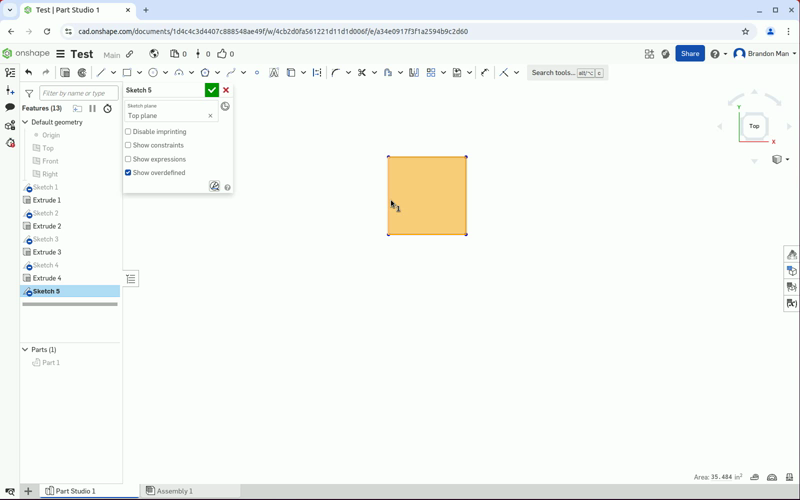
scroll(-6)
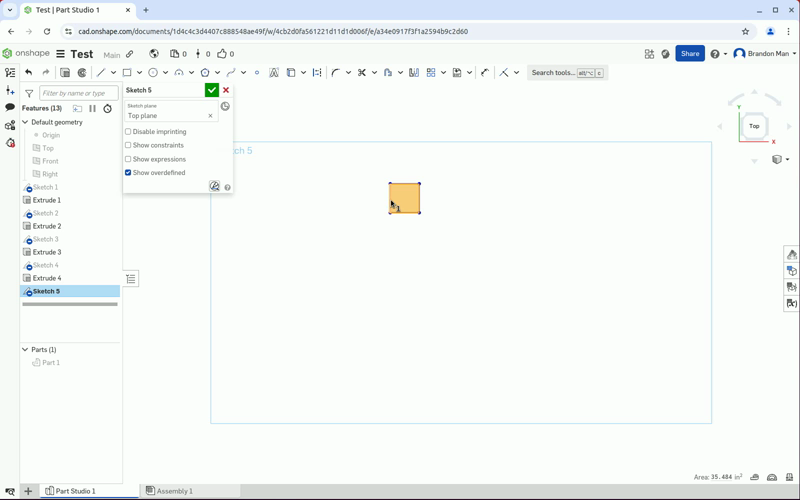
mouse_move(73, 352)
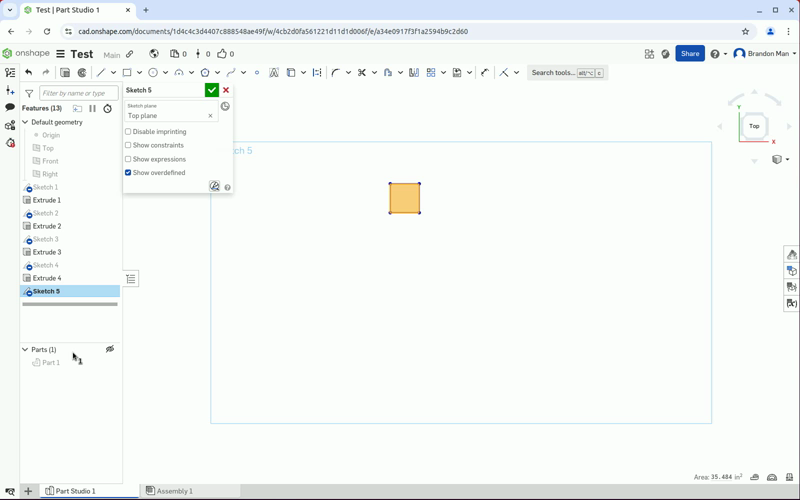
key(shift+y)
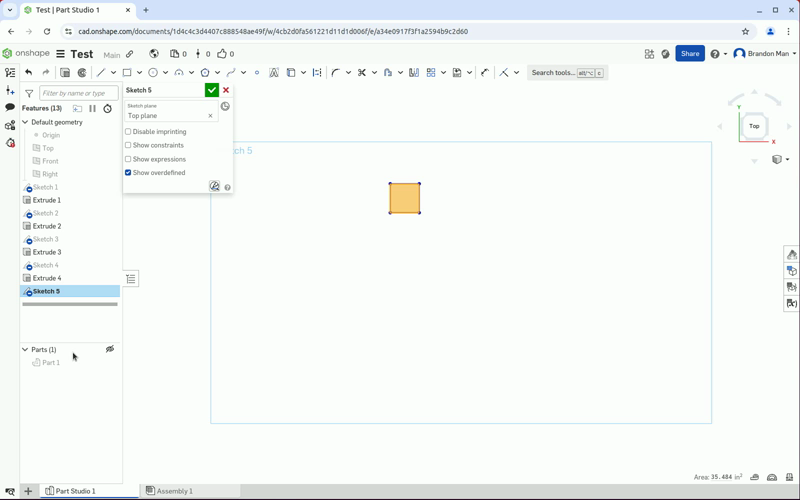
key(shift+e)
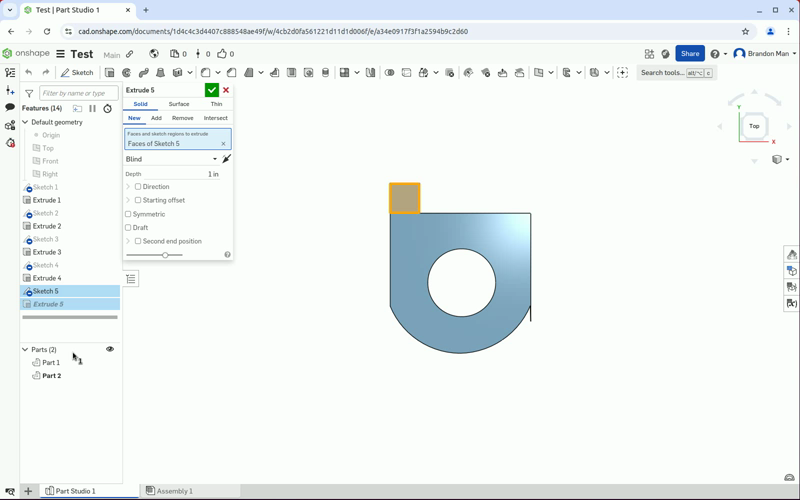
mouse_move(143, 106)
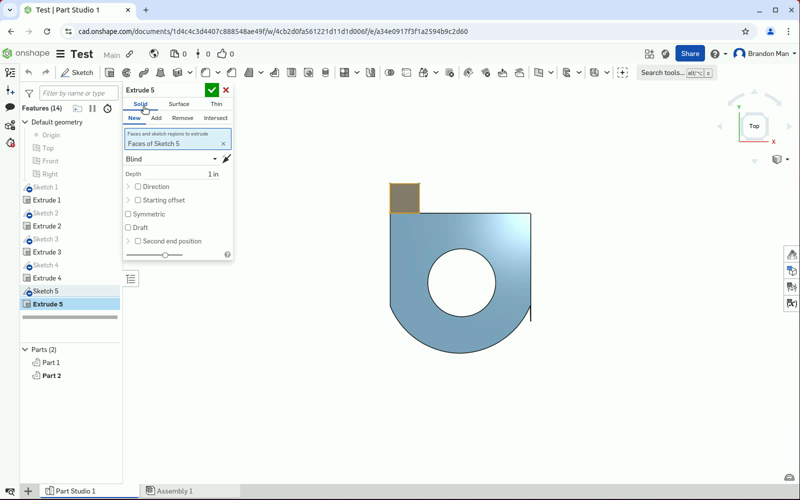
click(143, 106)
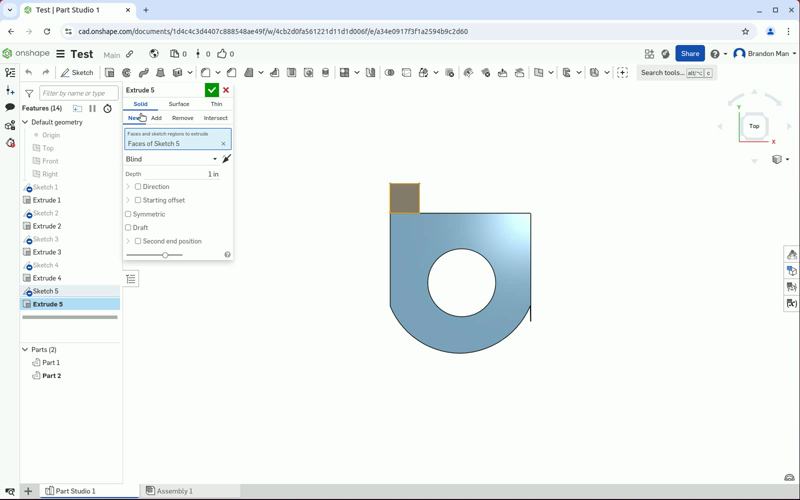
mouse_move(137, 120)
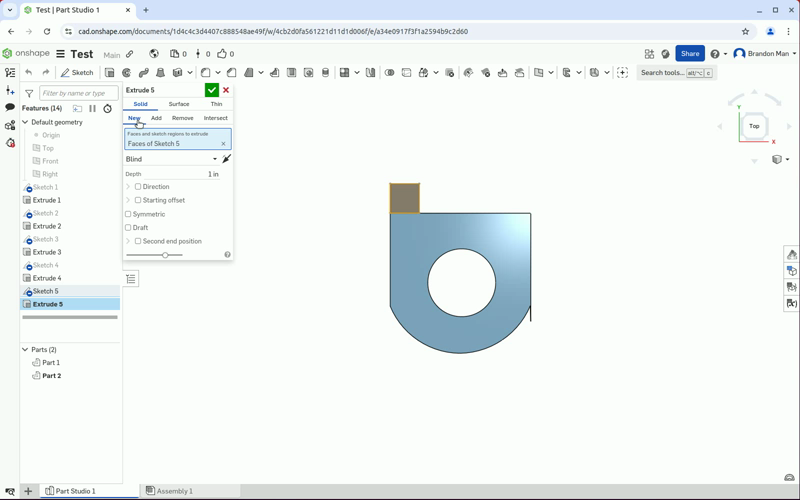
click(137, 120)
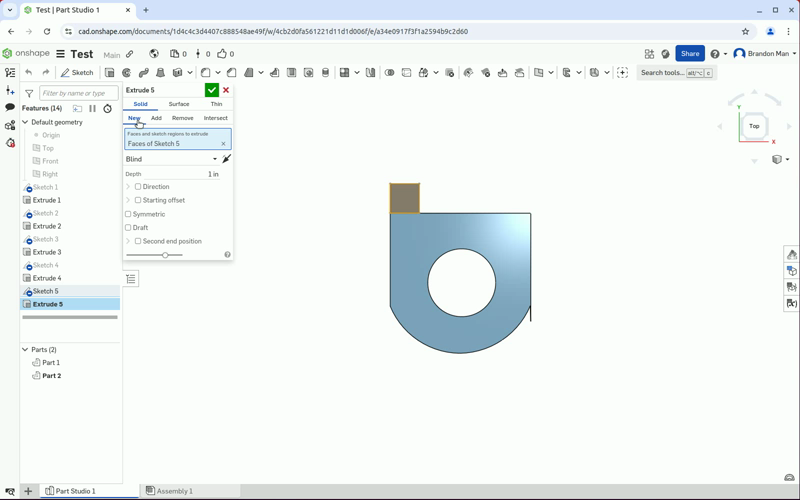
key(tab, 4)
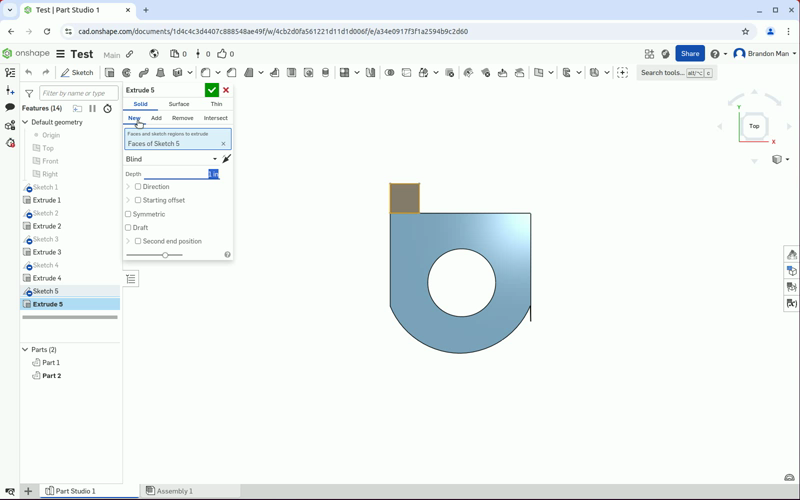
text(17.331)
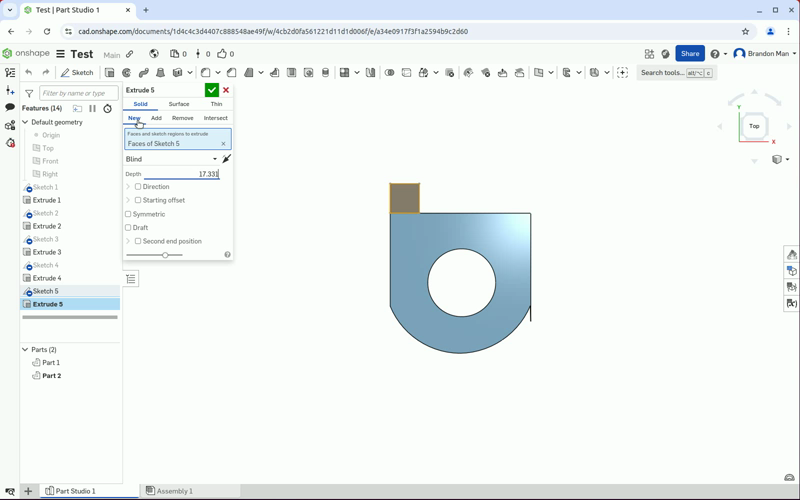
key(enter)
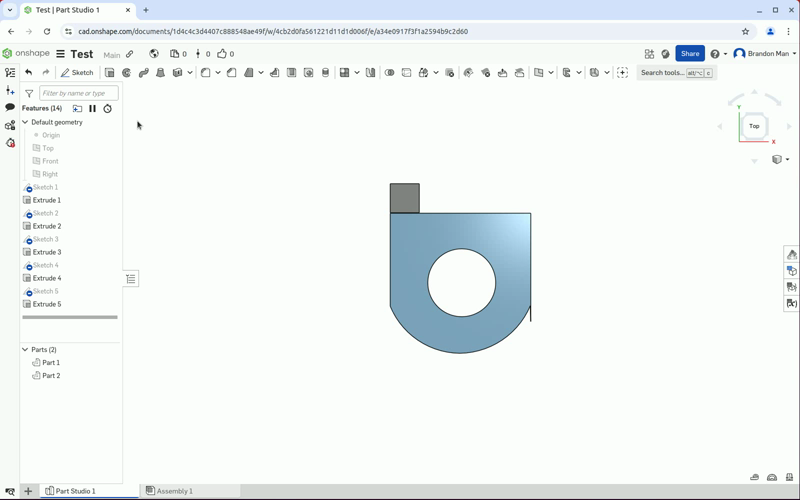
key(shift+h)
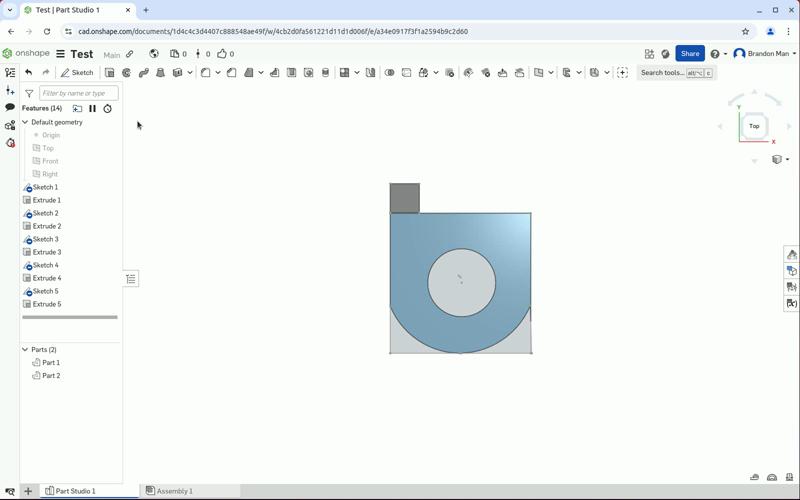
key(shift+h)
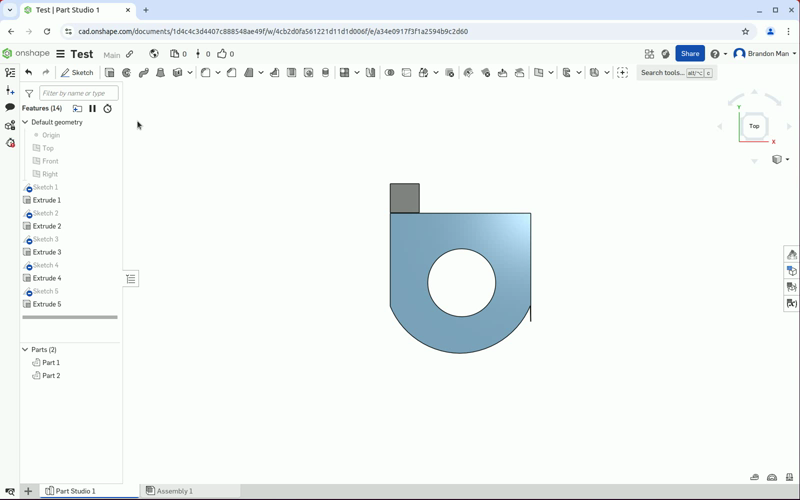
mouse_move(73, 189)
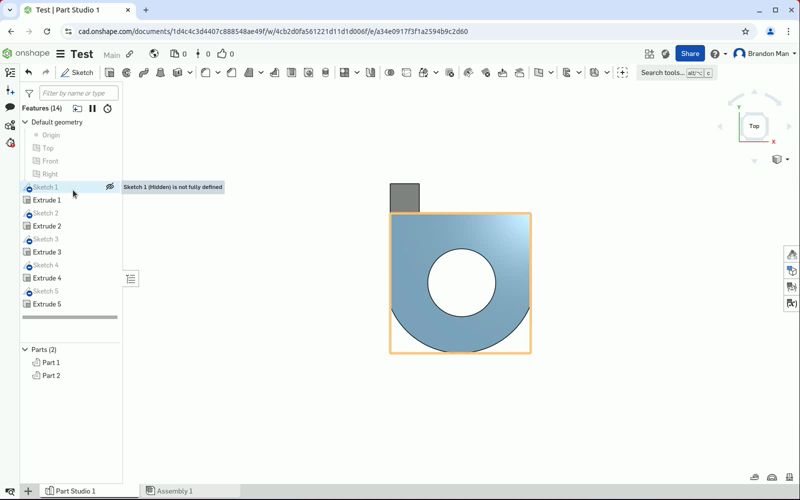
click(73, 189)
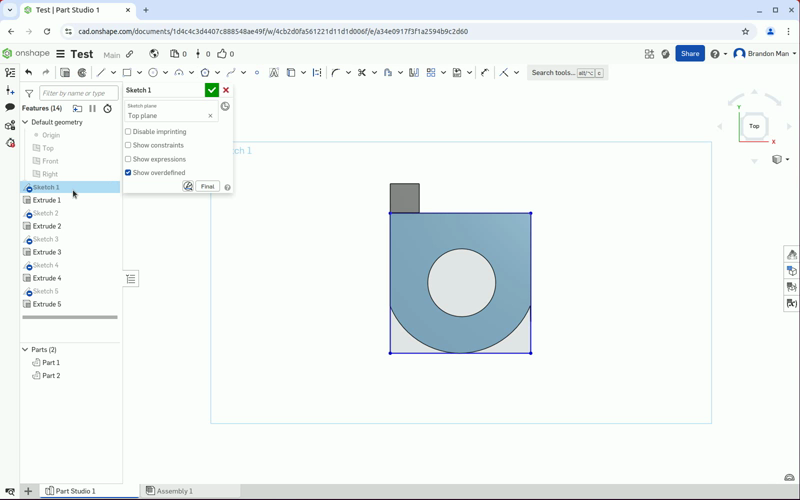
mouse_move(229, 92)
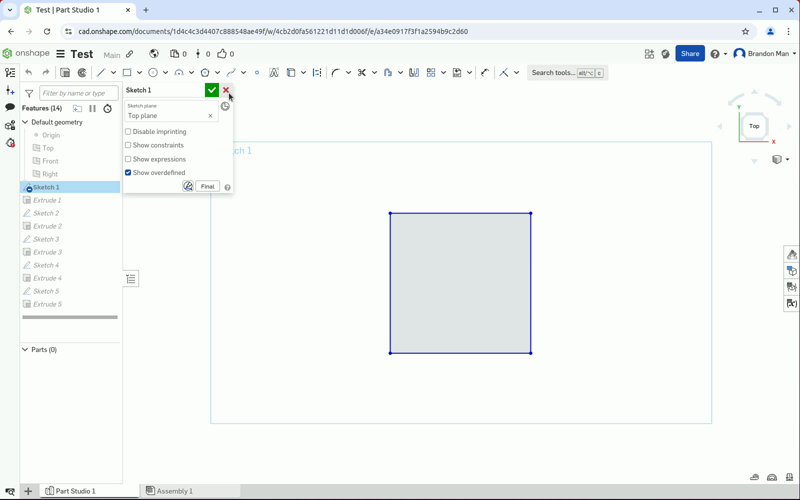
click(229, 92)
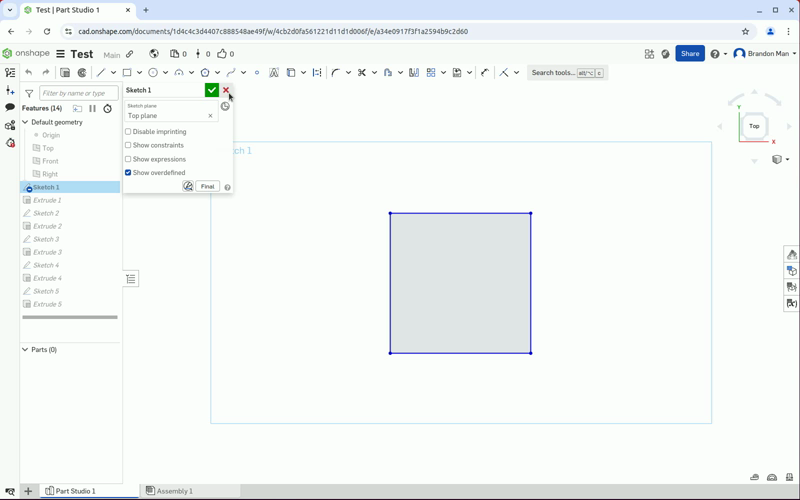
key(shift+s)
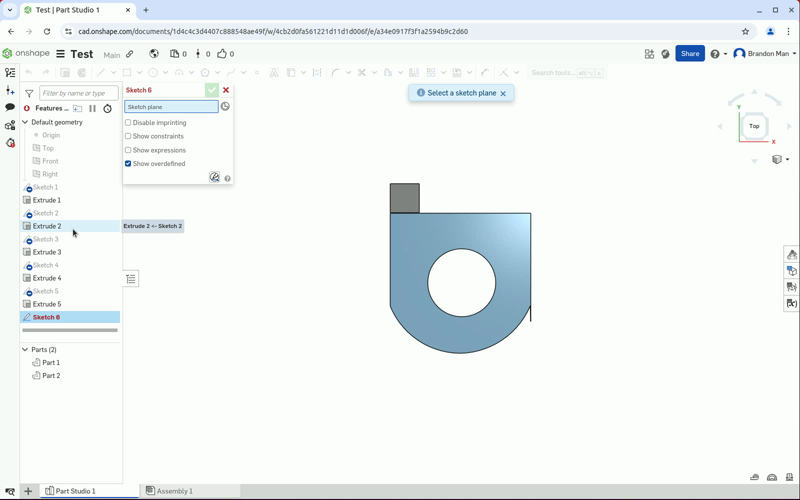
scroll(3)
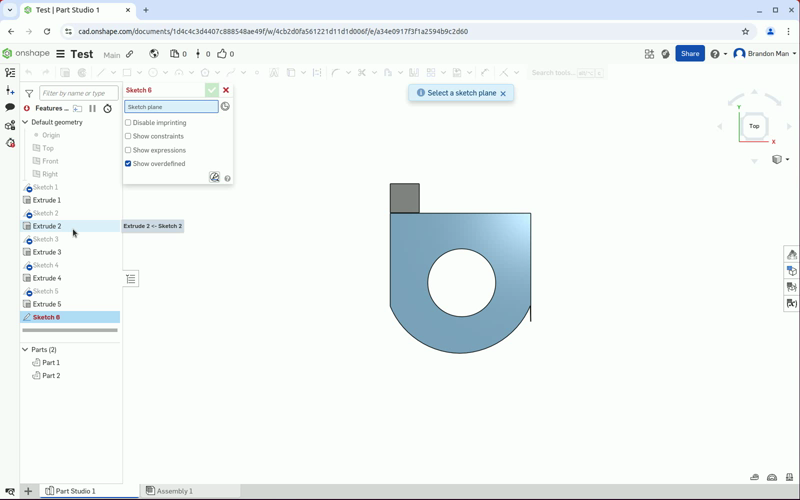
mouse_move(73, 150)
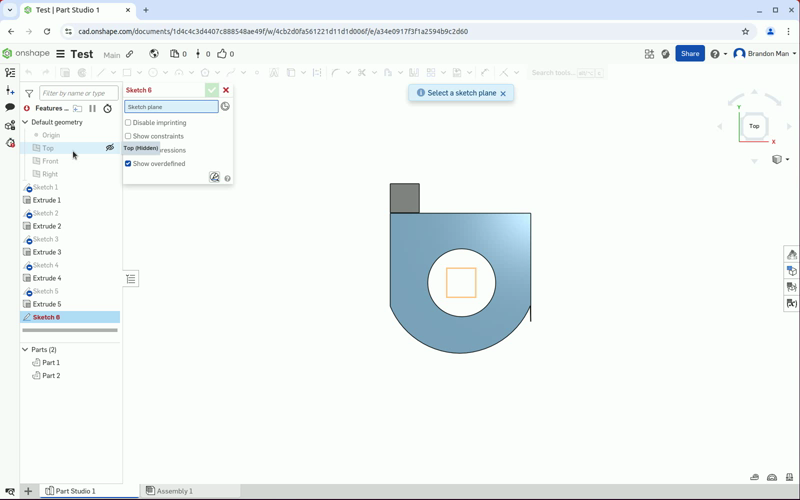
click(73, 150)
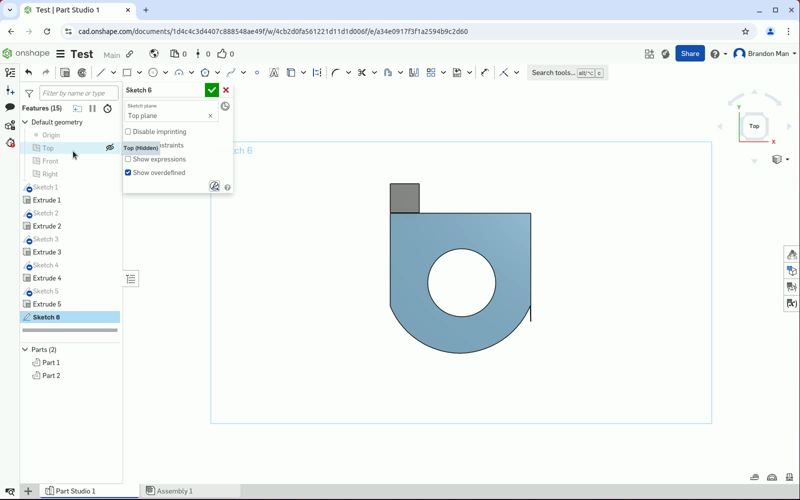
mouse_move(73, 352)
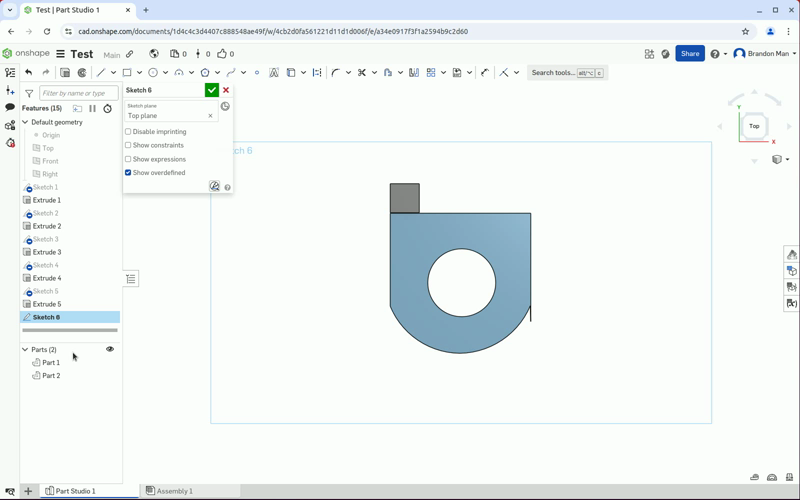
key(y)
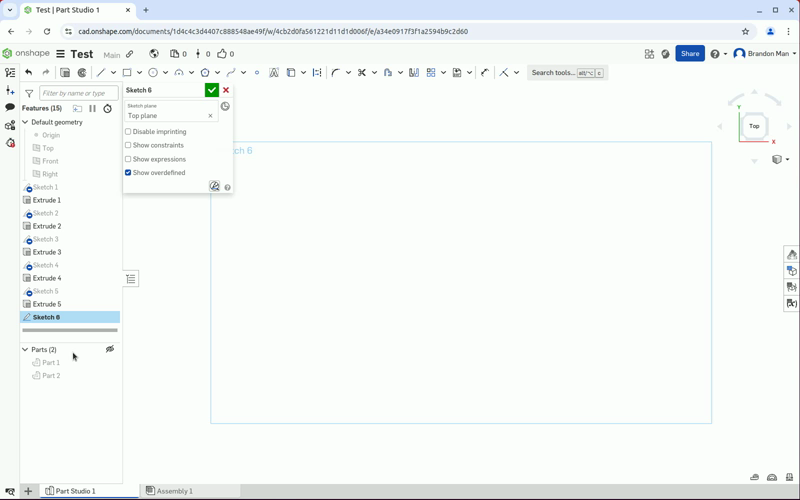
key(l)
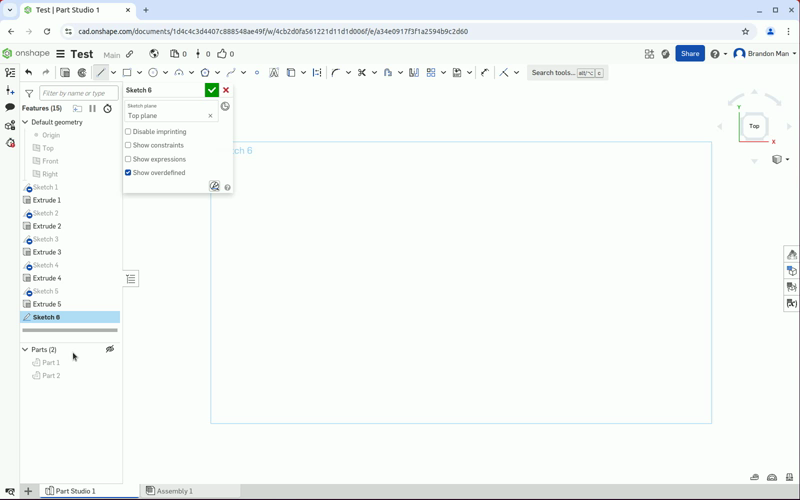
key_down(shift)
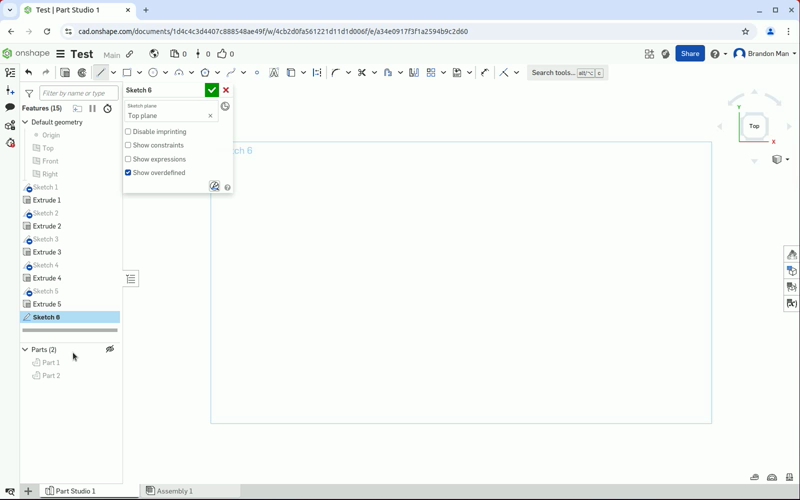
mouse_move(418, 212)
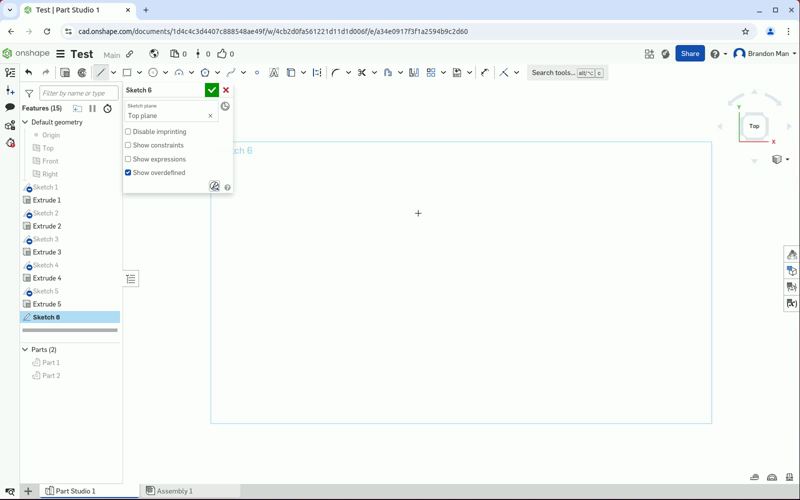
click(418, 212)
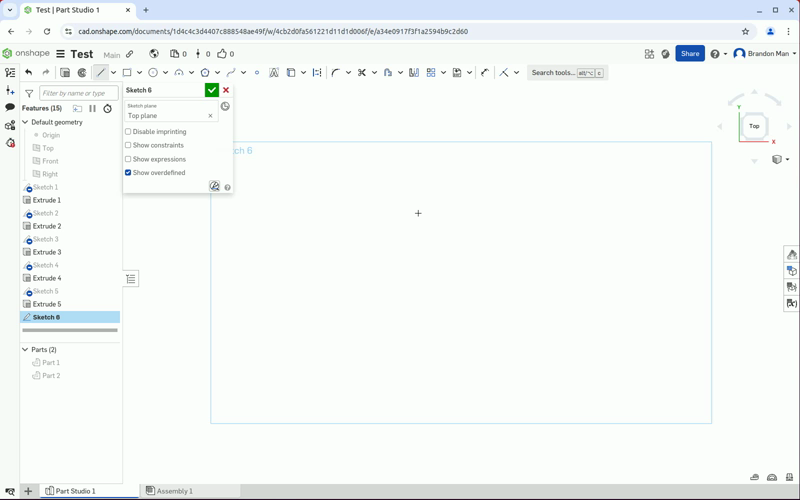
key_up(shift)
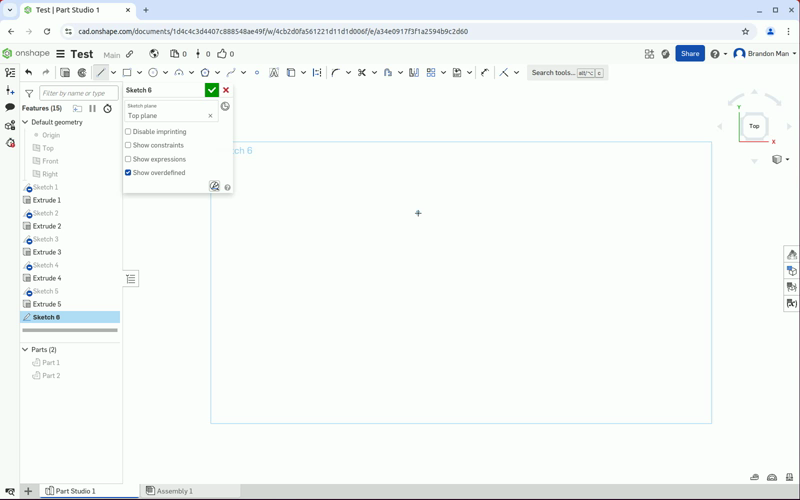
key_down(shift)
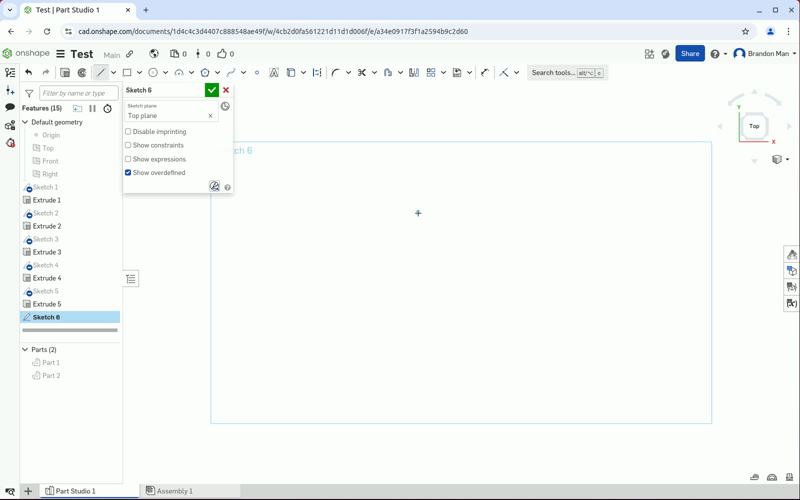
mouse_move(531, 212)
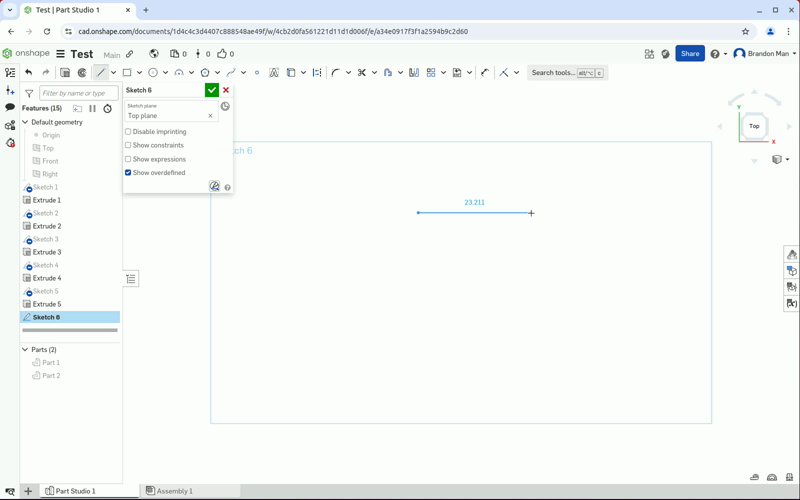
click(531, 212)
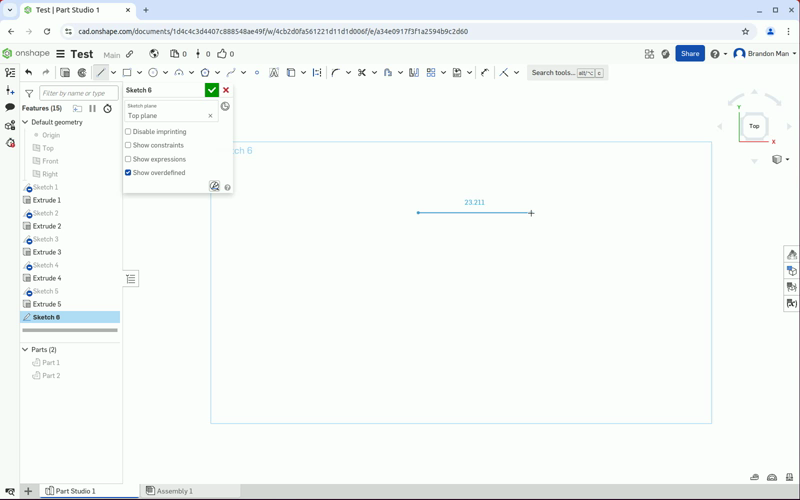
key_up(shift)
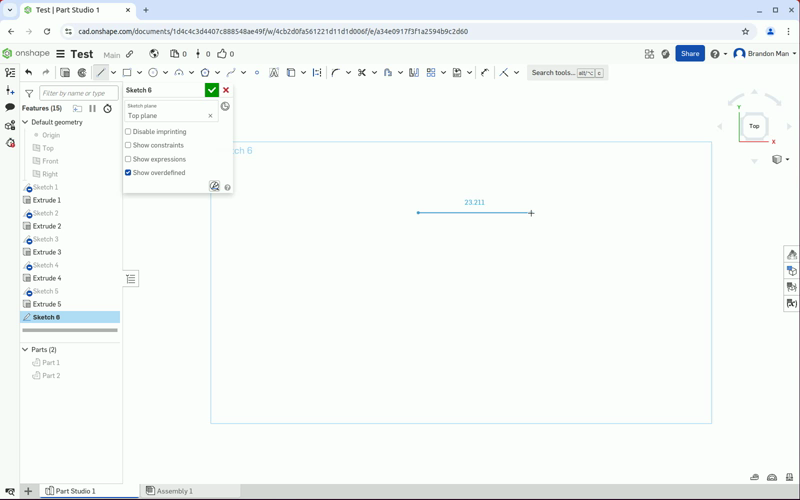
key_down(shift)
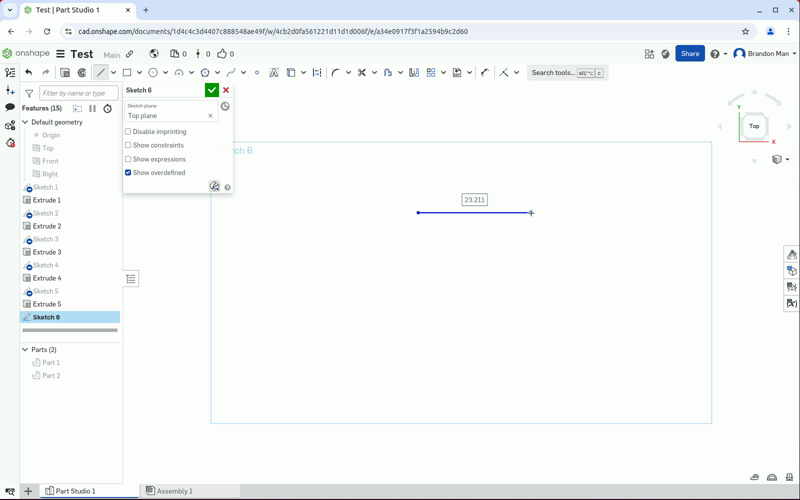
mouse_move(561, 212)
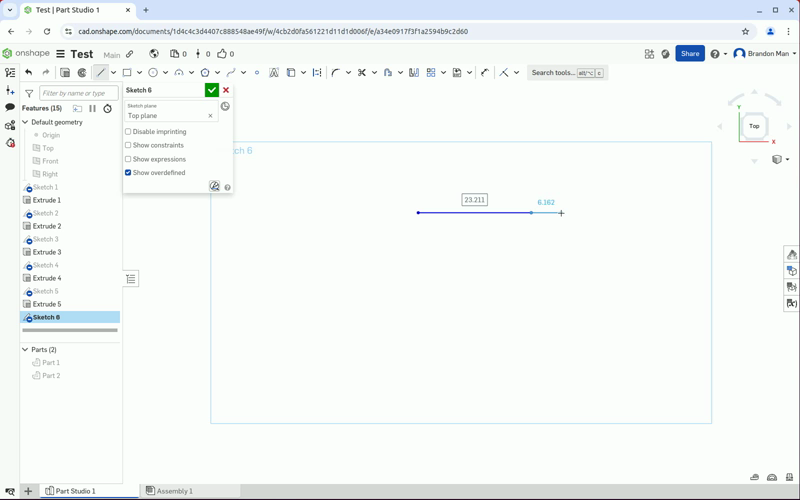
mouse_move(531, 184)
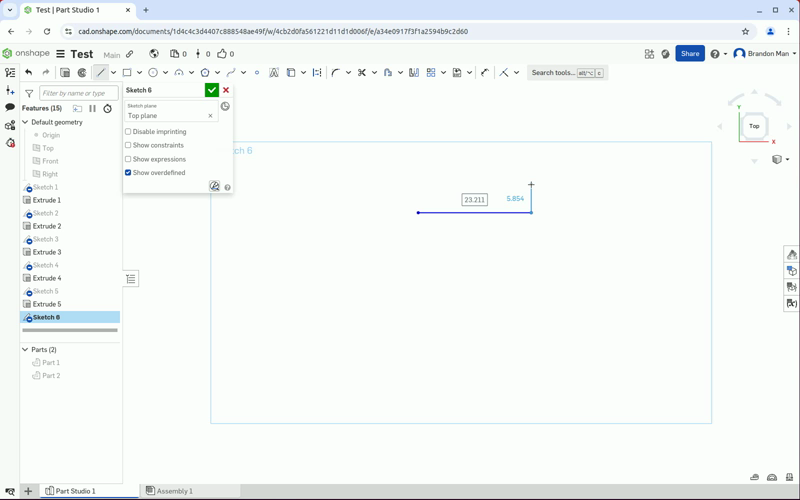
click(531, 184)
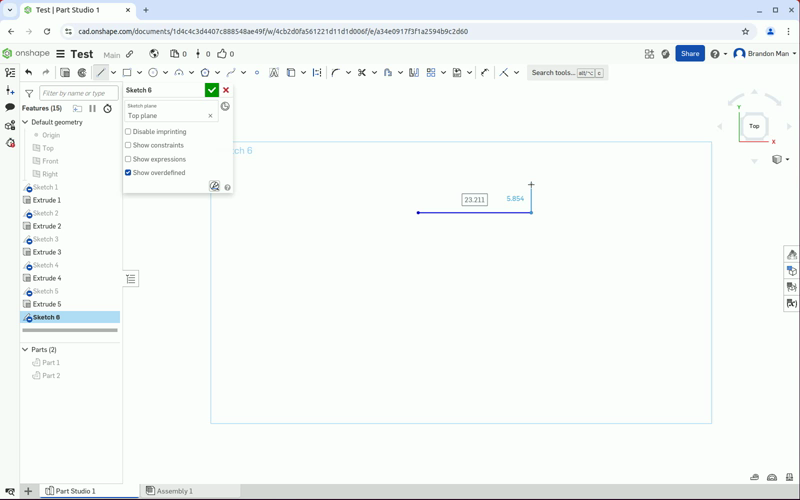
key_up(shift)
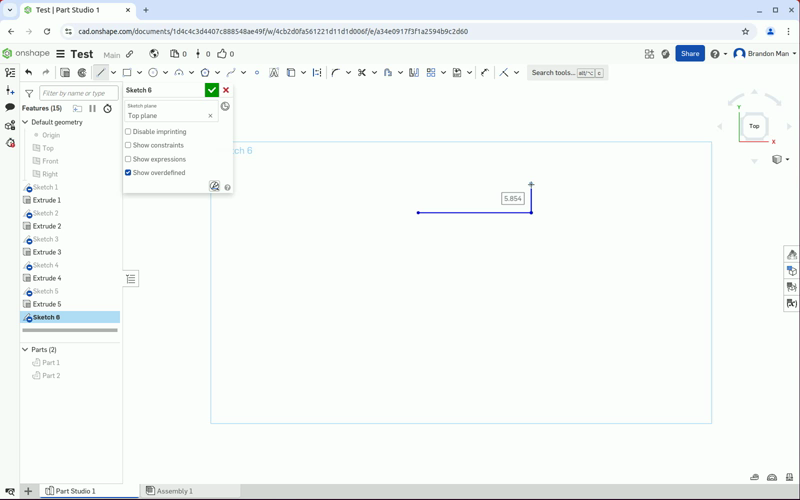
key_down(shift)
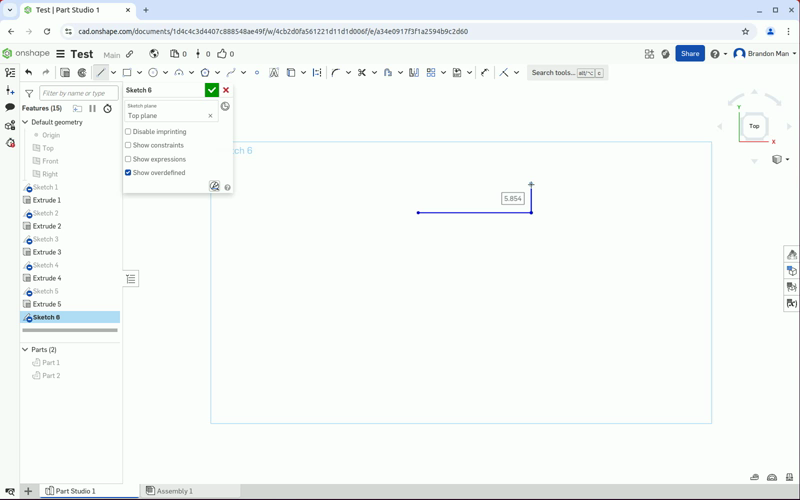
mouse_move(418, 184)
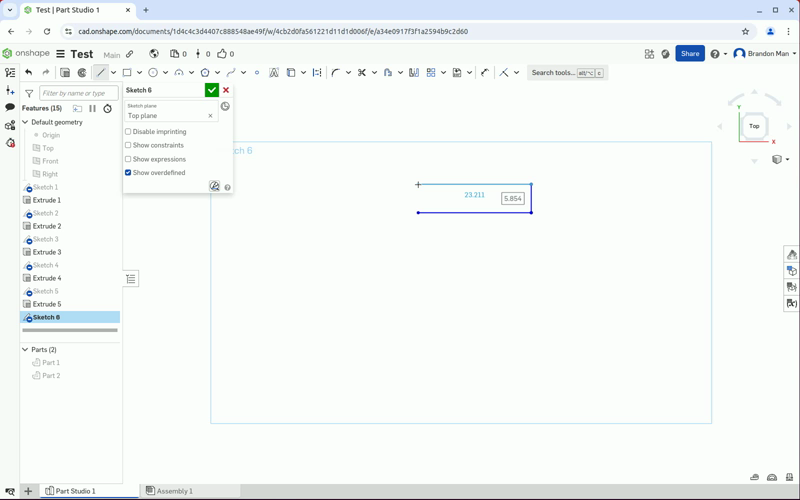
click(418, 184)
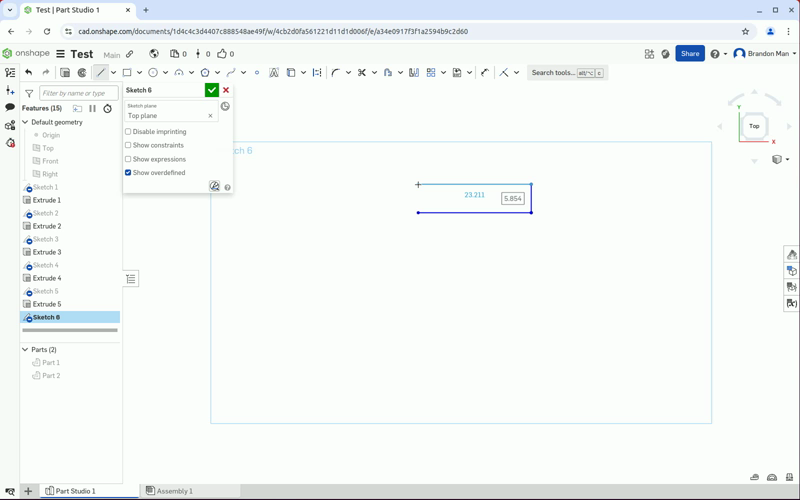
key_up(shift)
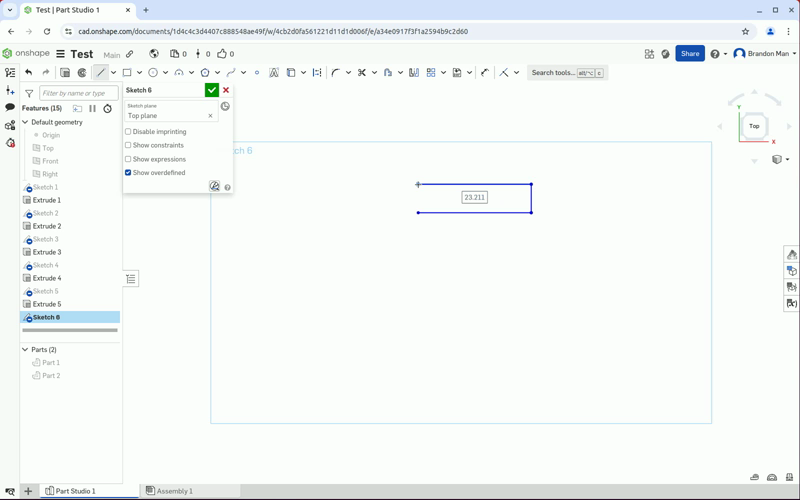
mouse_move(448, 184)
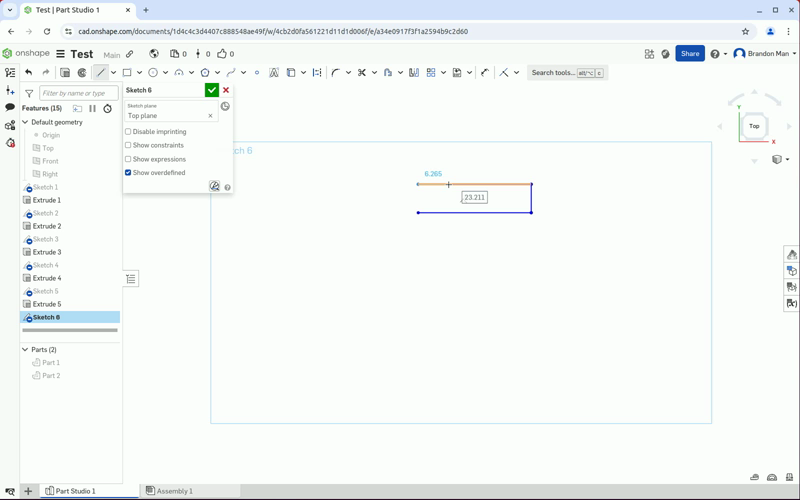
key_down(shift)
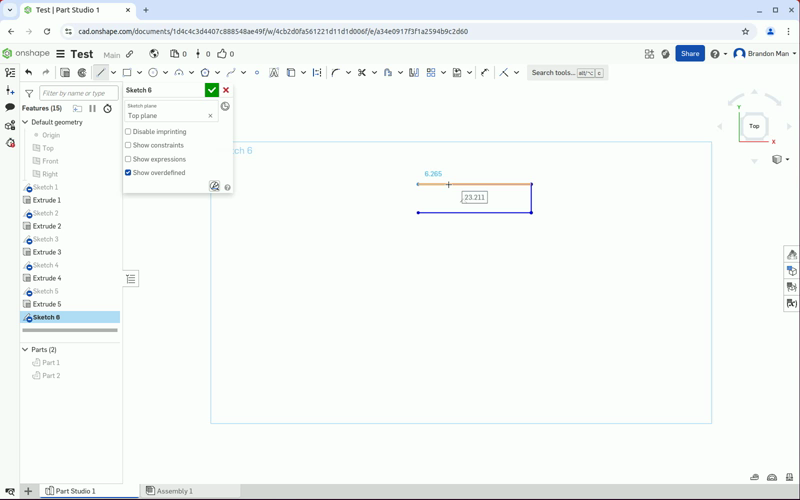
mouse_move(418, 212)
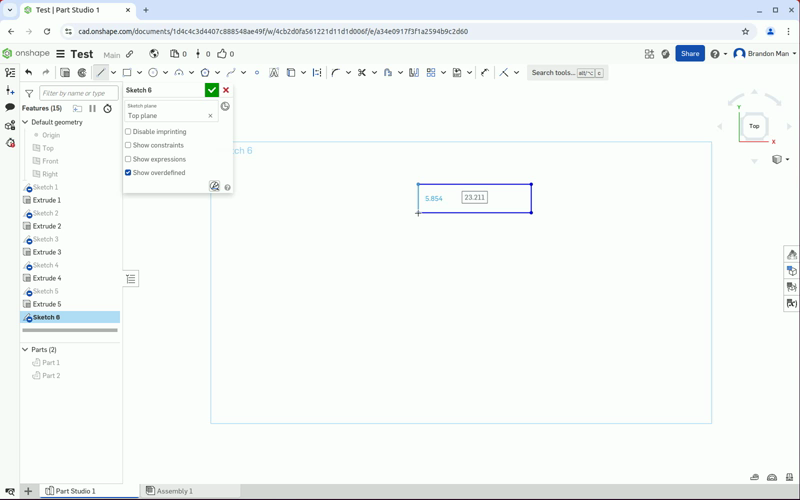
key_up(shift)
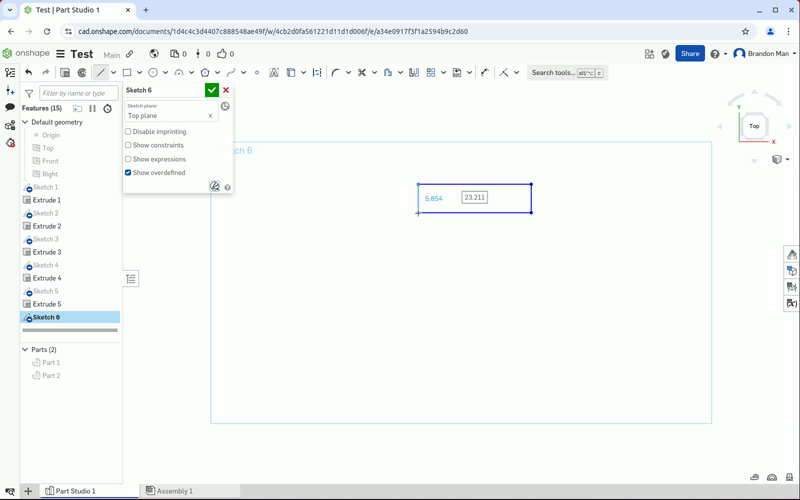
click(418, 212)
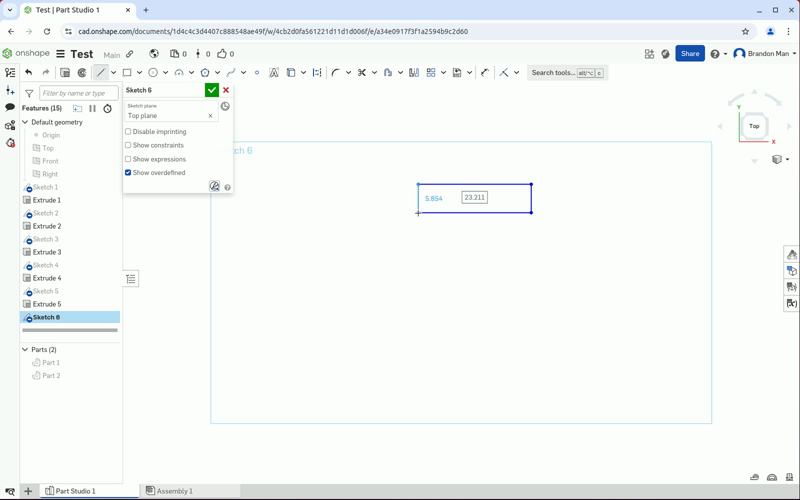
key(esc)
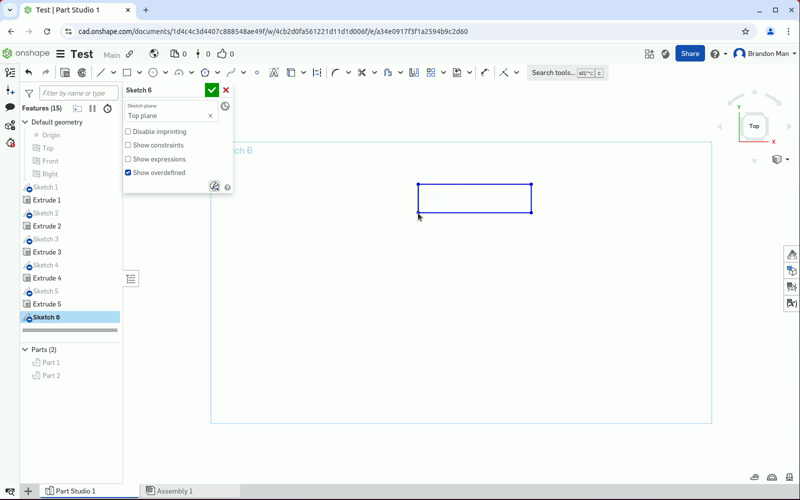
mouse_move(465, 187)
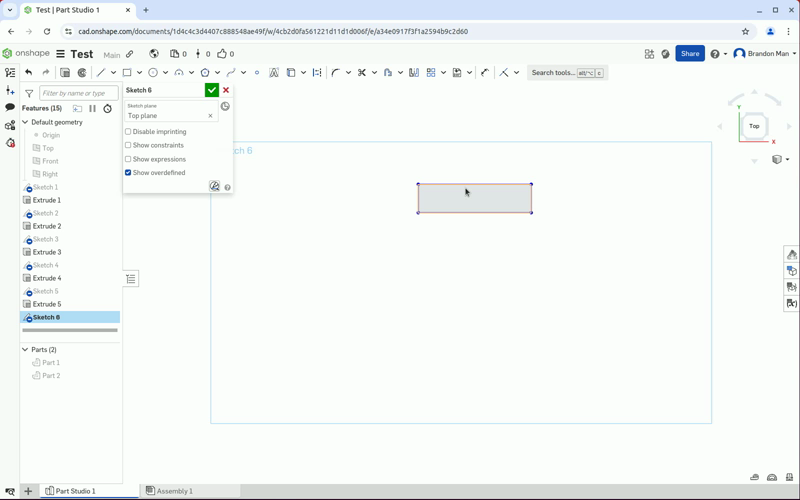
click(465, 187)
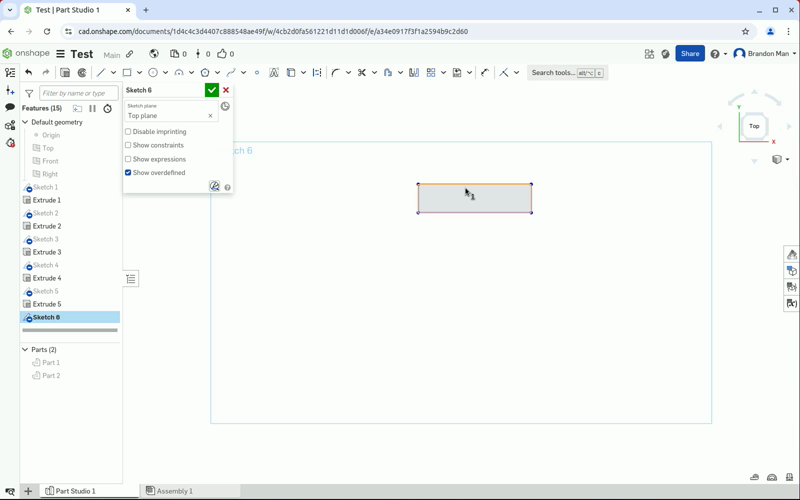
mouse_move(73, 352)
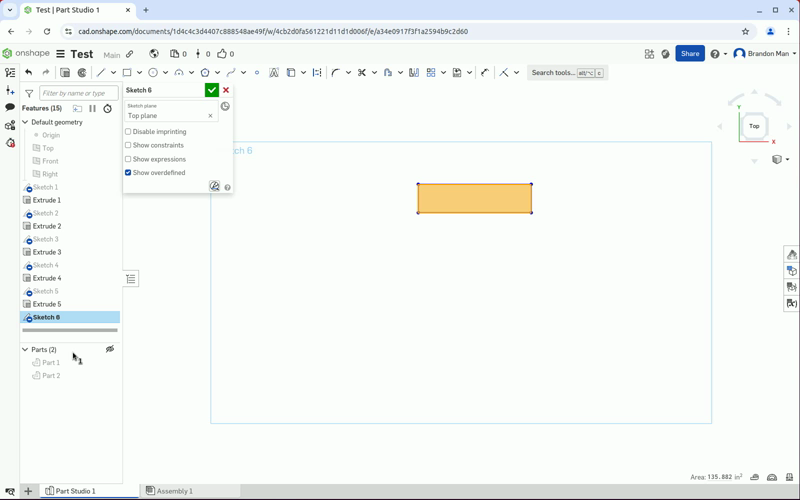
key(shift+y)
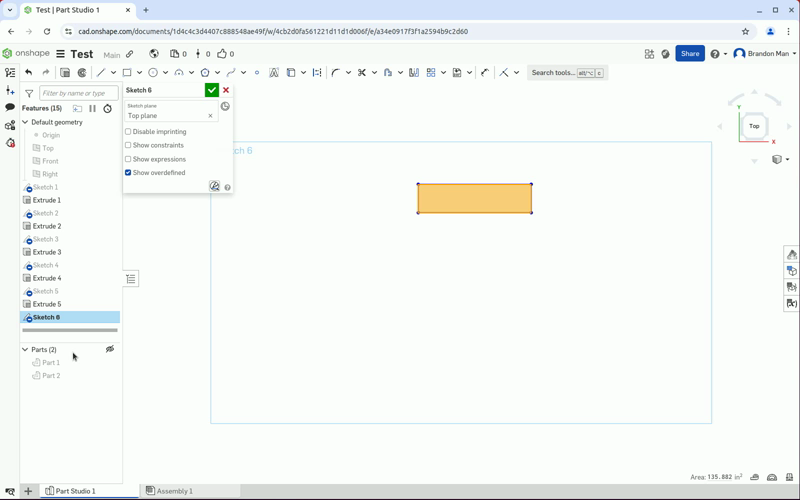
key(shift+e)
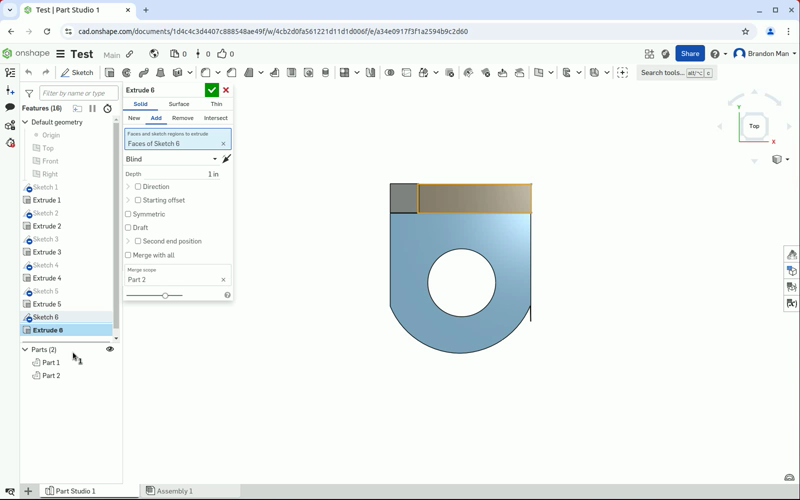
mouse_move(143, 106)
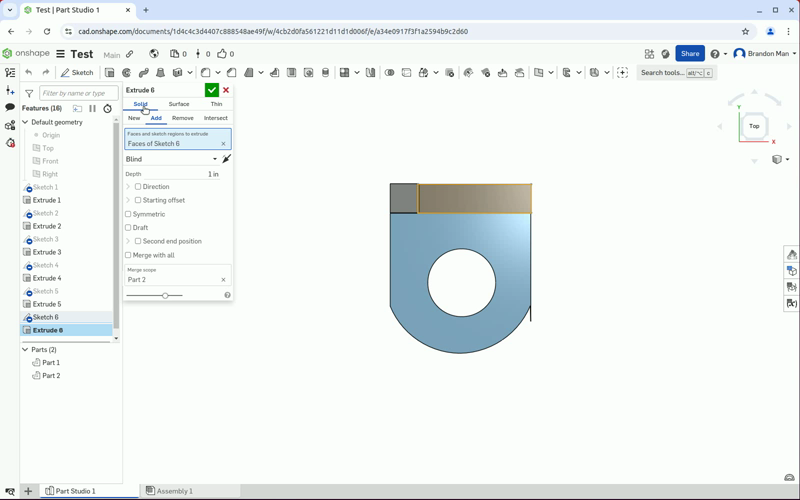
click(143, 106)
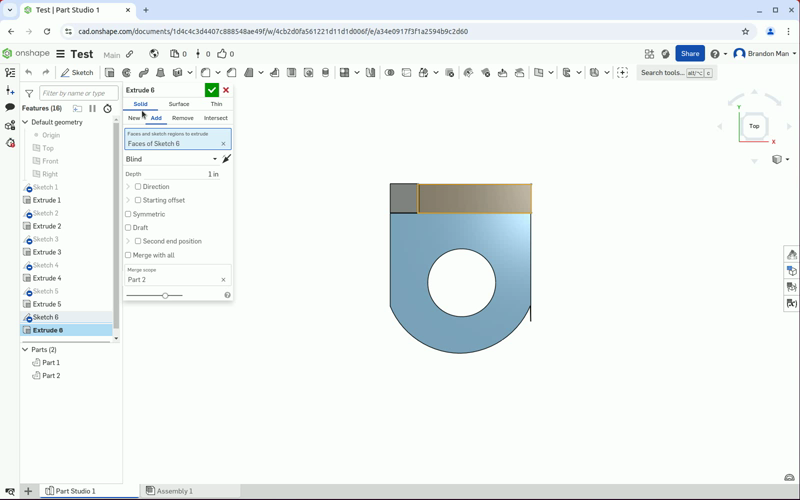
mouse_move(137, 120)
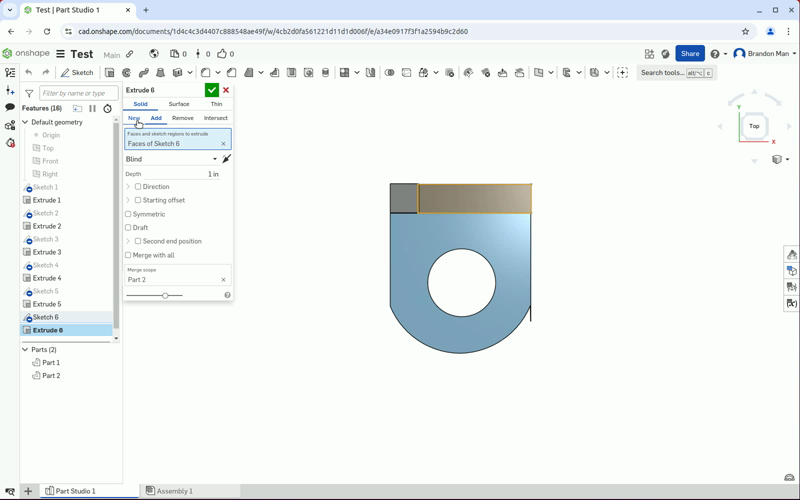
click(137, 120)
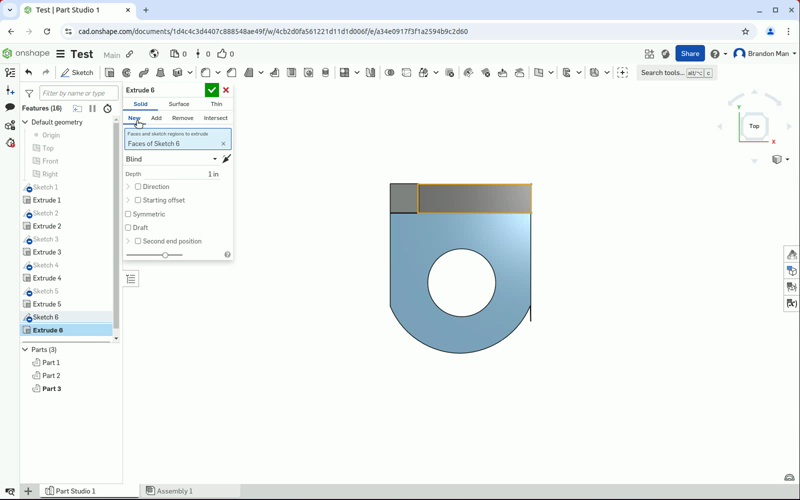
key(tab, 4)
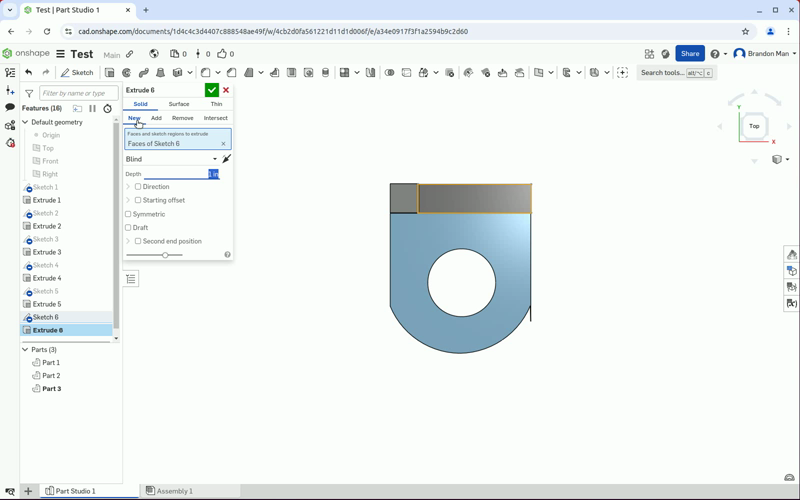
text(23.108)
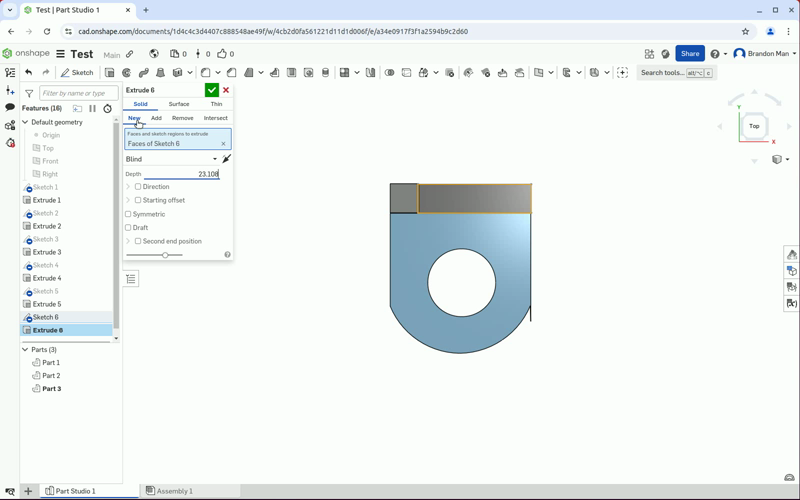
key(enter)
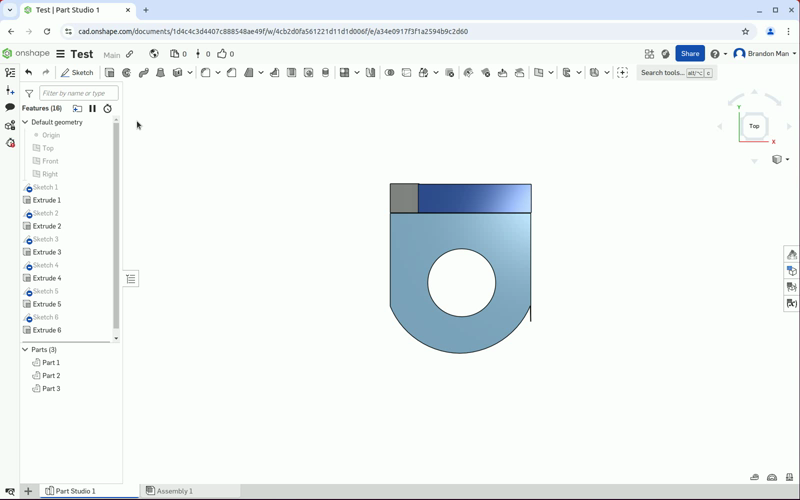
key(shift+h)
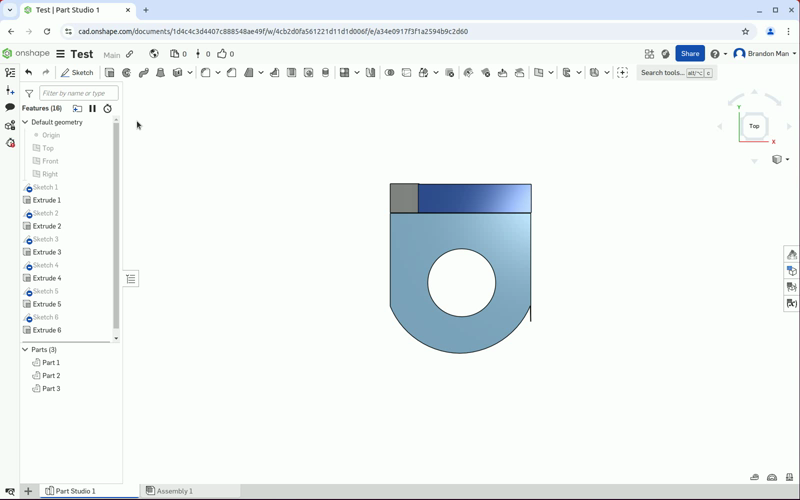
key(shift+h)
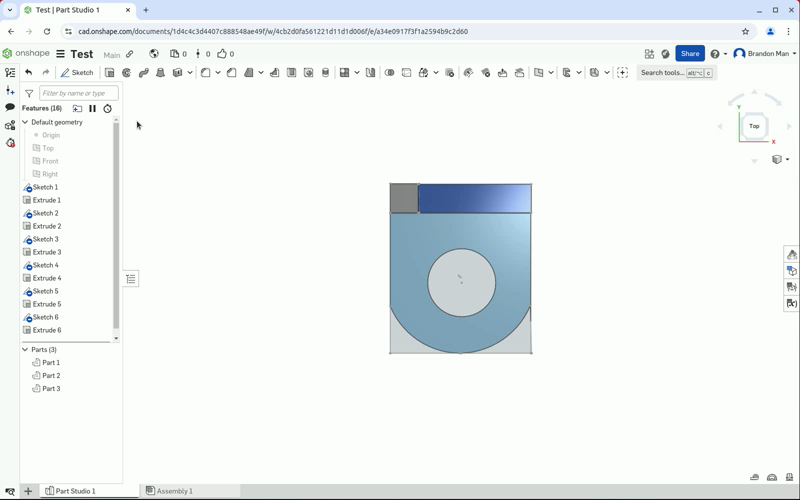
key(shift+7)
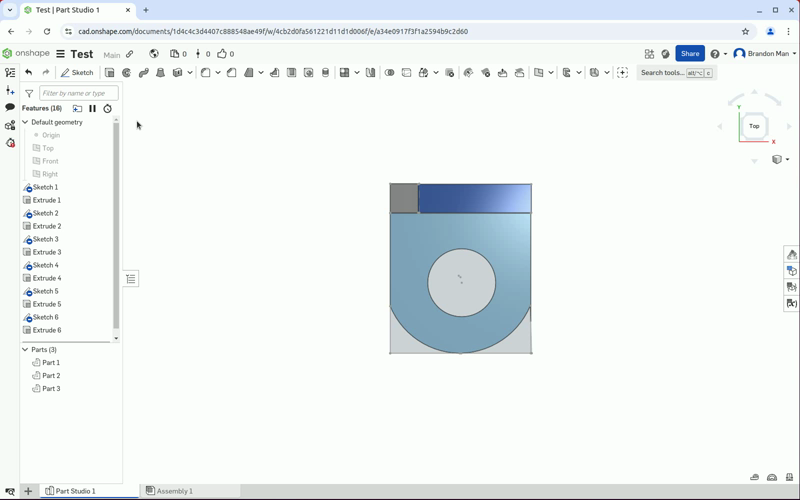
key(up, 3)
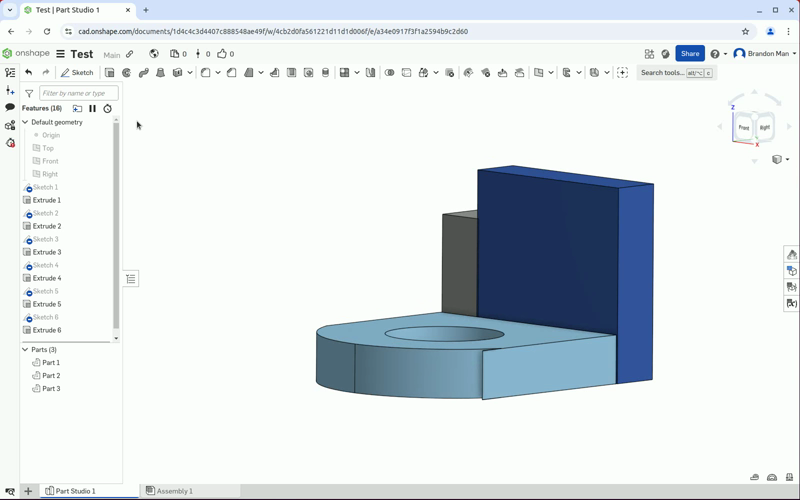
key(left, 3)
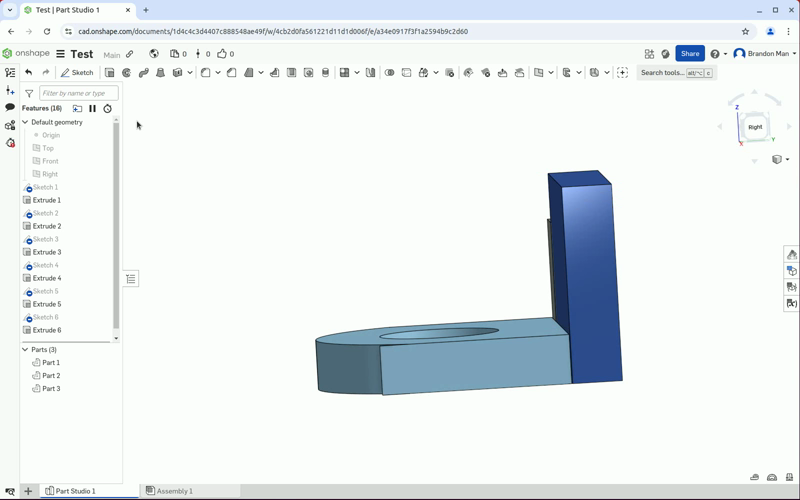
key(right, 3)
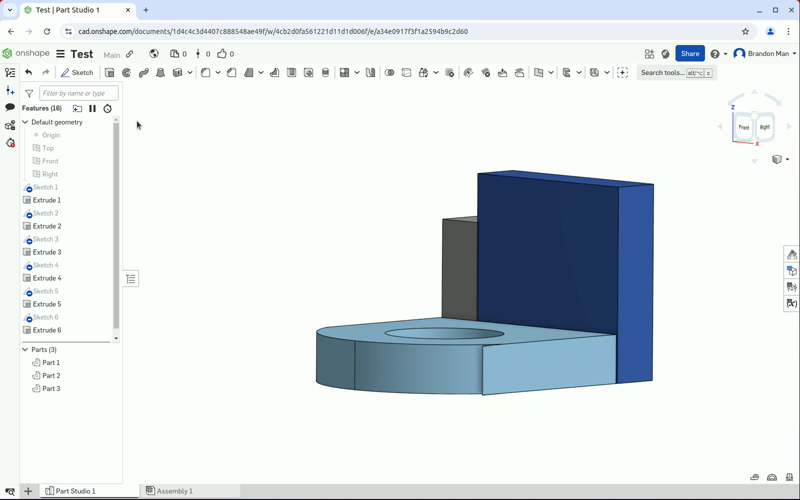
key(down, 3)
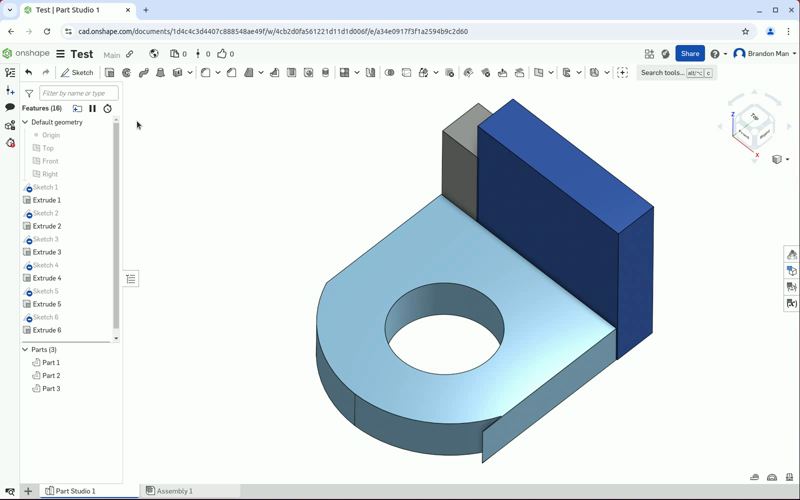
mouse_move(69, 189)
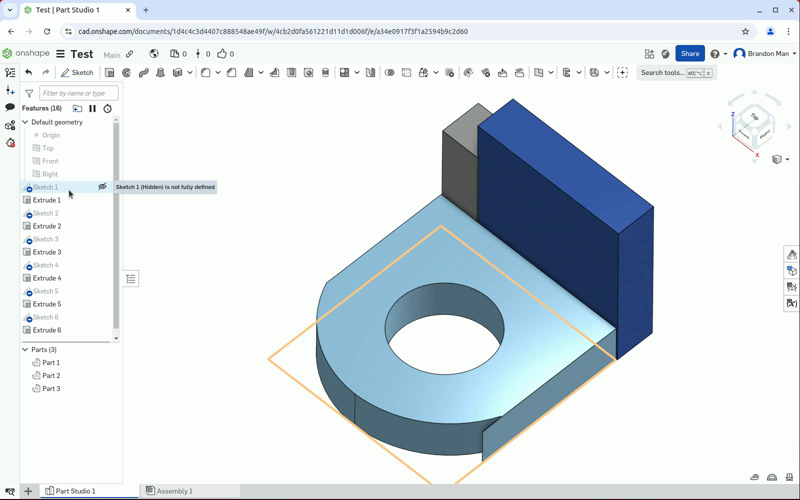
click(69, 189)